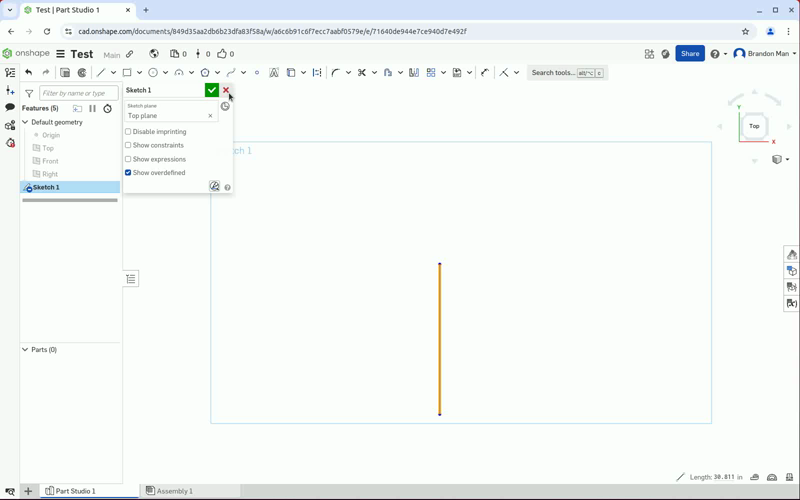
key(shift+h)
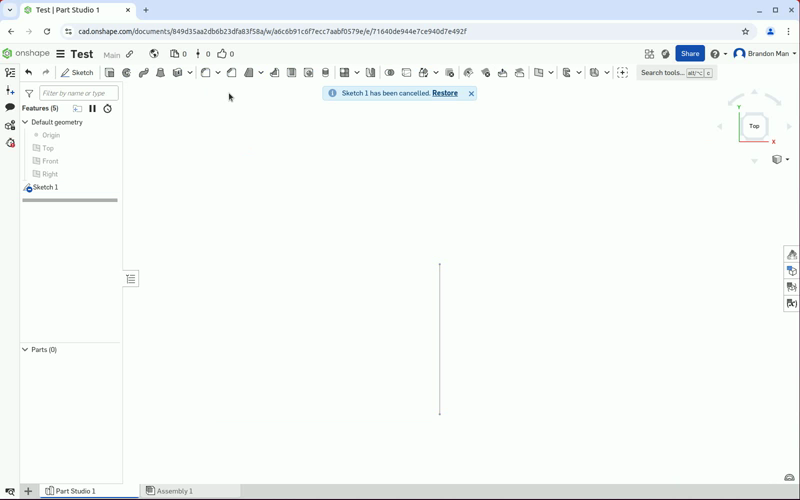
key(shift+s)
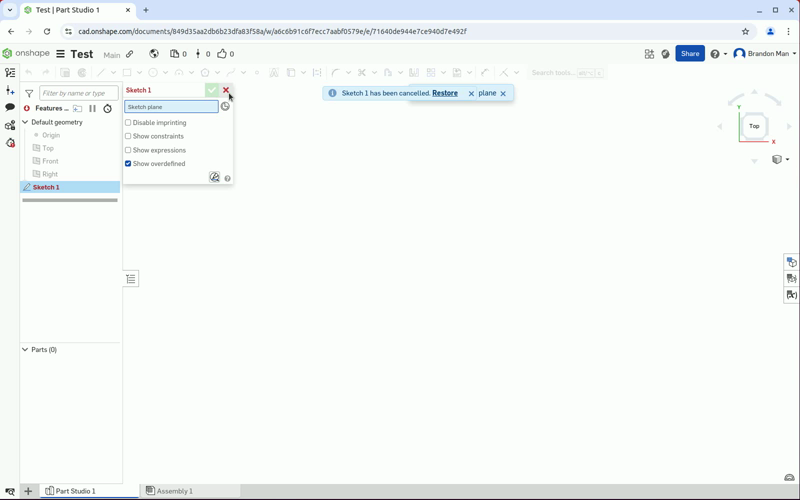
mouse_move(73, 150)
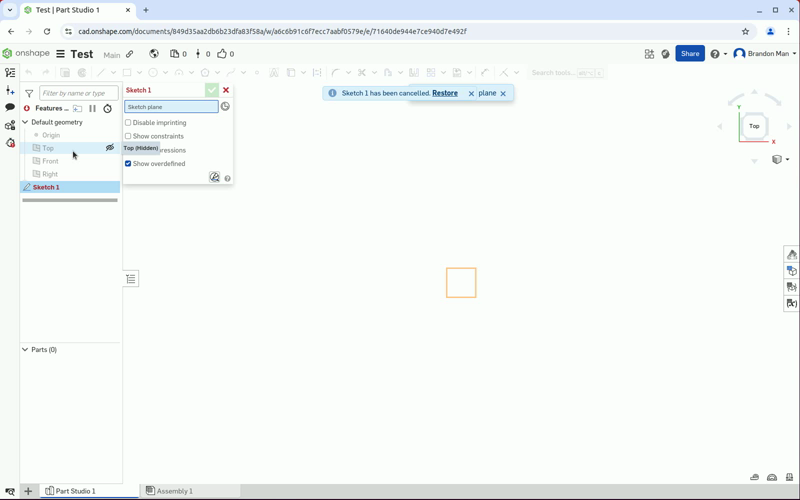
click(73, 150)
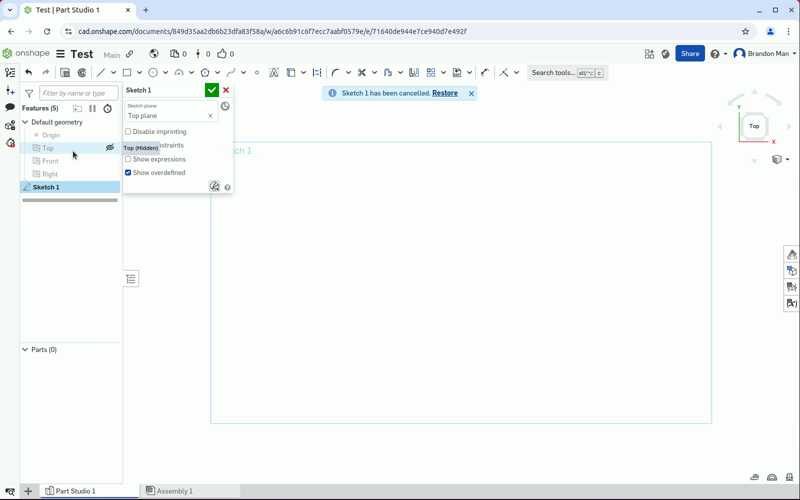
mouse_move(73, 352)
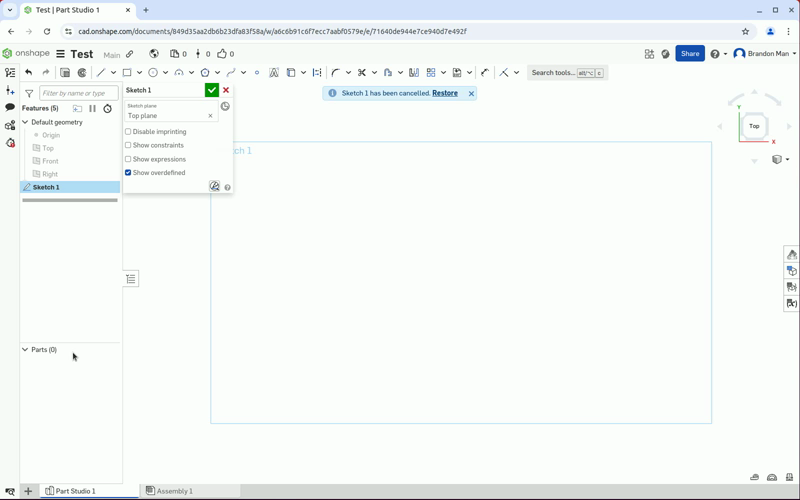
key(y)
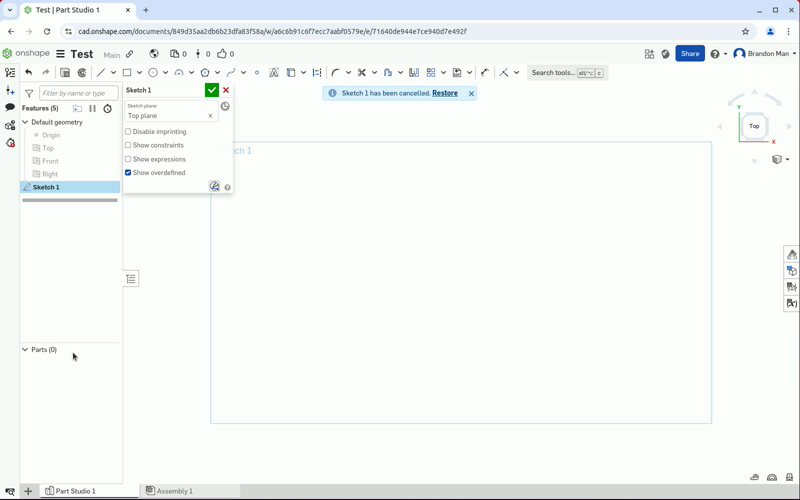
key(l)
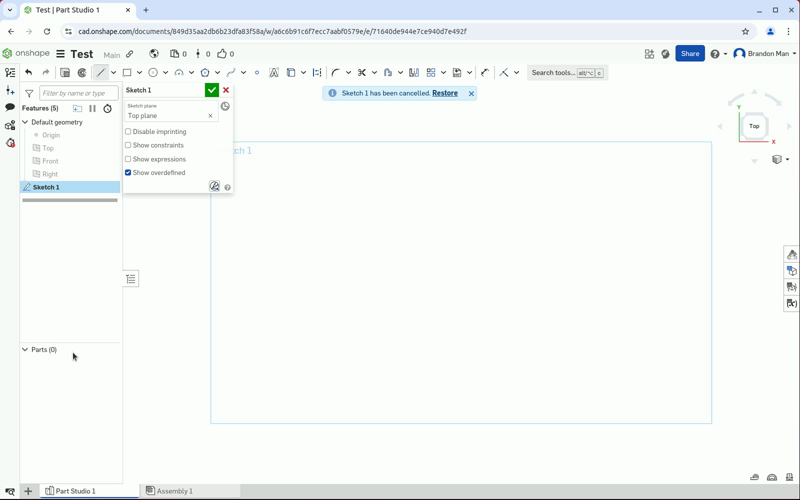
key_down(shift)
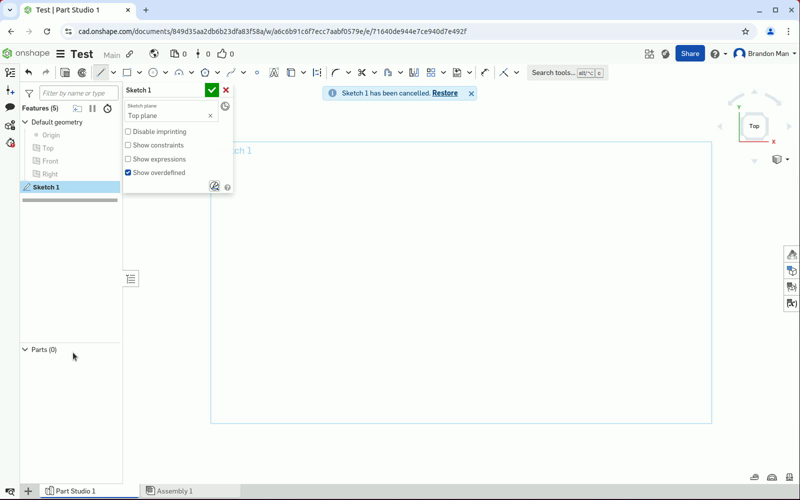
mouse_move(397, 395)
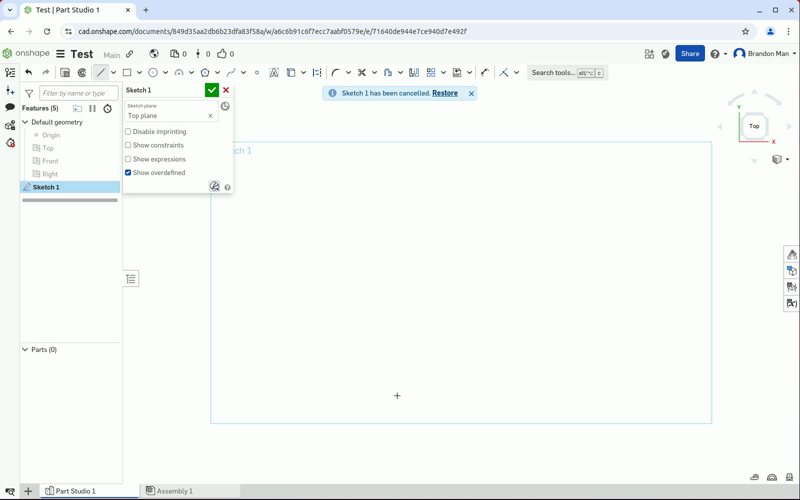
click(397, 395)
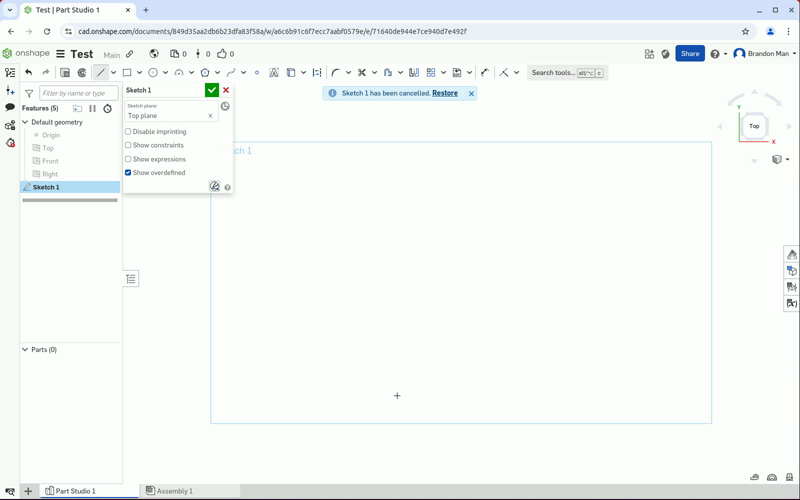
key_up(shift)
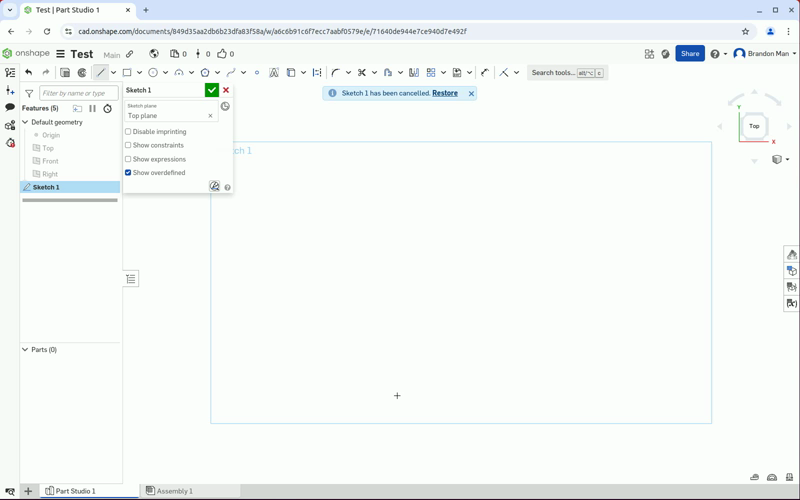
key_down(shift)
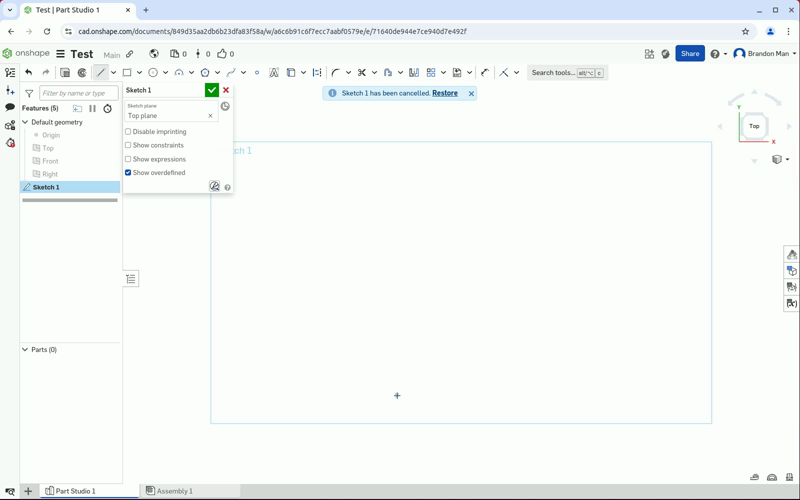
mouse_move(427, 395)
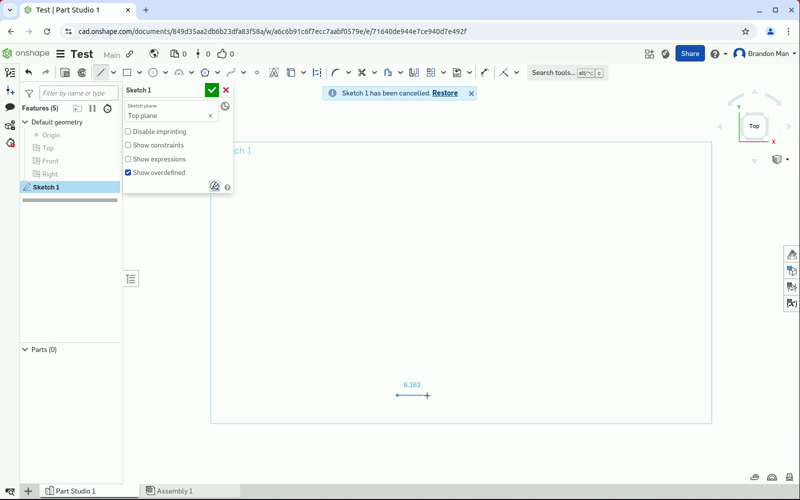
mouse_move(425, 395)
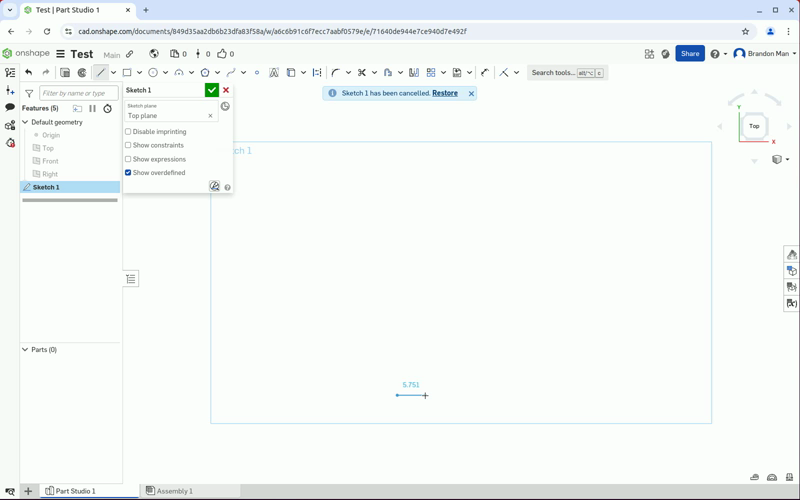
click(425, 395)
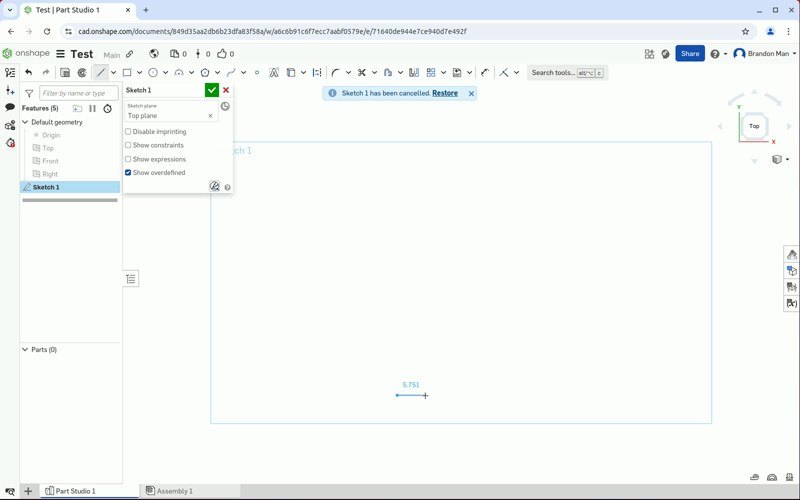
key_up(shift)
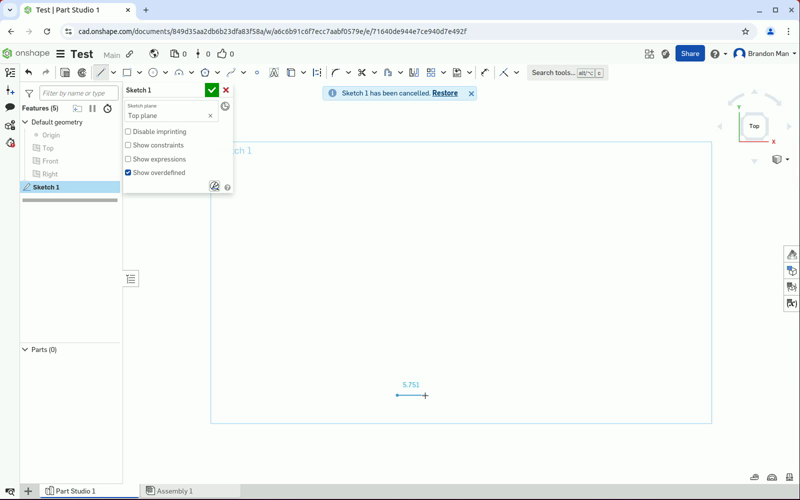
key_down(shift)
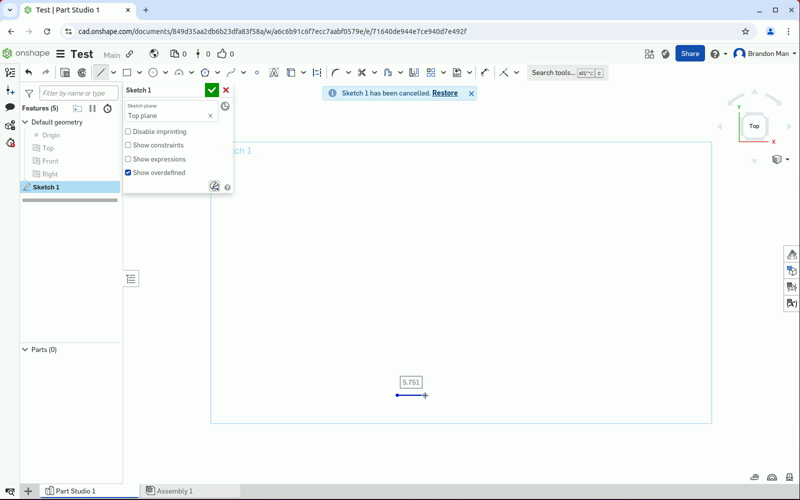
mouse_move(455, 395)
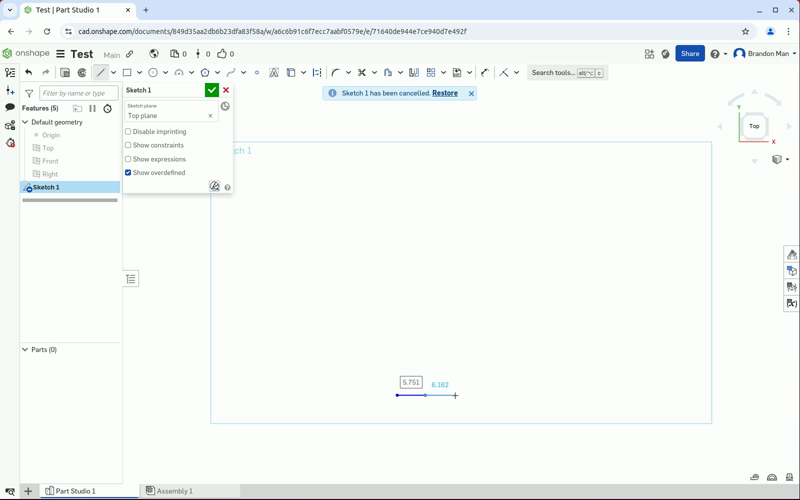
mouse_move(425, 367)
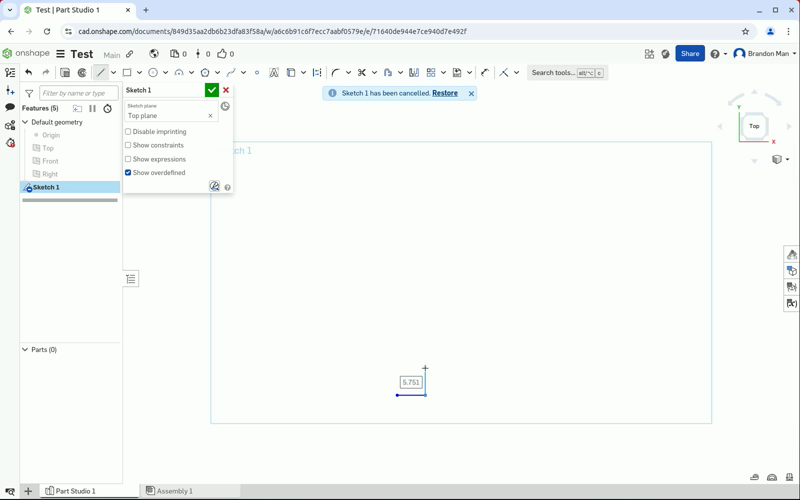
click(425, 367)
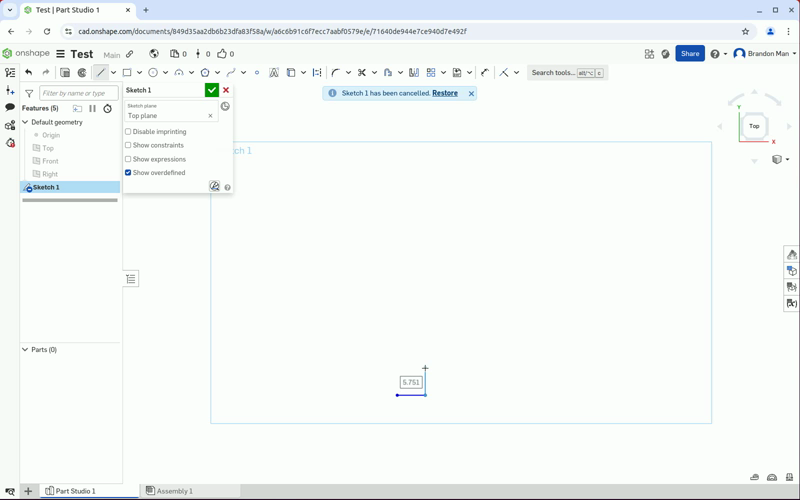
key_up(shift)
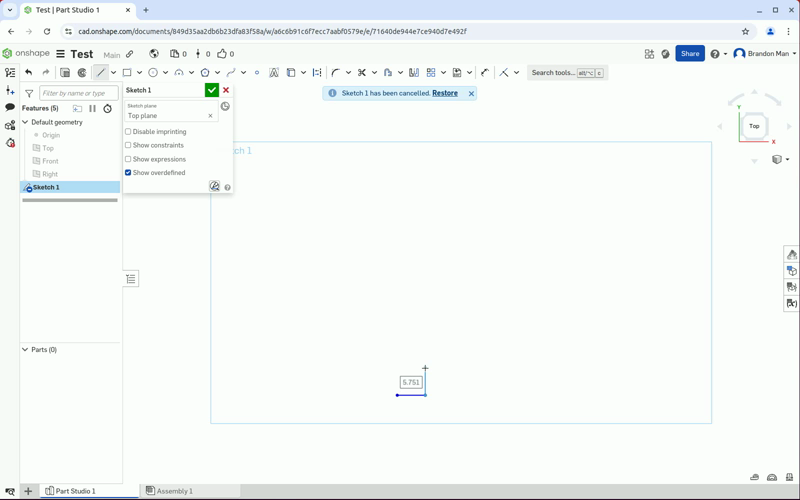
key(esc)
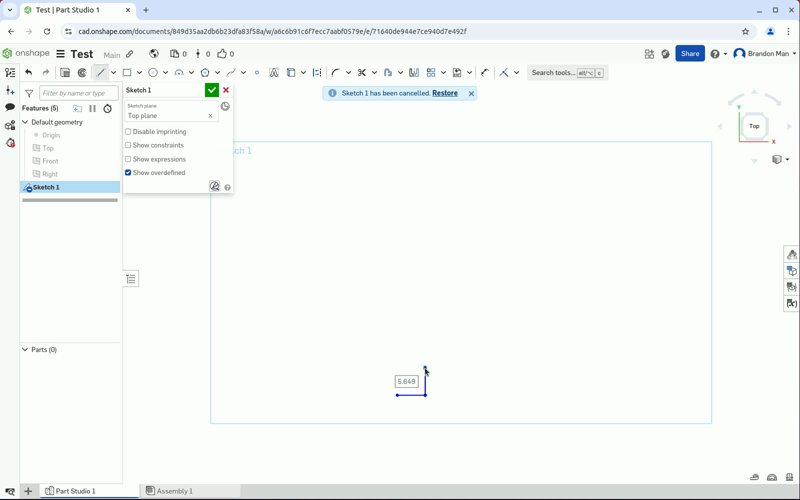
key(a)
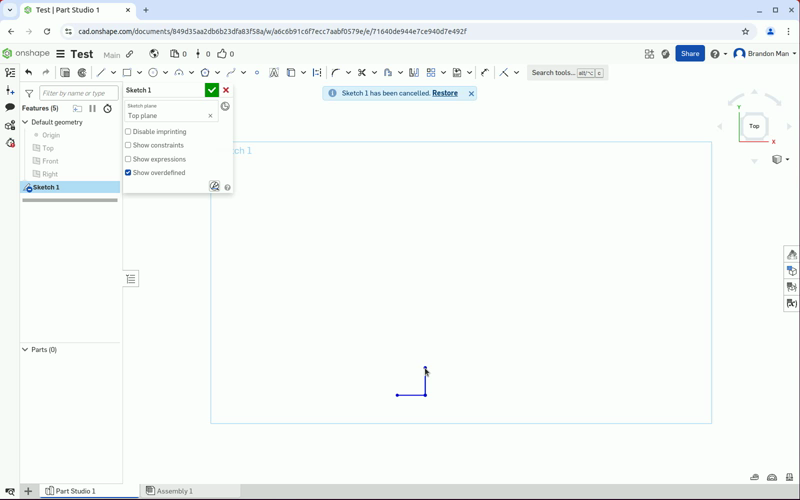
mouse_move(425, 367)
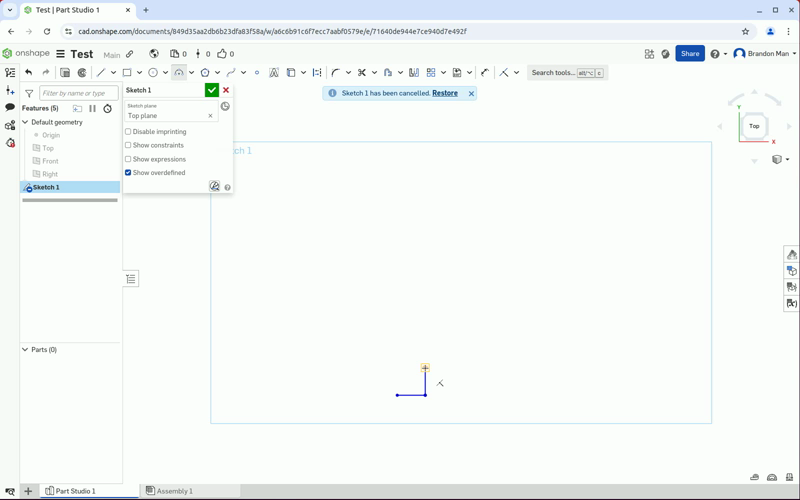
click(425, 367)
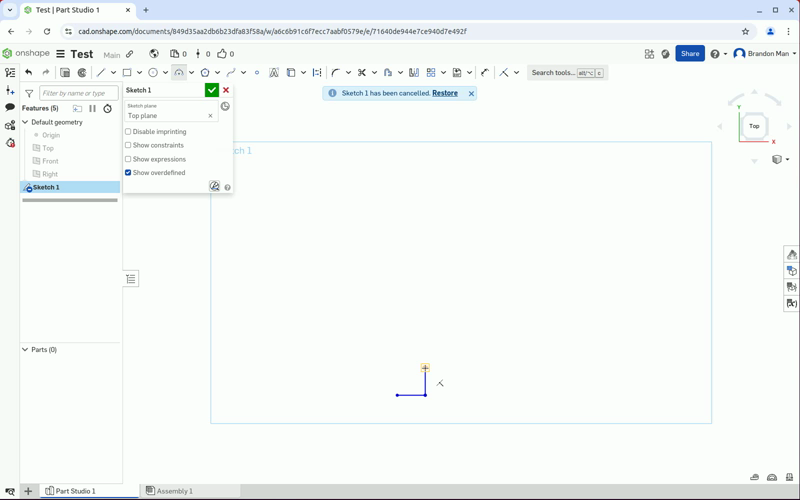
key_down(shift)
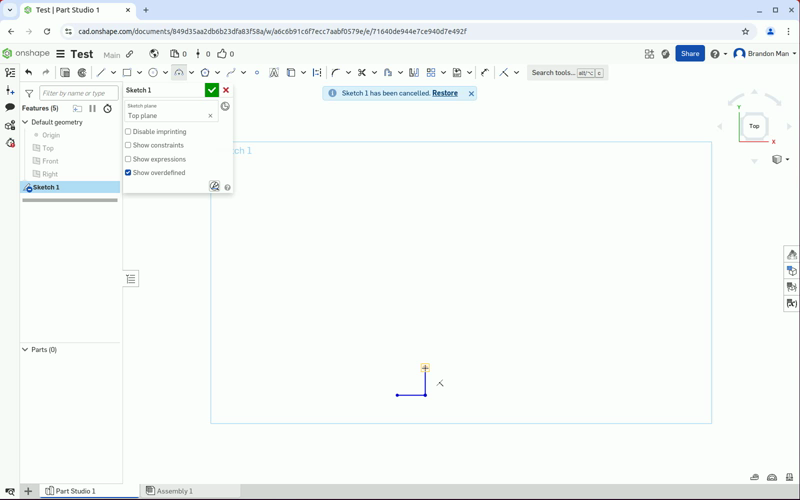
mouse_move(397, 367)
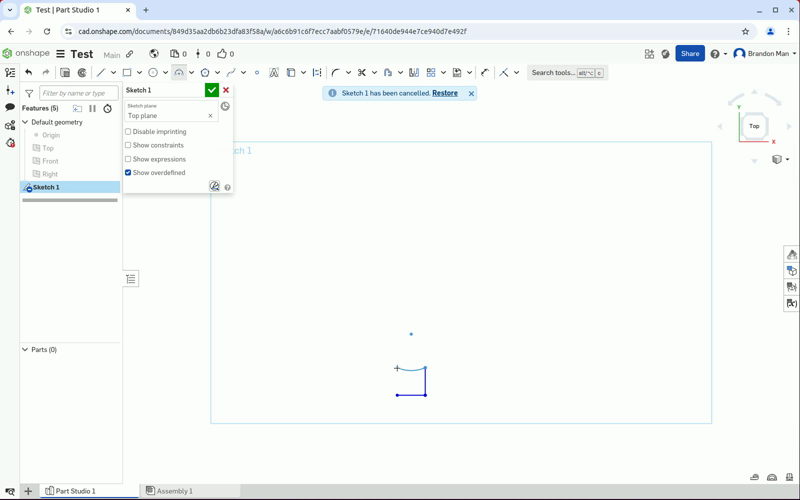
click(397, 367)
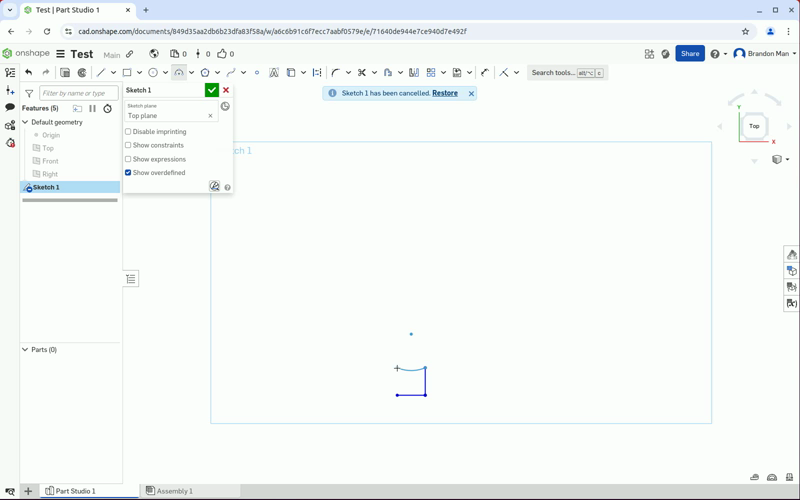
mouse_move(411, 381)
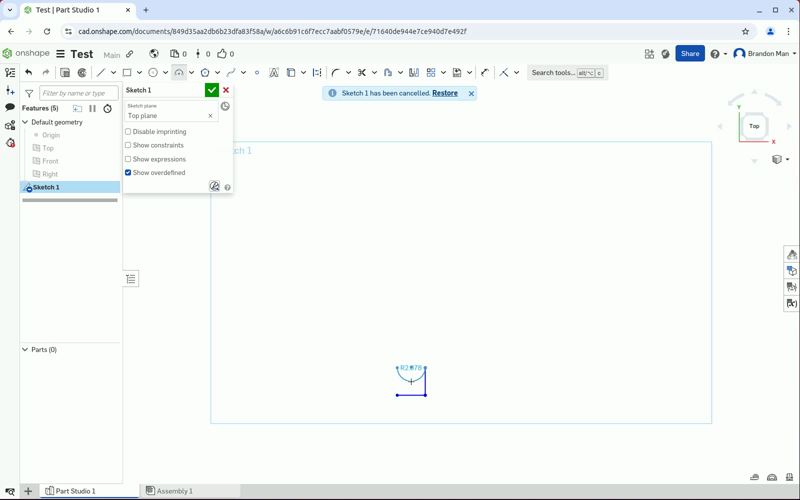
click(411, 381)
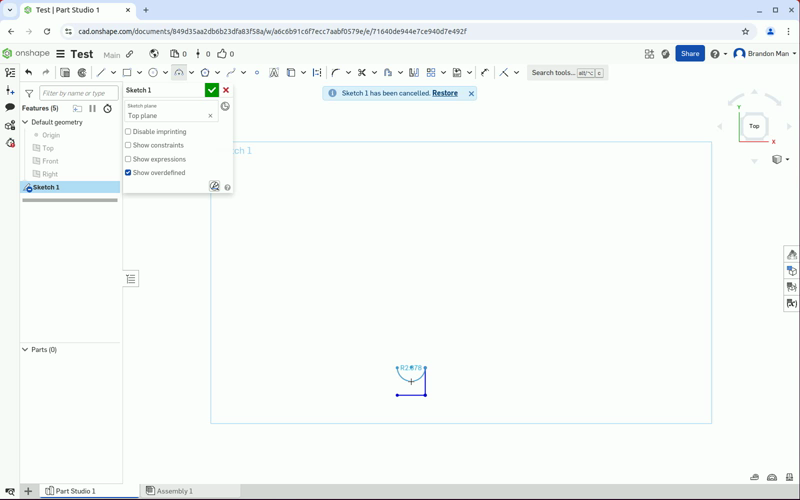
key_up(shift)
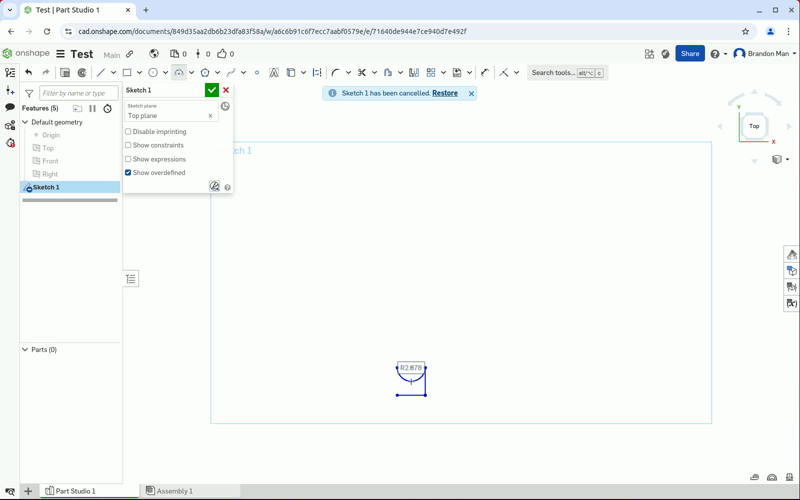
key(esc)
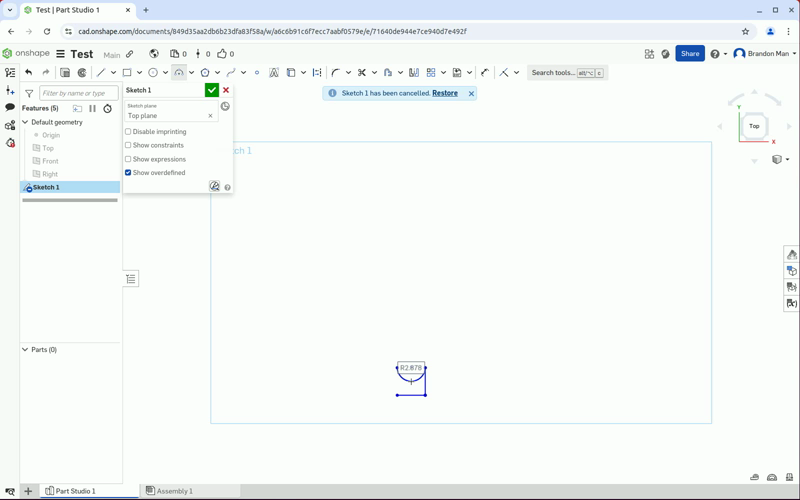
key(l)
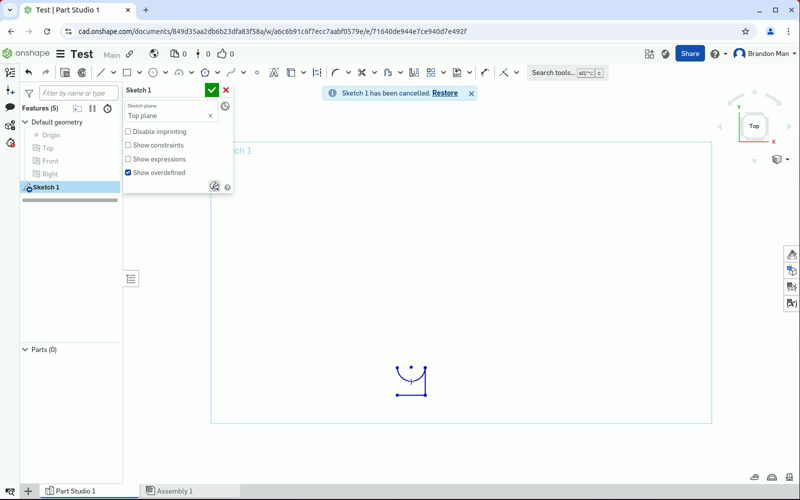
mouse_move(397, 367)
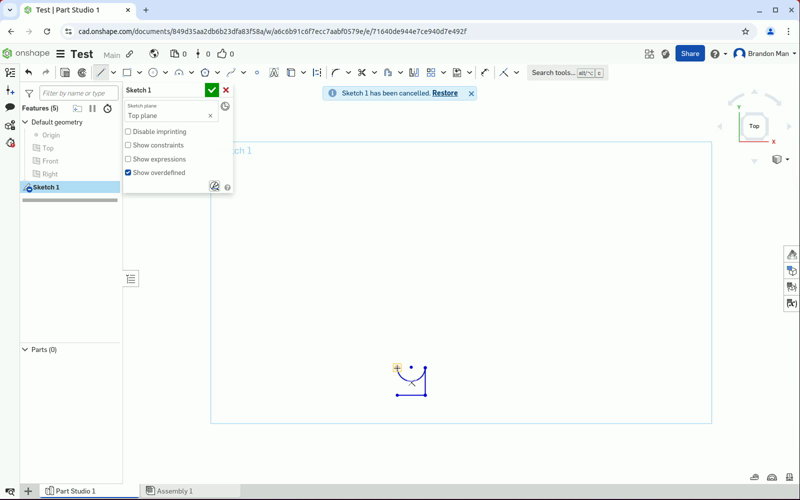
click(397, 367)
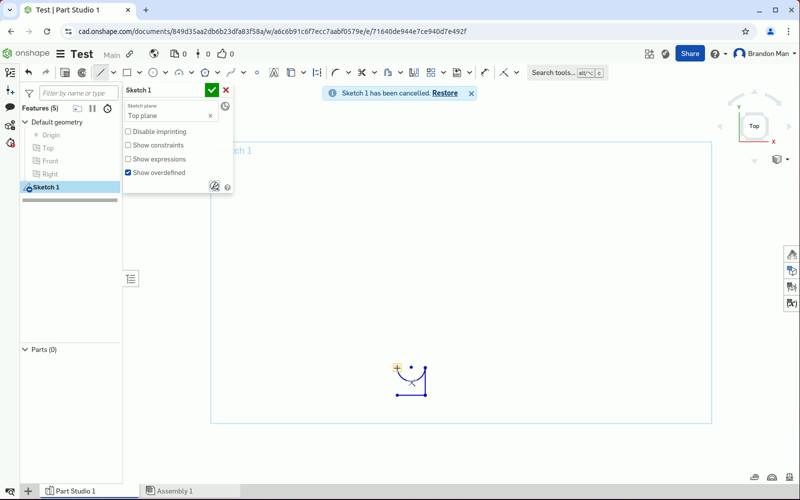
mouse_move(427, 367)
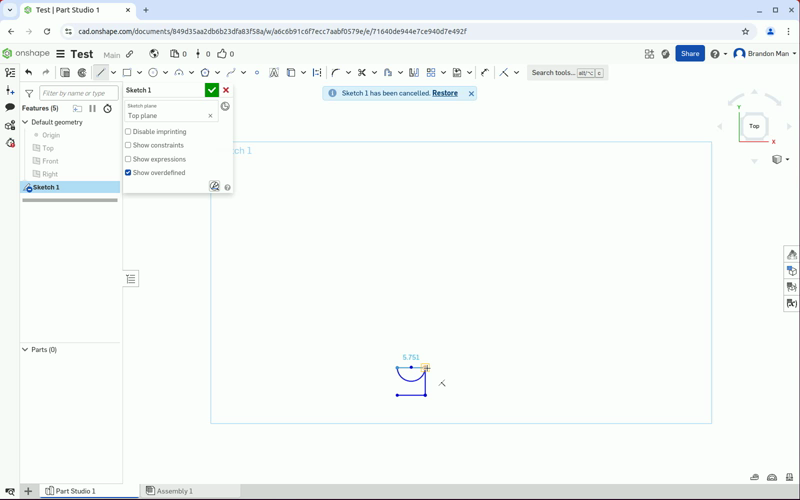
key_down(shift)
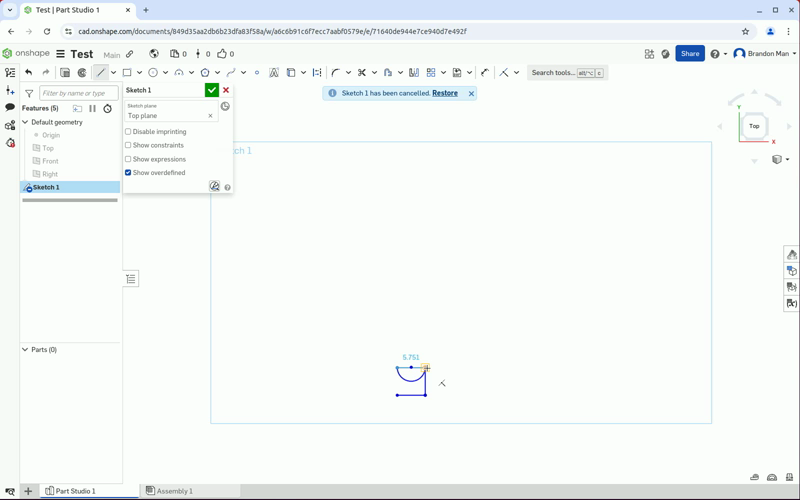
mouse_move(397, 395)
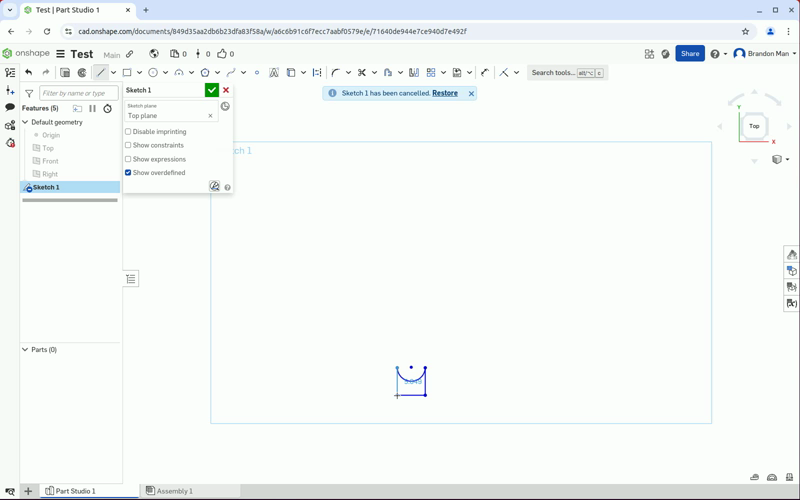
key_up(shift)
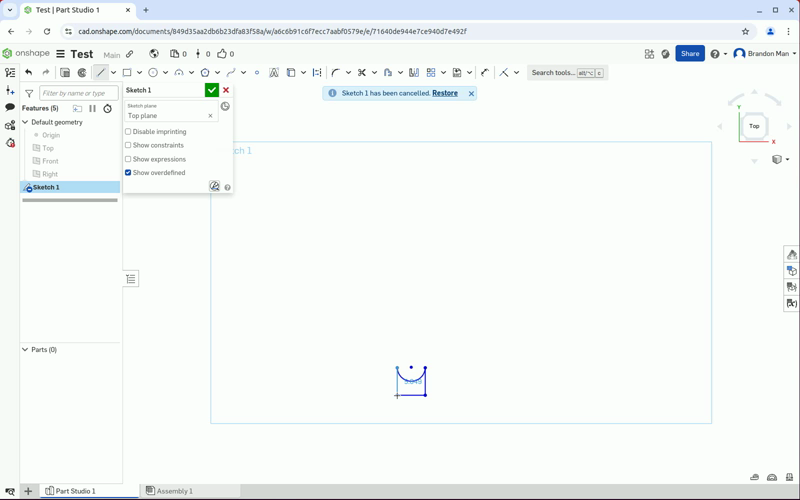
click(397, 395)
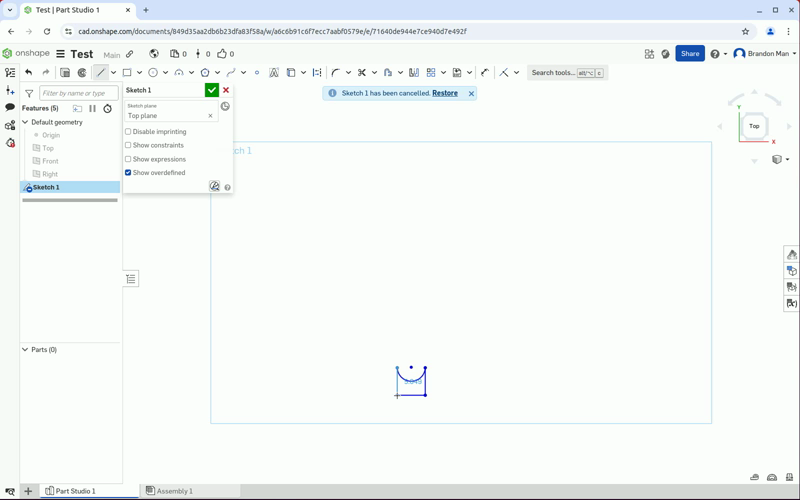
key(esc)
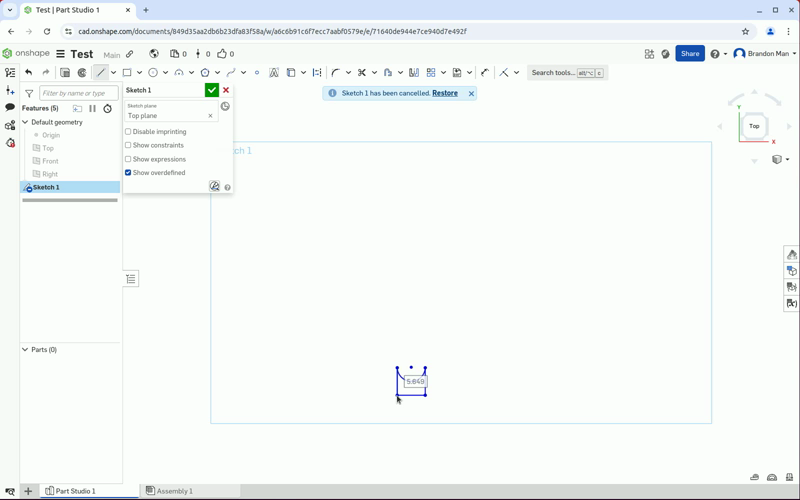
mouse_move(405, 377)
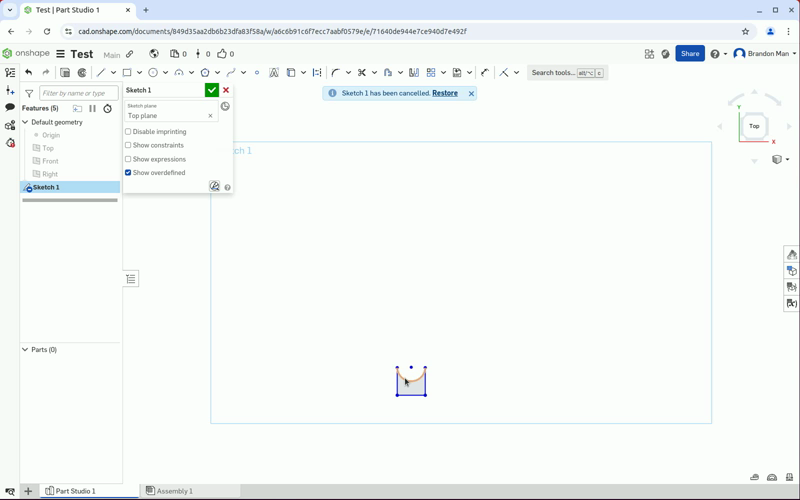
scroll(6)
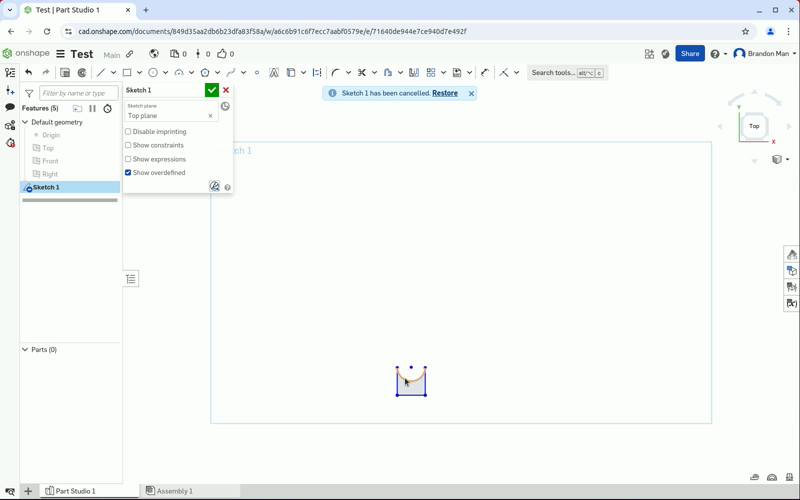
scroll(6)
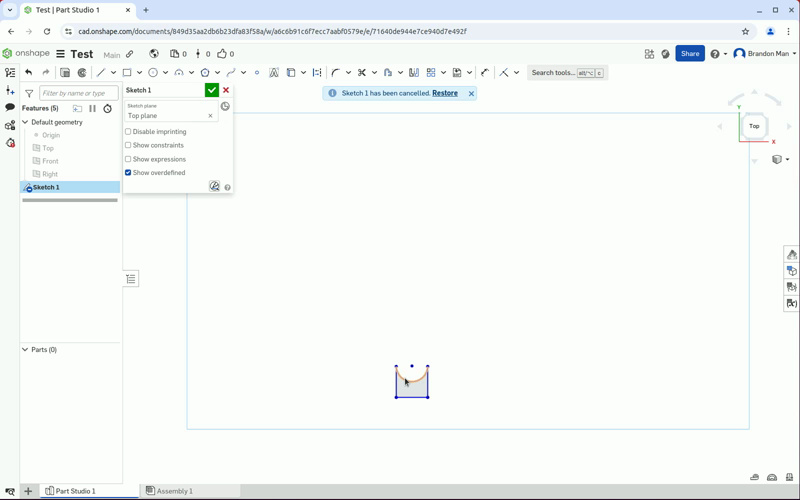
scroll(6)
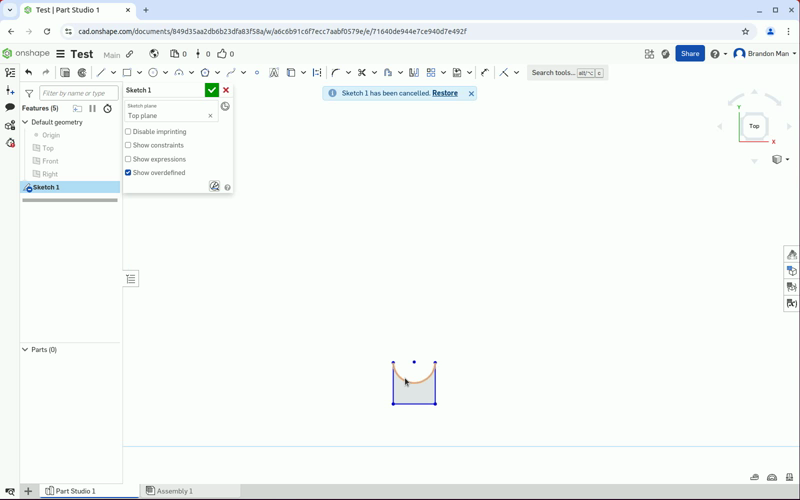
scroll(6)
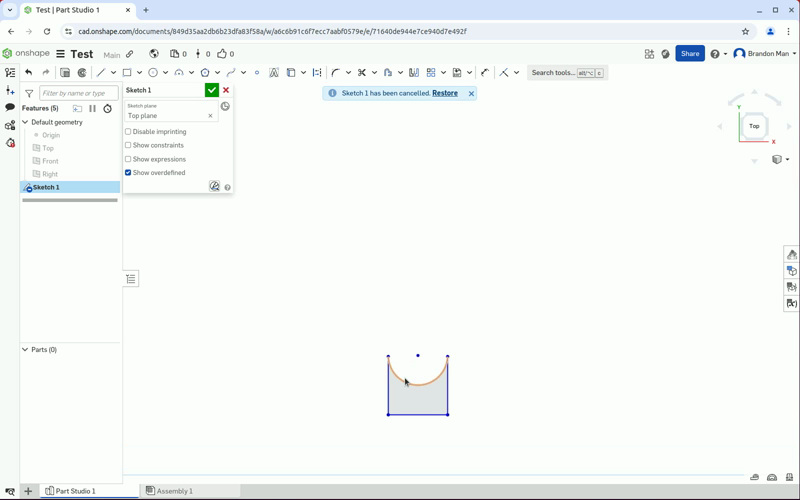
scroll(6)
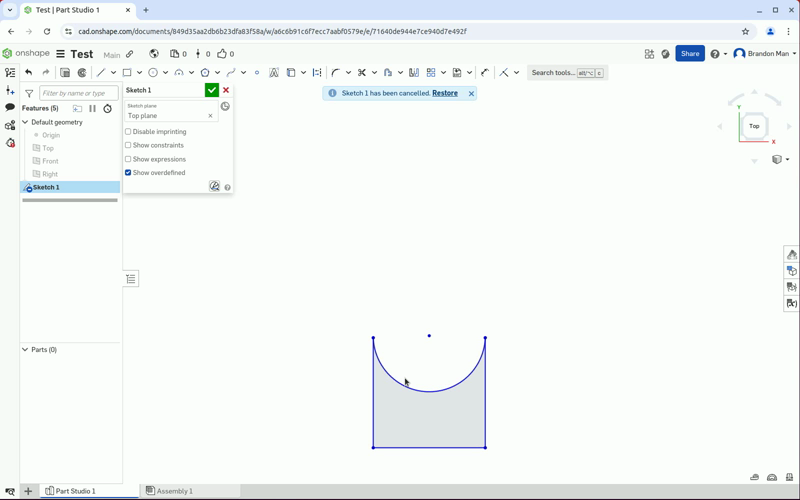
scroll(6)
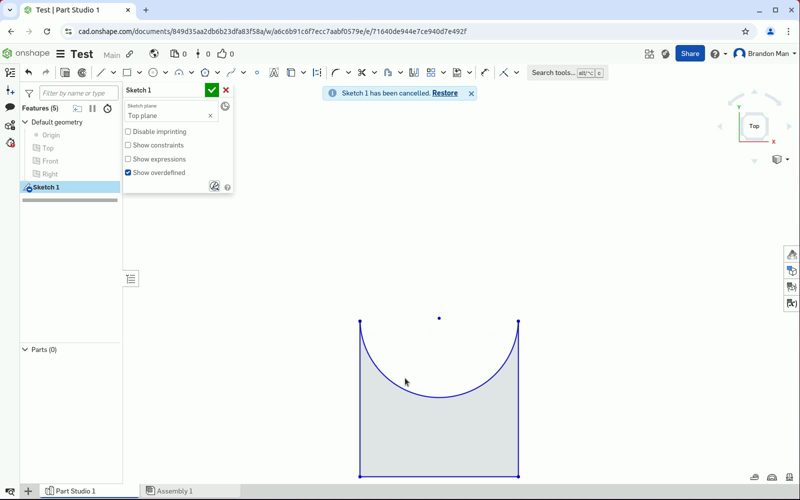
scroll(6)
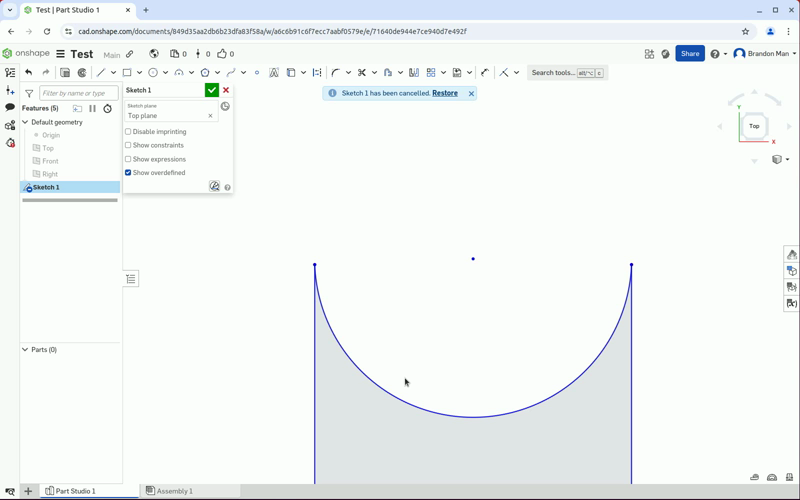
click(405, 377)
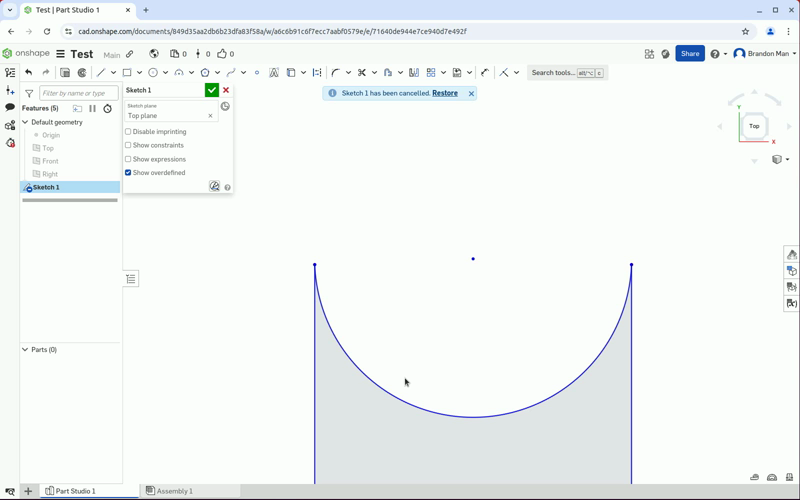
scroll(-6)
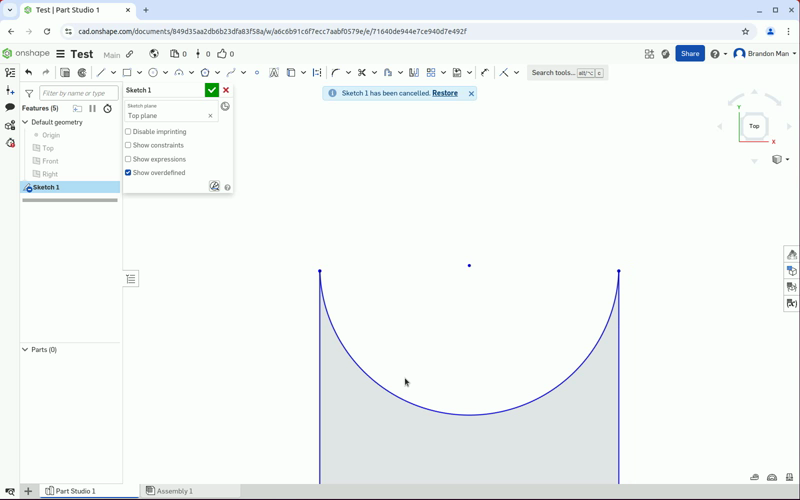
scroll(-6)
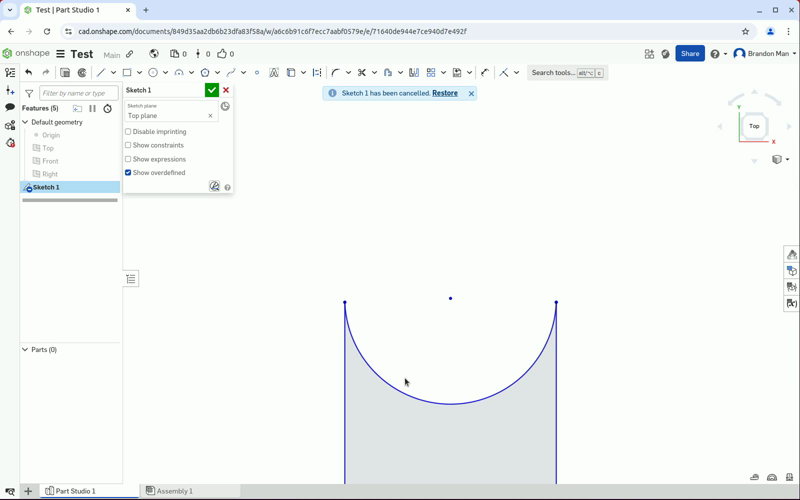
scroll(-6)
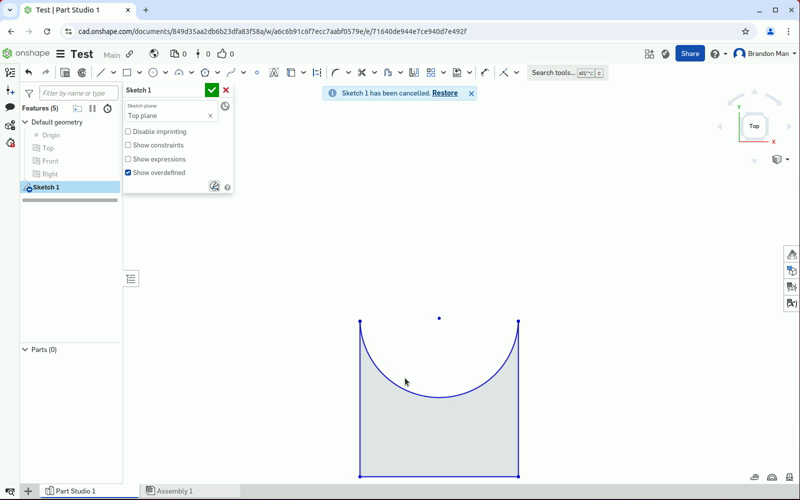
scroll(-6)
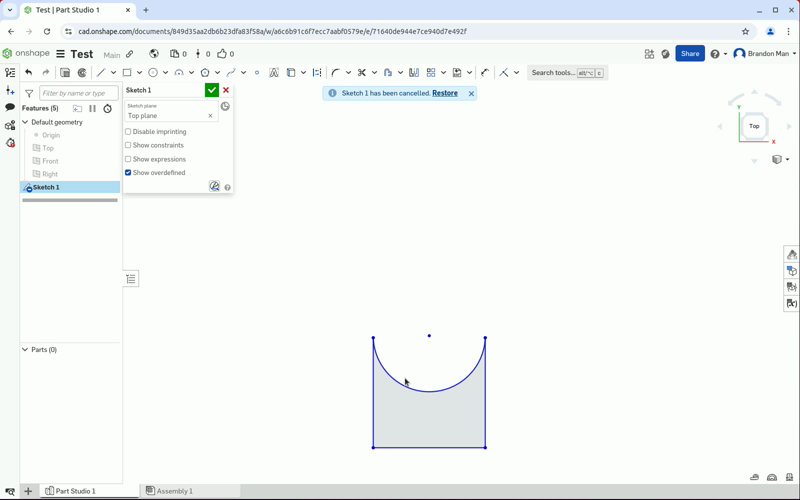
scroll(-6)
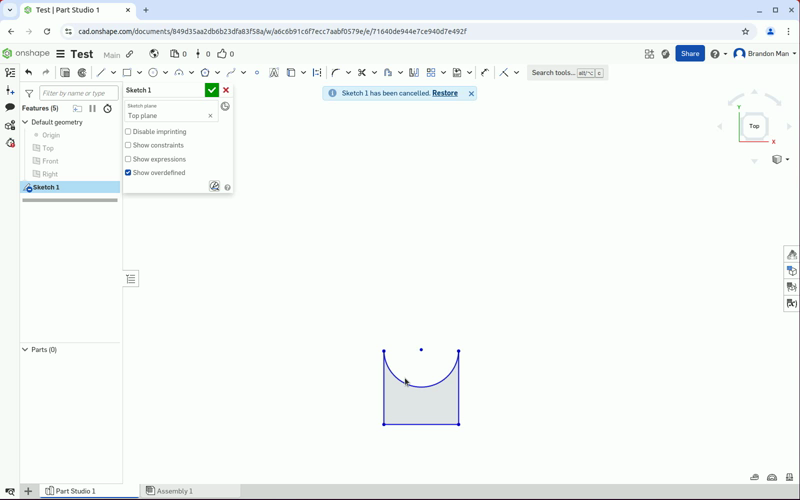
scroll(-6)
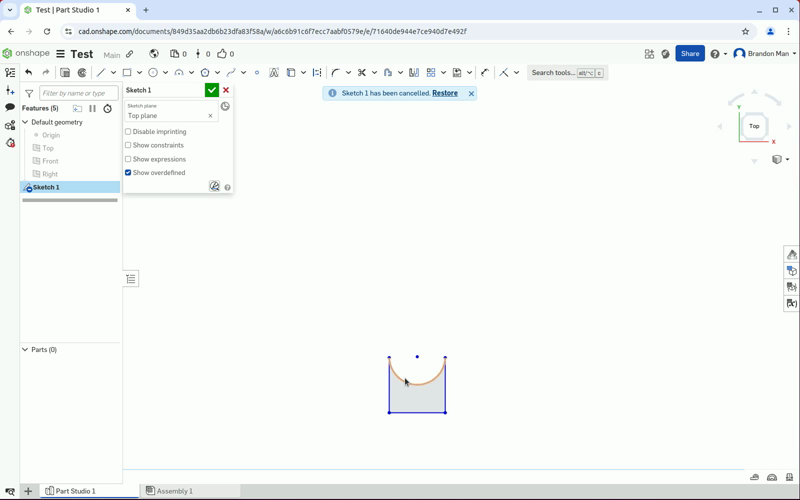
scroll(-6)
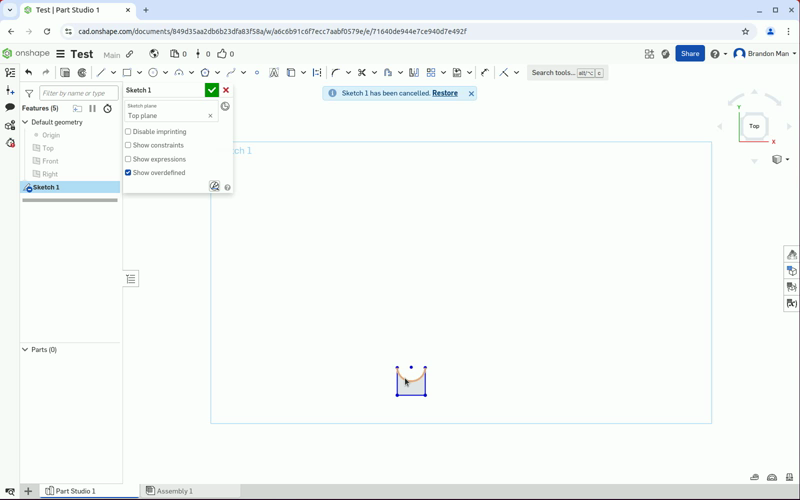
mouse_move(73, 352)
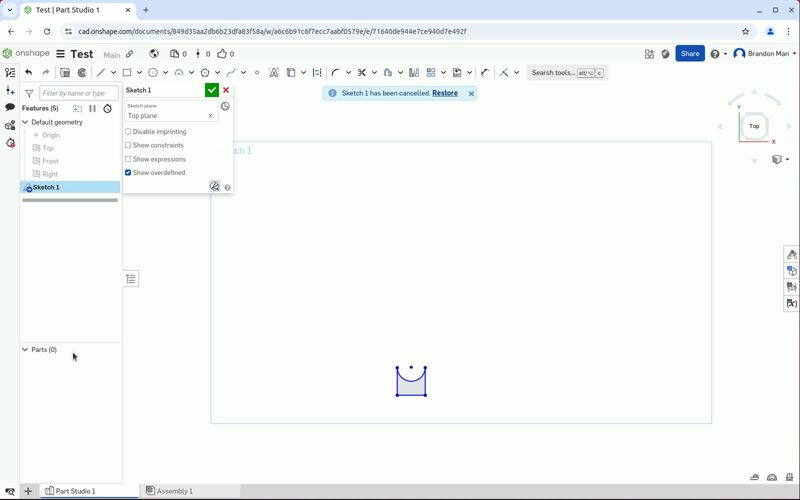
key(shift+y)
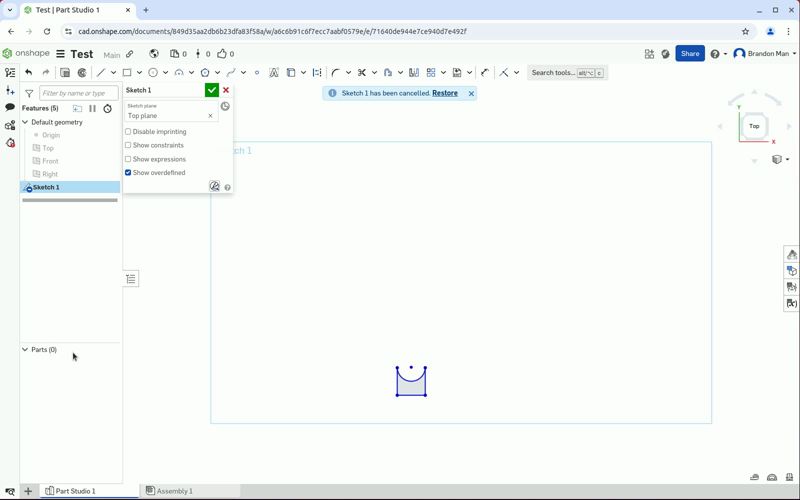
key(shift+e)
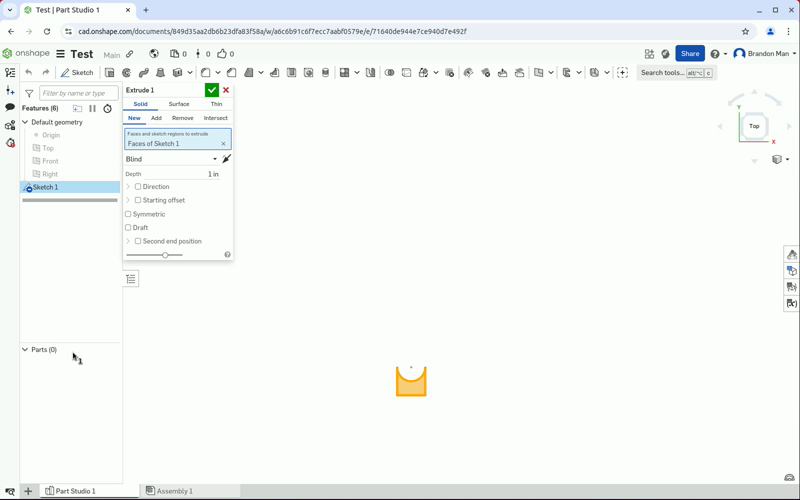
mouse_move(143, 106)
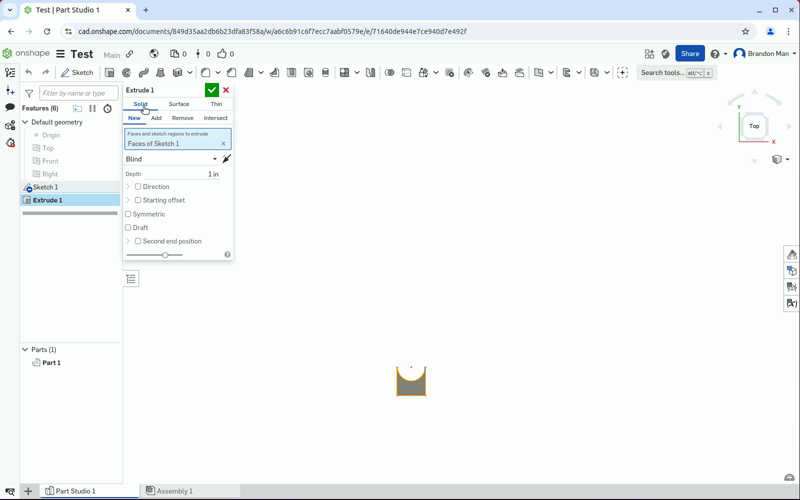
click(143, 106)
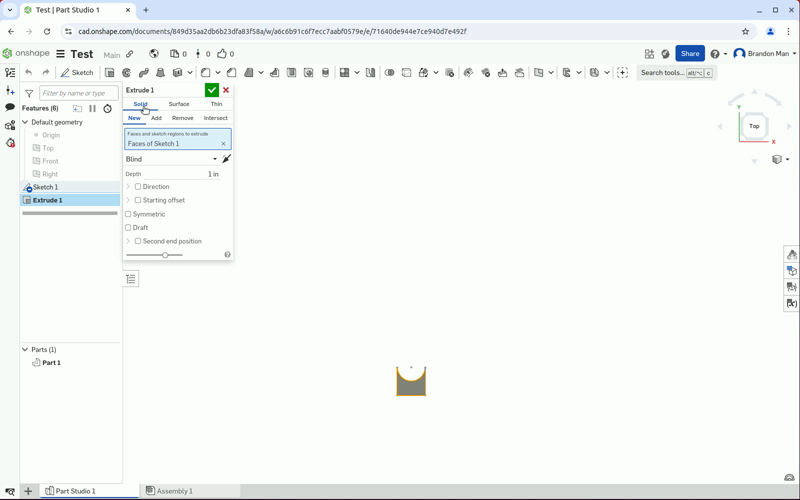
mouse_move(137, 120)
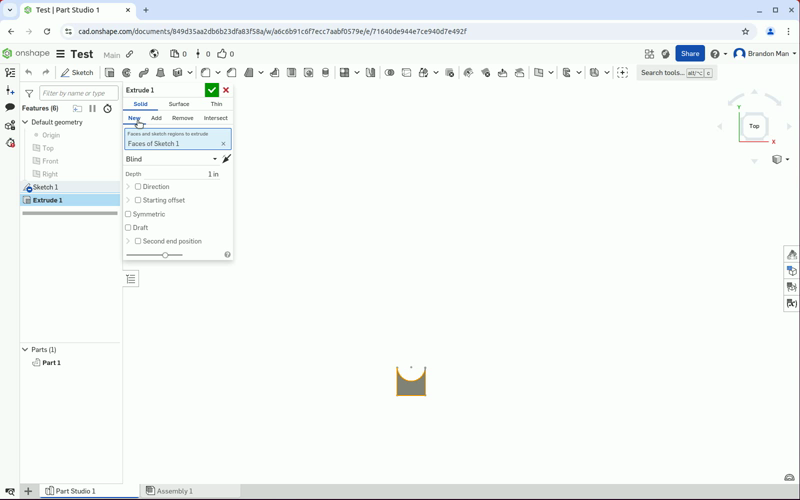
click(137, 120)
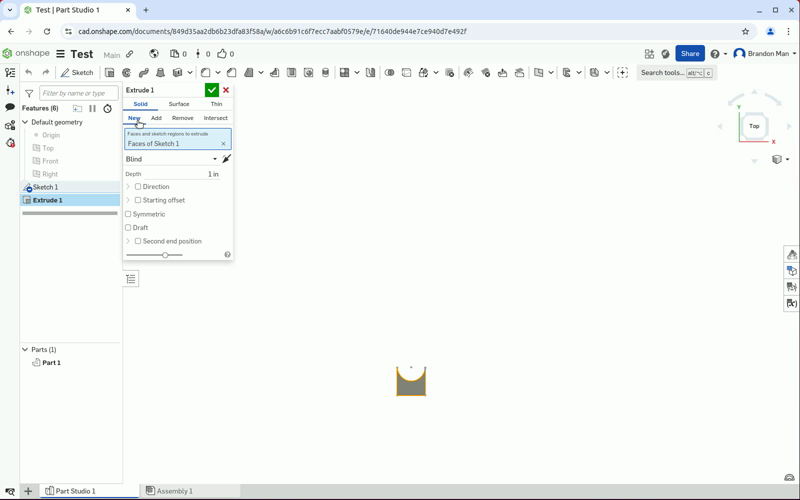
key(tab, 4)
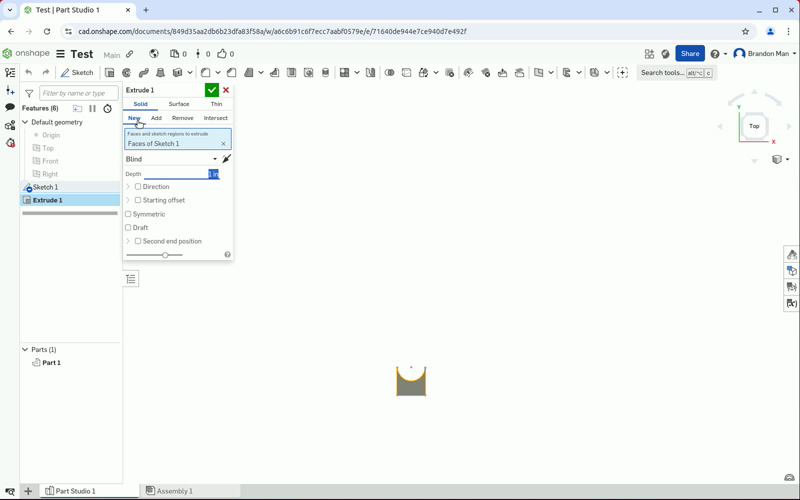
text(1.926)
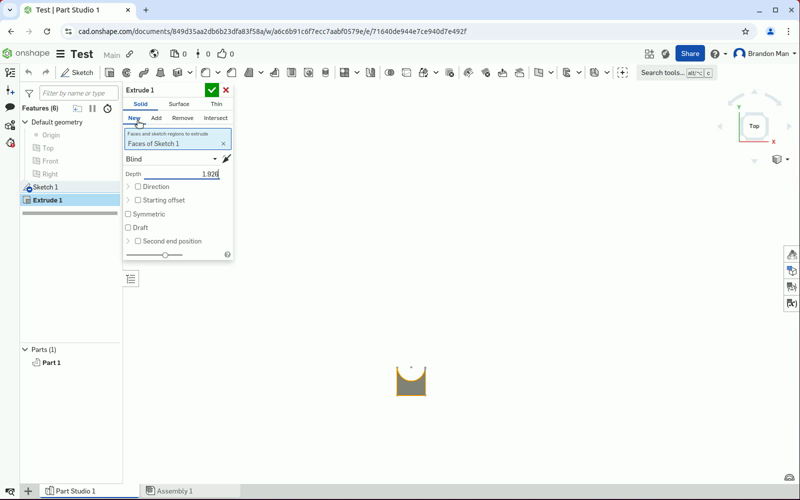
key(enter)
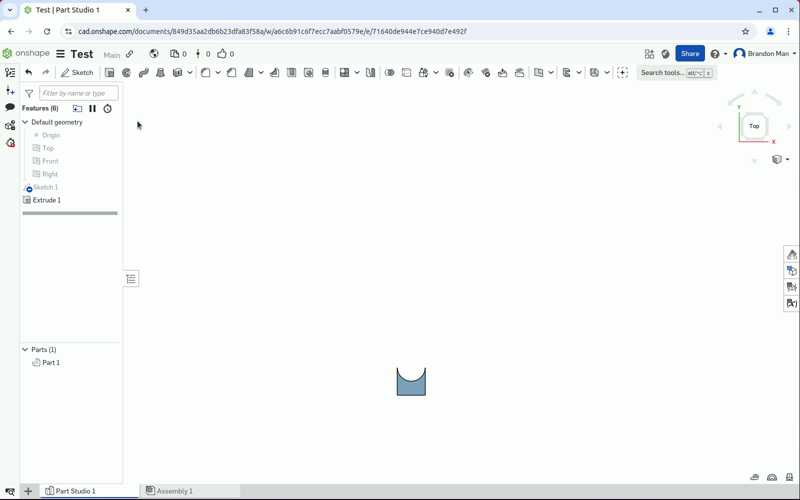
key(shift+h)
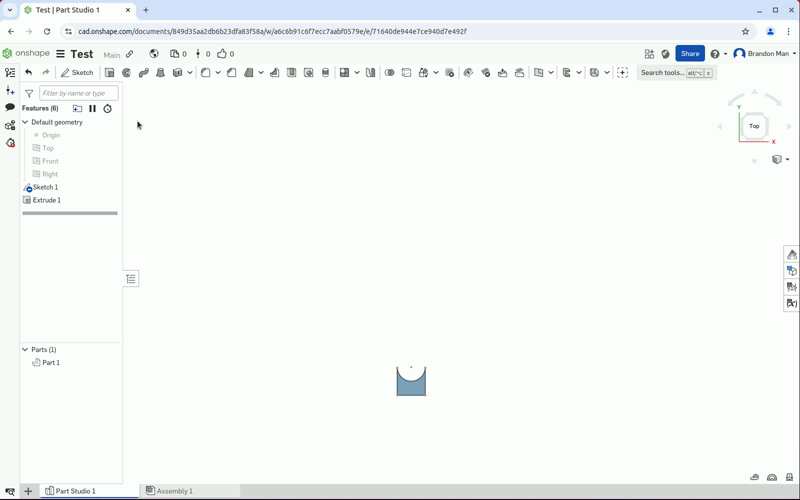
key(shift+h)
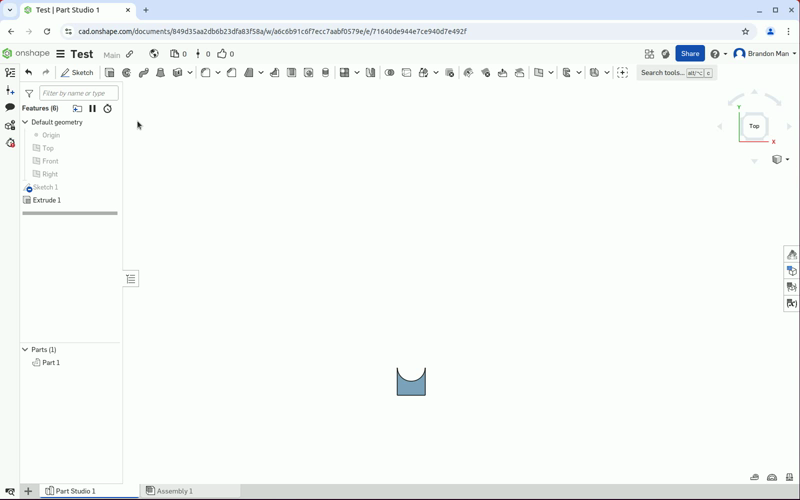
mouse_move(73, 189)
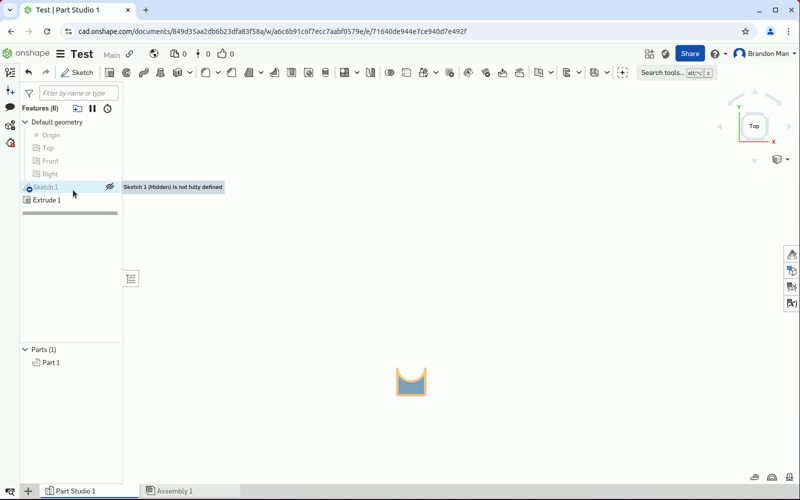
click(73, 189)
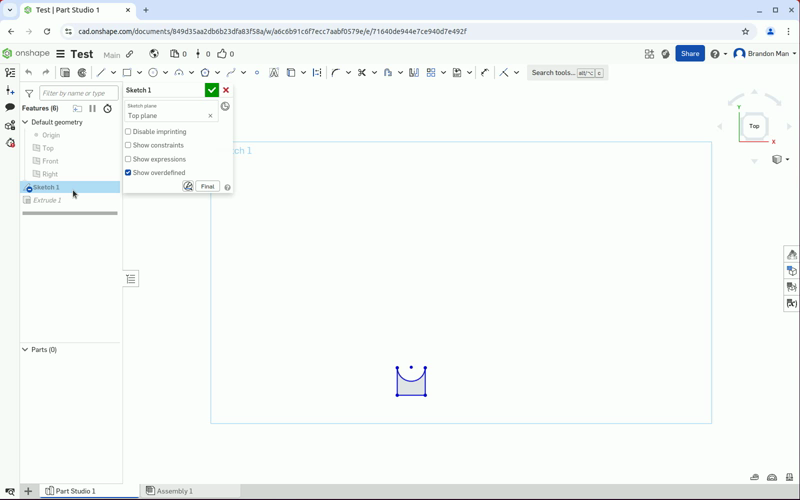
mouse_move(229, 92)
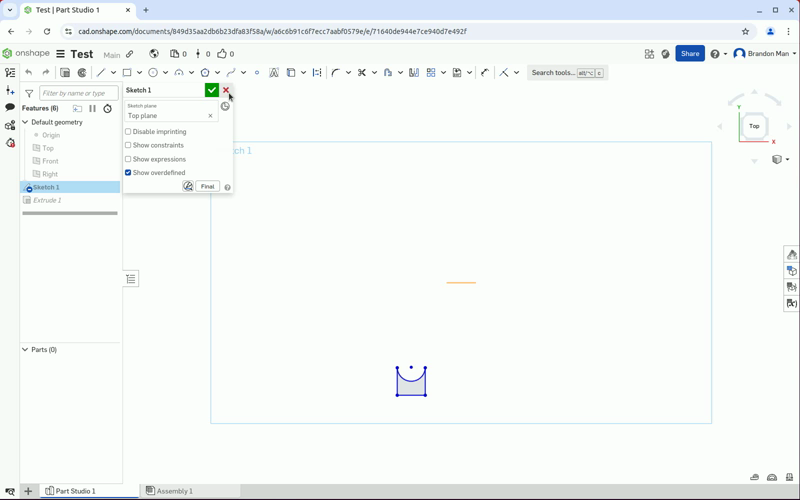
click(229, 92)
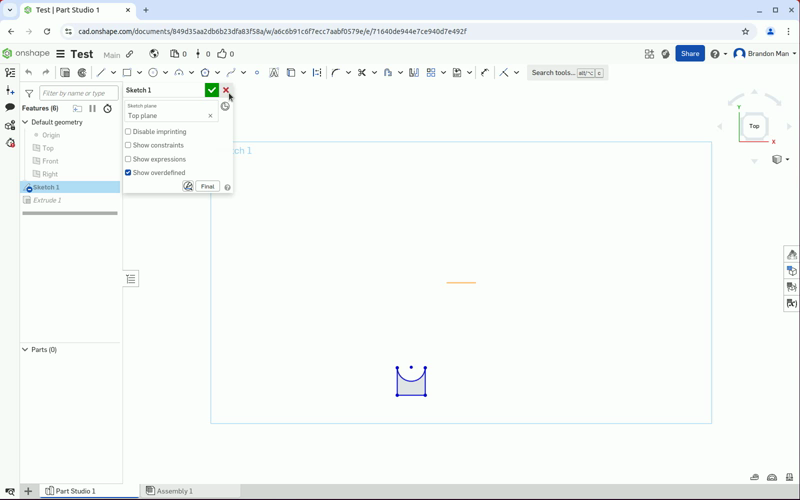
key(shift+s)
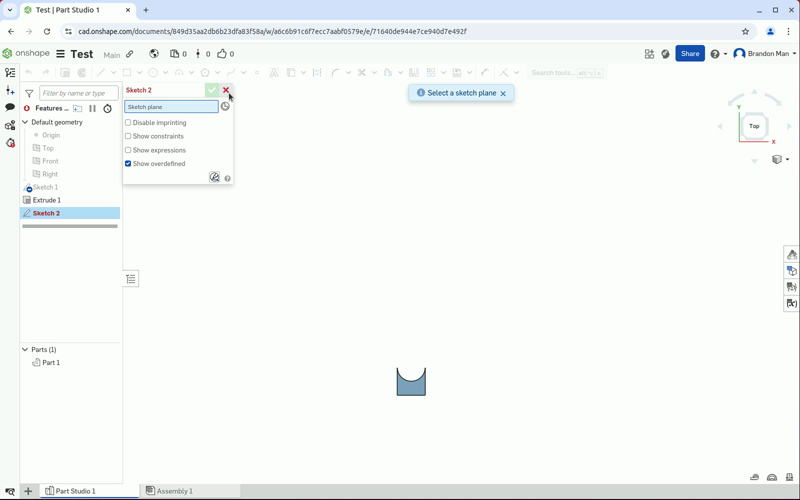
mouse_move(73, 150)
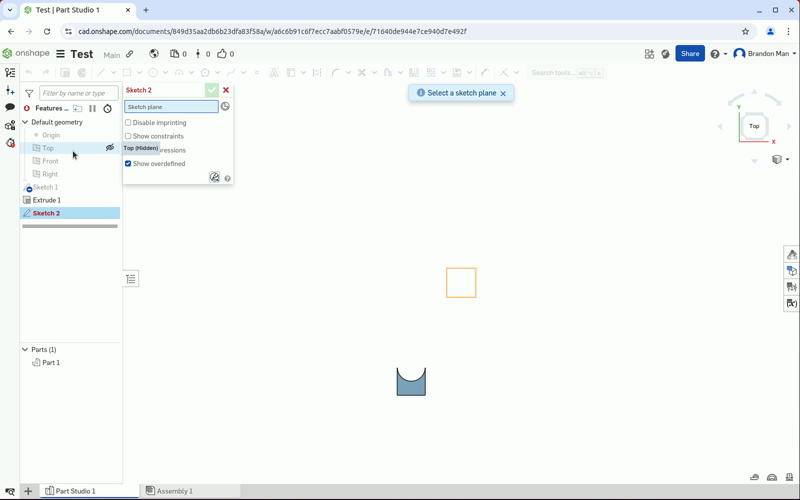
click(73, 150)
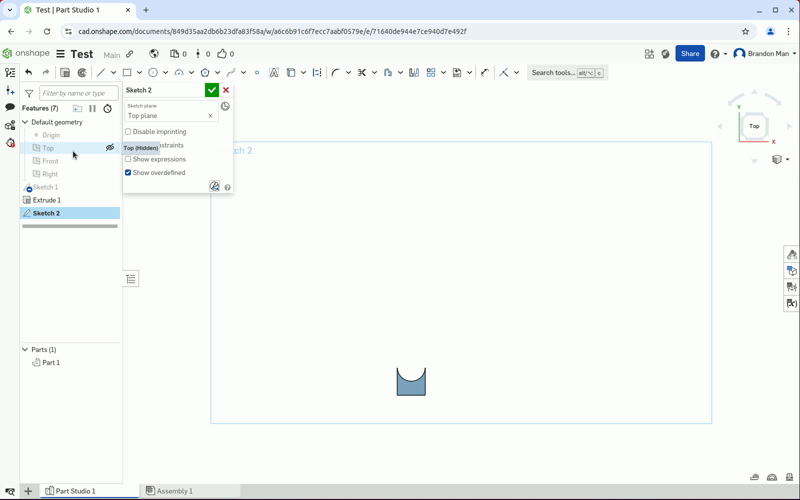
mouse_move(73, 352)
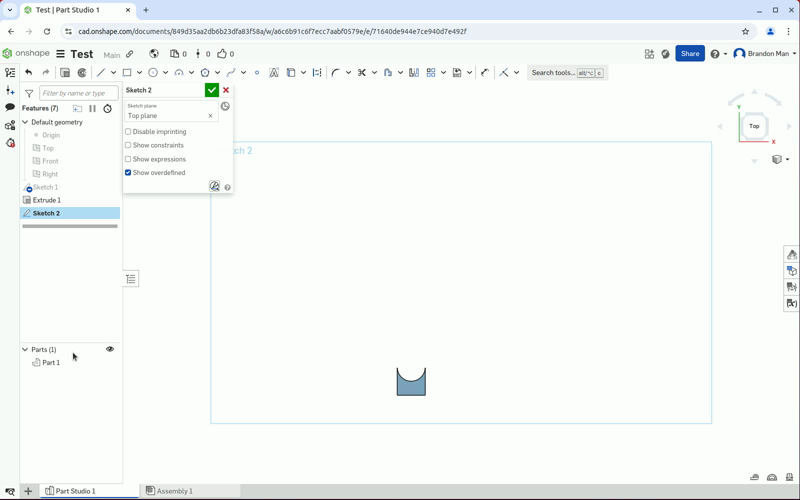
key(y)
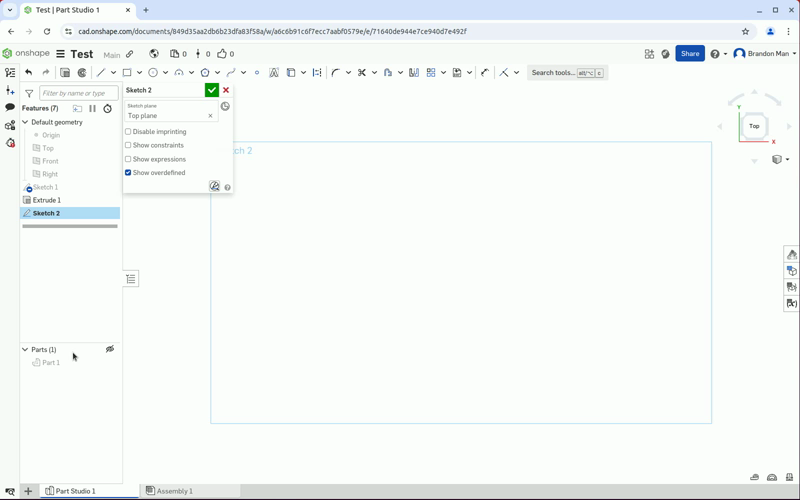
key(a)
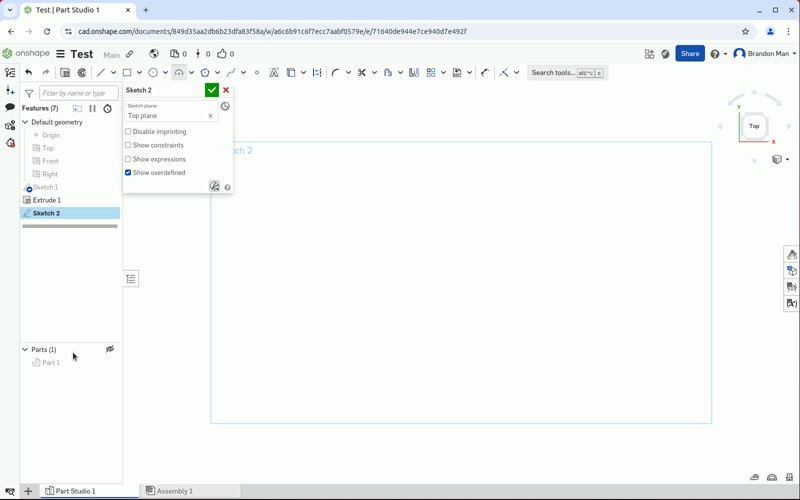
key_down(shift)
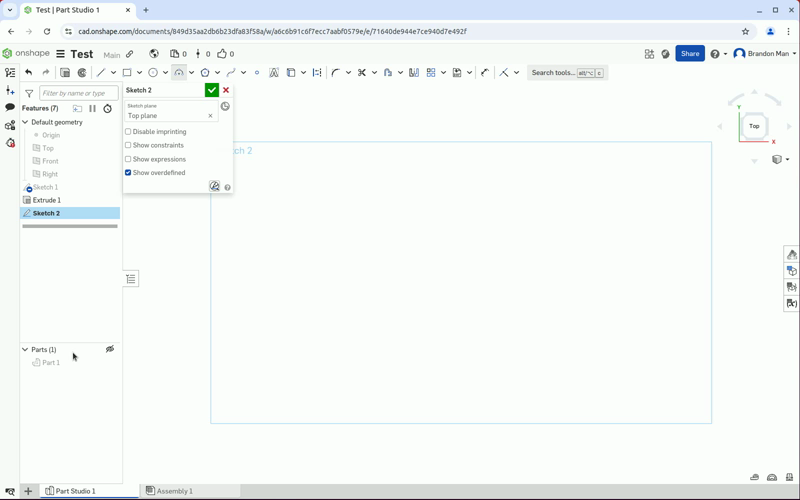
mouse_move(397, 368)
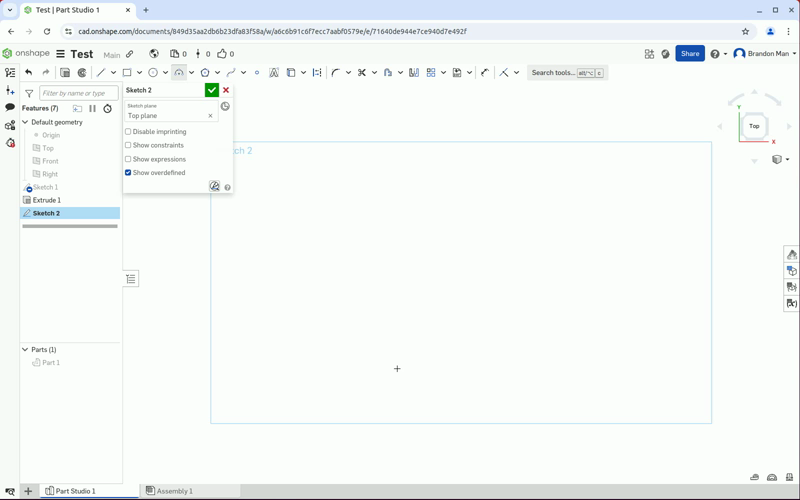
click(397, 368)
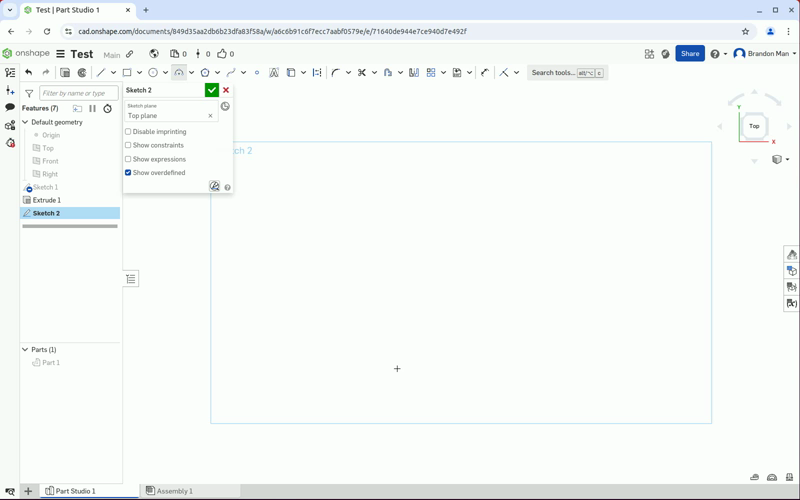
key_up(shift)
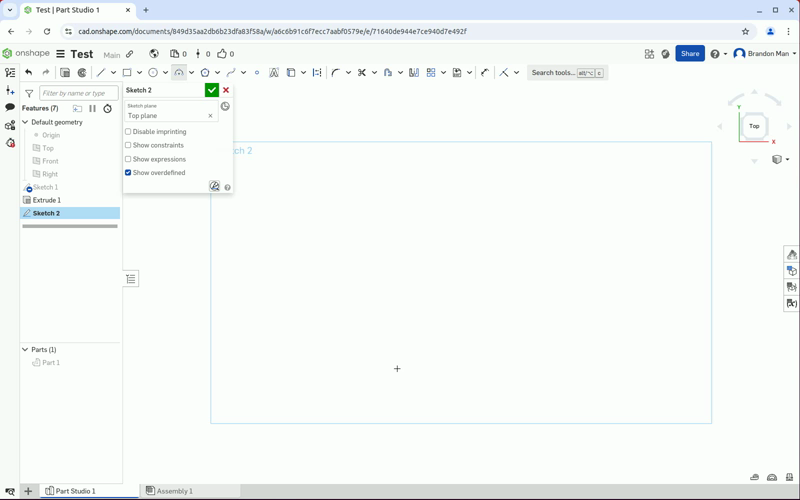
key_down(shift)
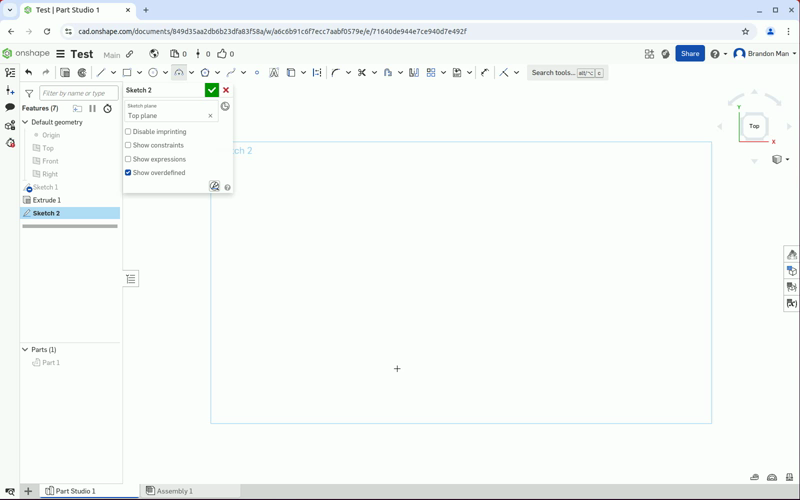
mouse_move(425, 368)
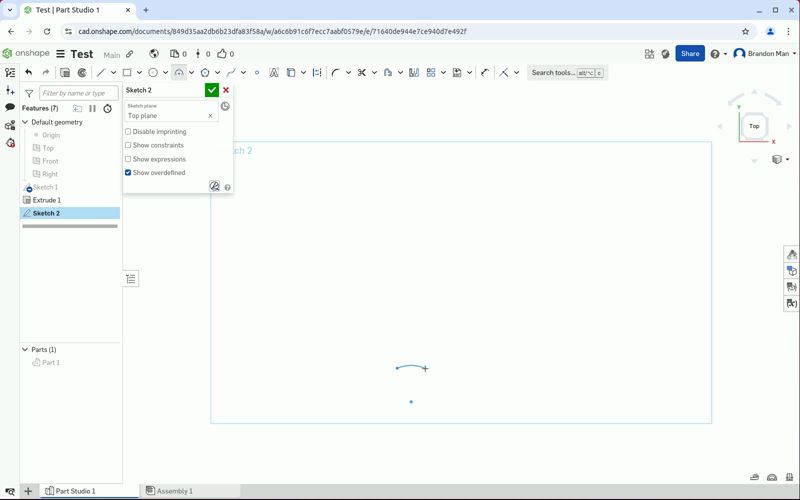
click(425, 368)
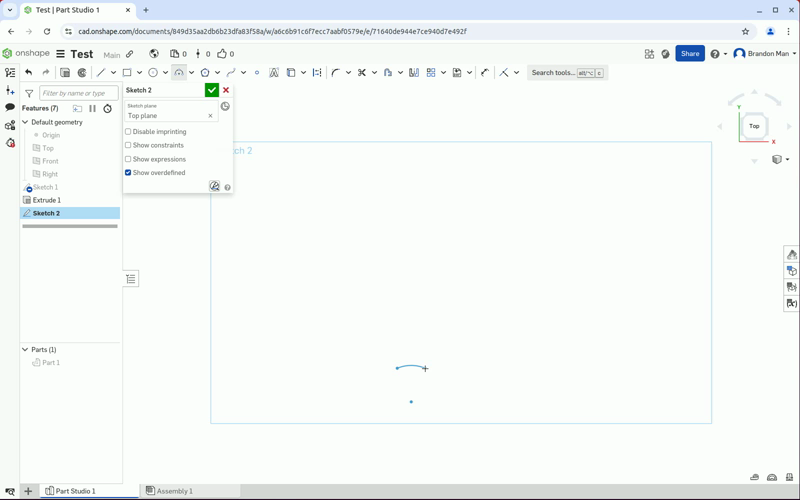
mouse_move(411, 382)
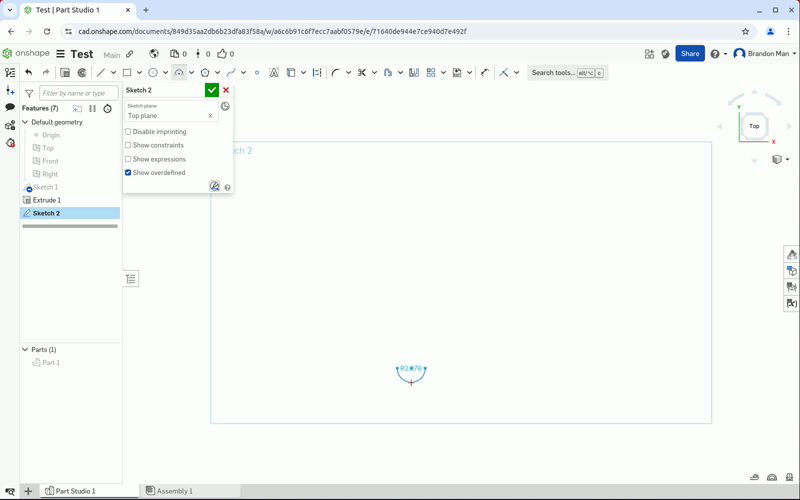
click(411, 382)
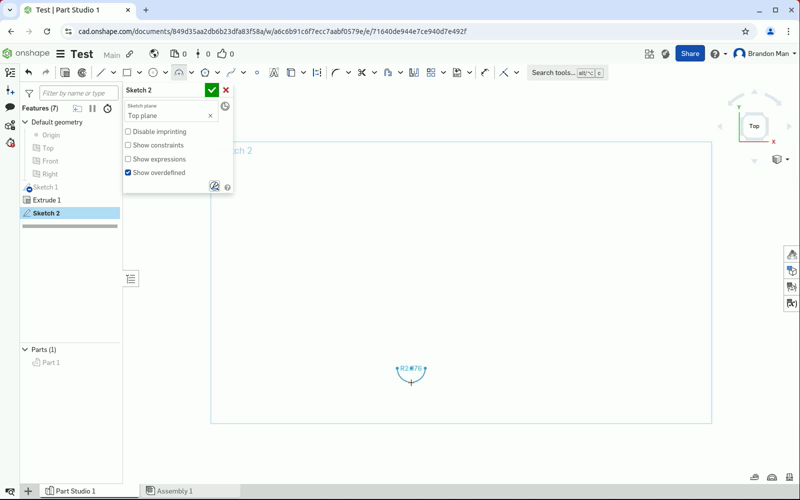
key_up(shift)
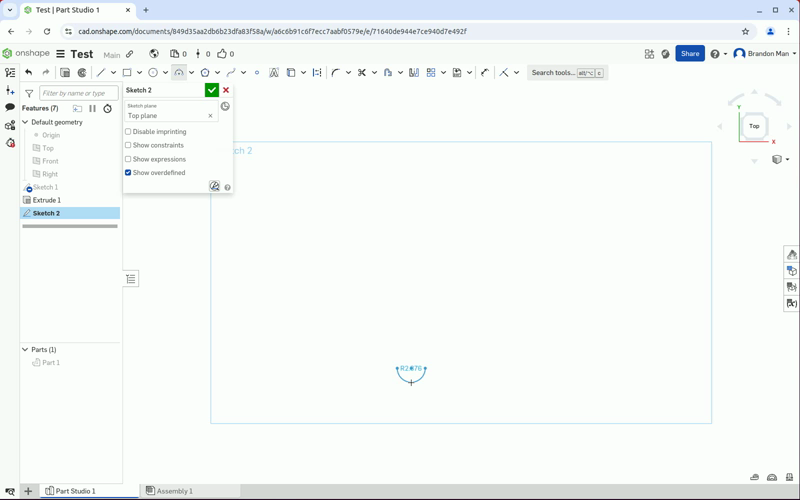
key(esc)
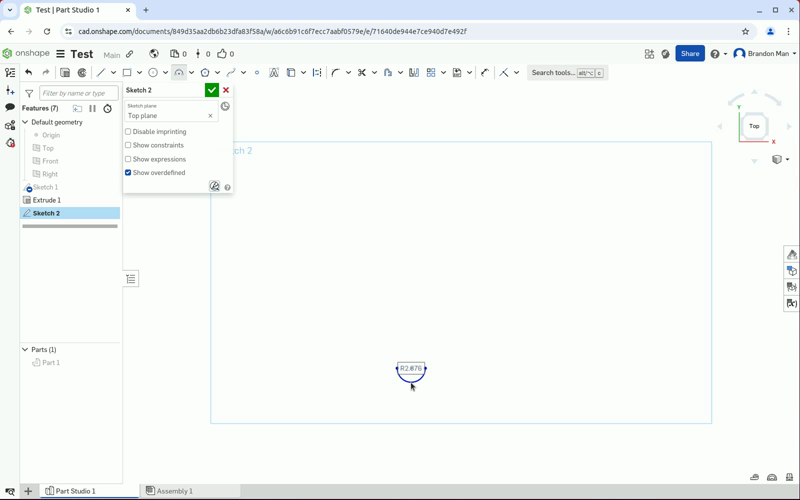
key(l)
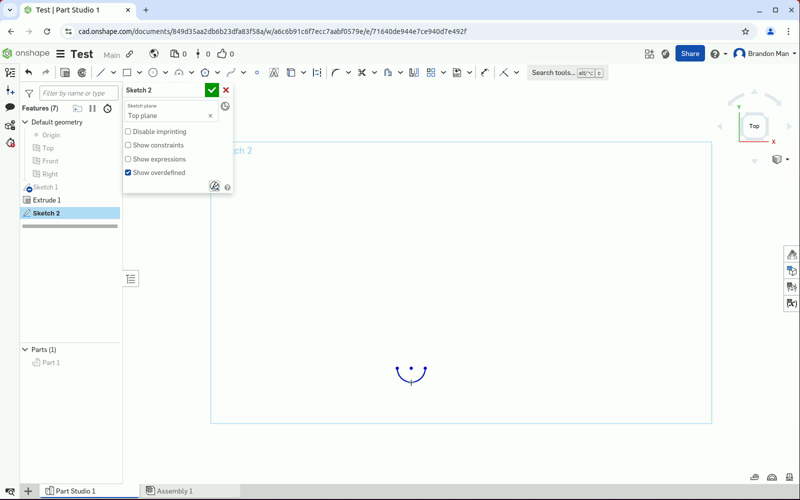
mouse_move(425, 368)
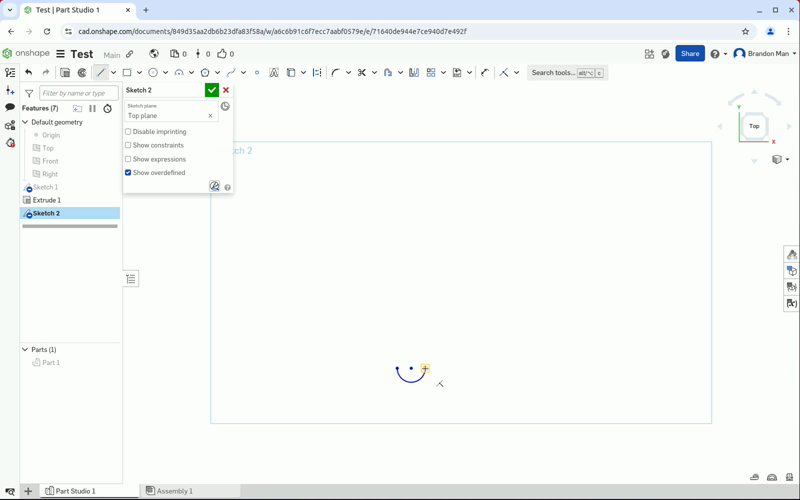
click(425, 368)
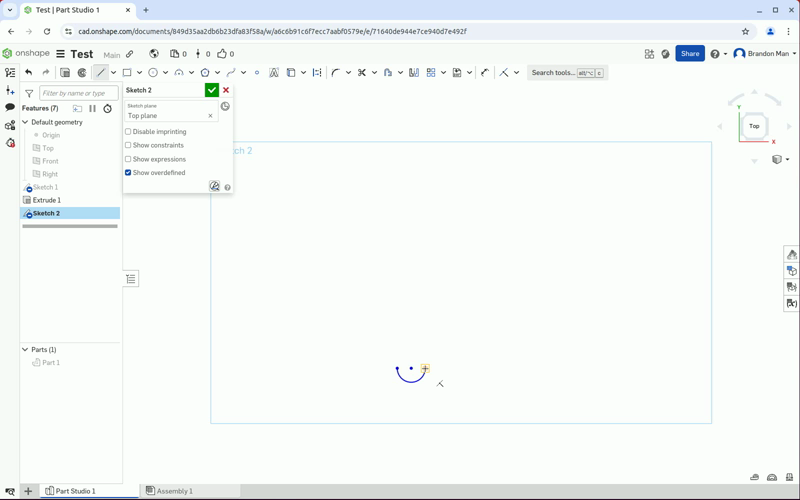
mouse_move(455, 368)
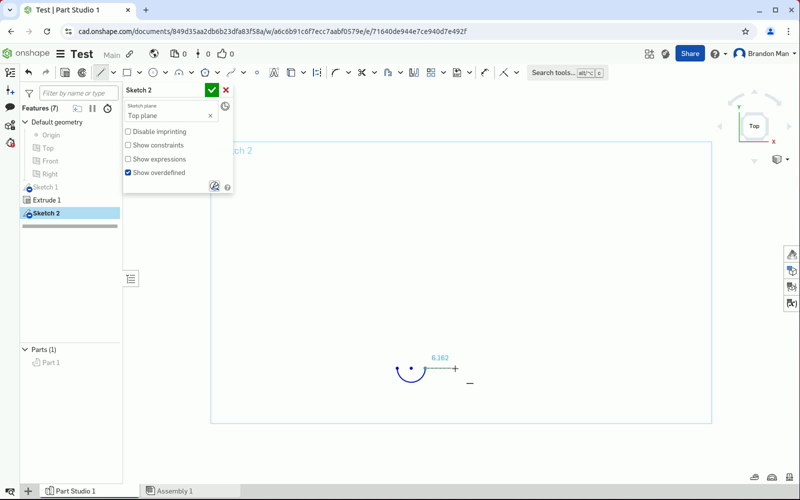
key_down(shift)
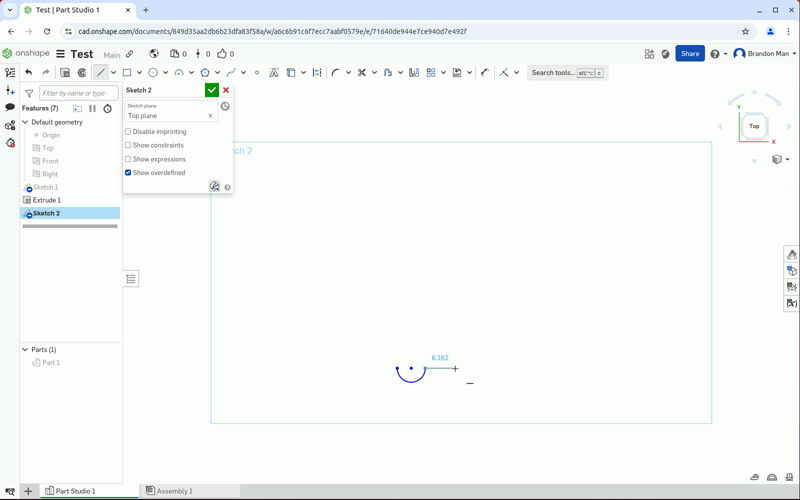
mouse_move(397, 368)
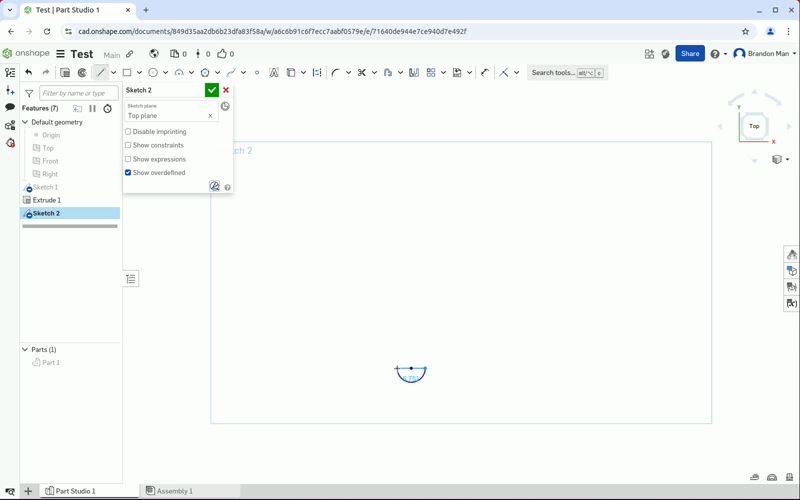
key_up(shift)
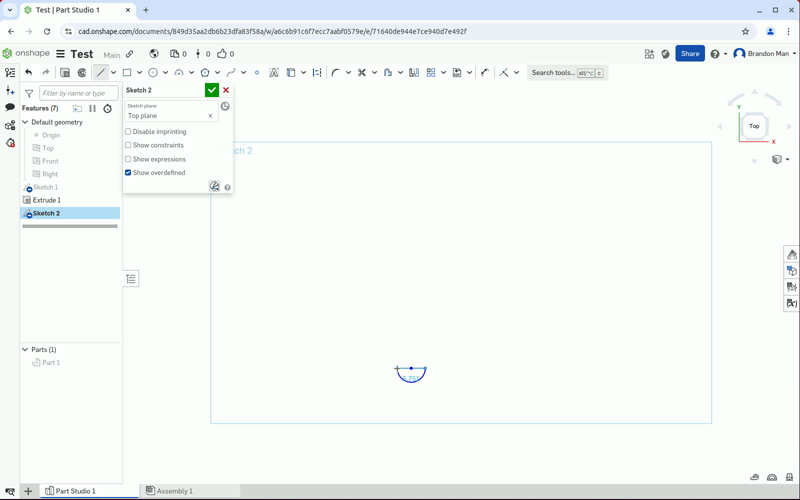
click(397, 368)
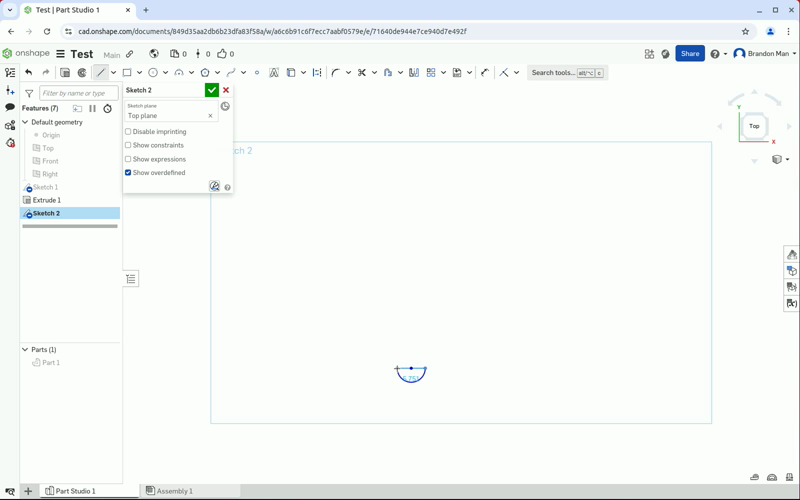
key(esc)
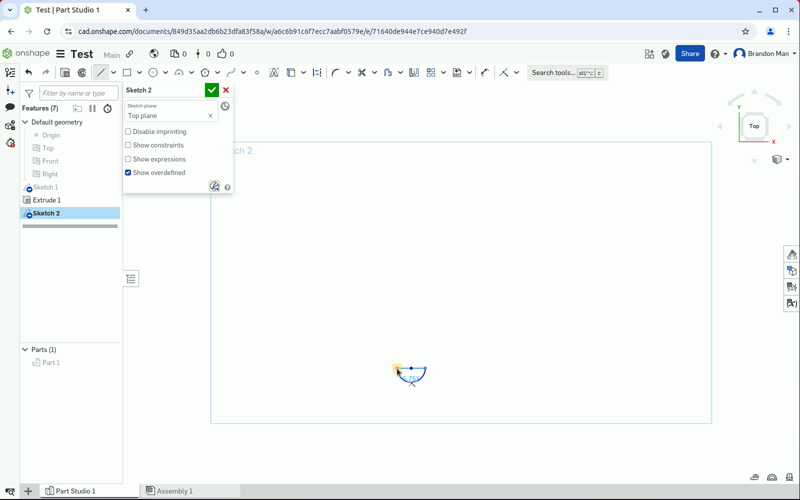
mouse_move(416, 370)
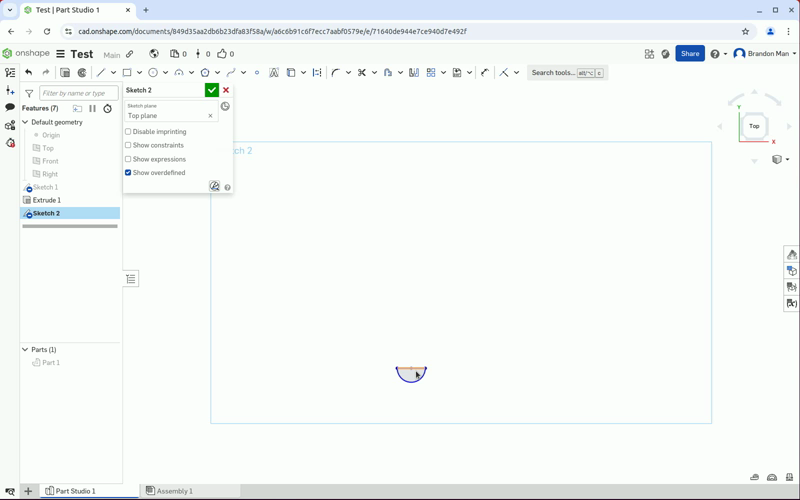
scroll(6)
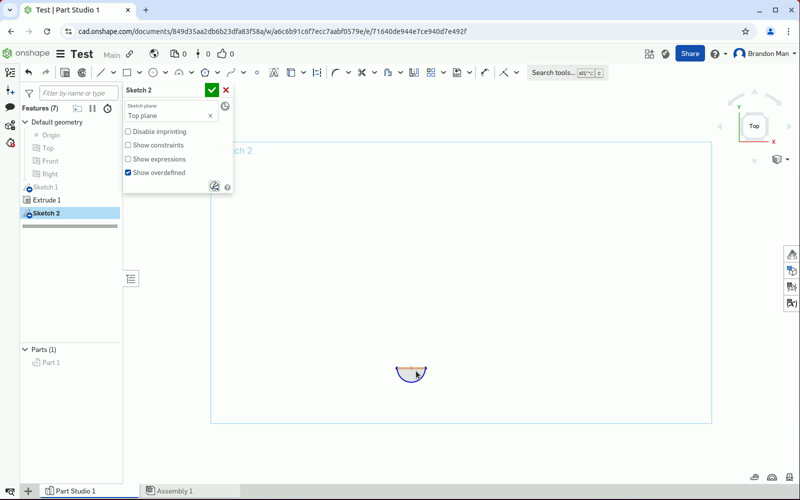
scroll(6)
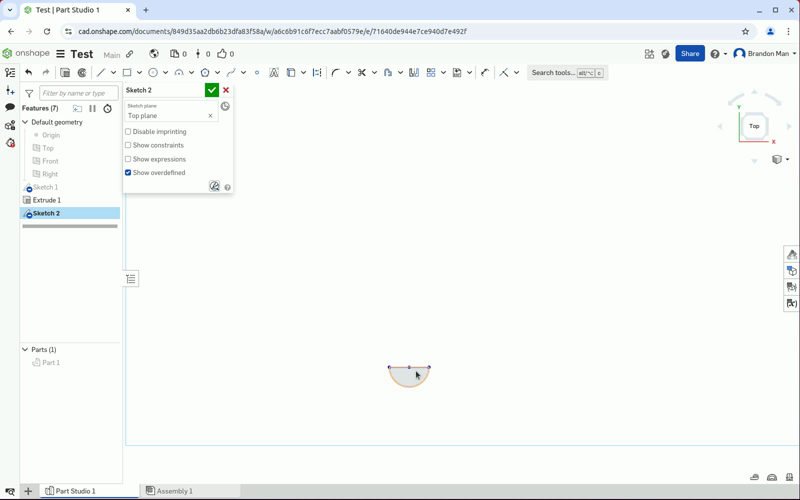
scroll(6)
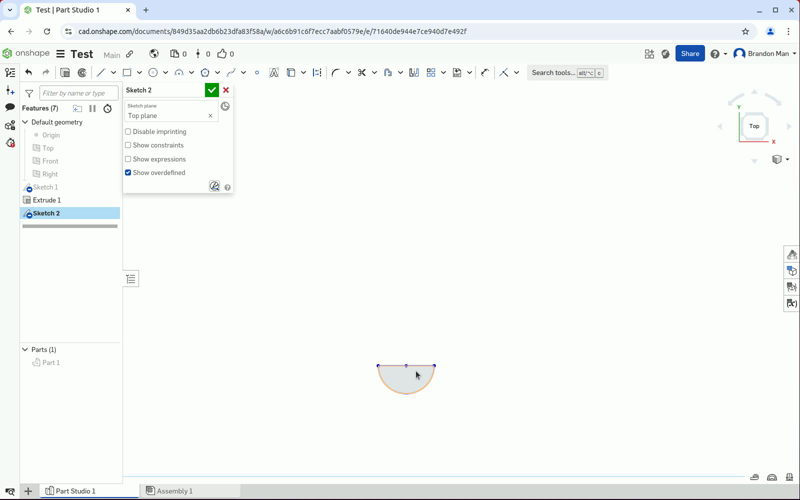
scroll(6)
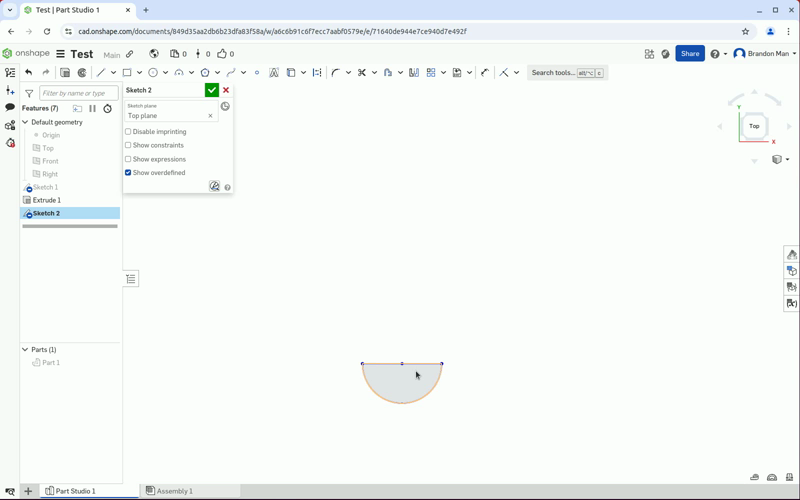
scroll(6)
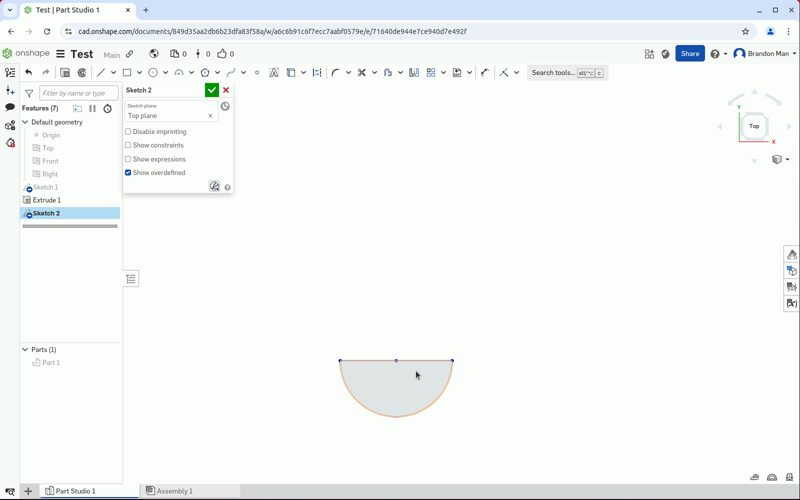
scroll(6)
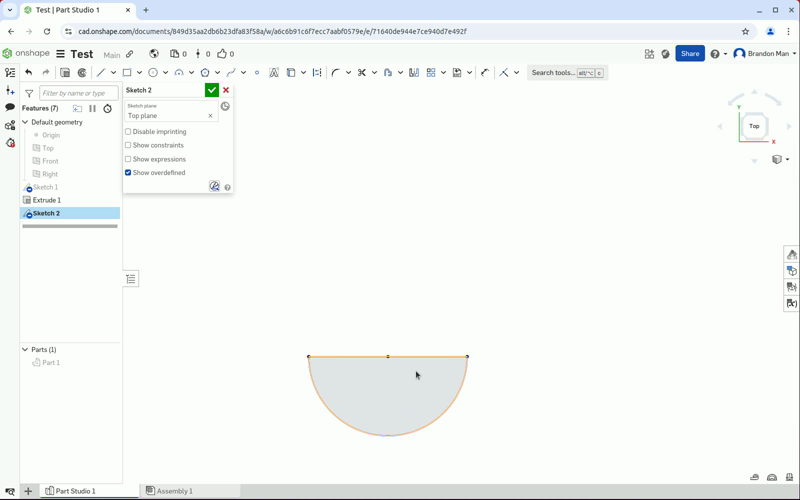
scroll(6)
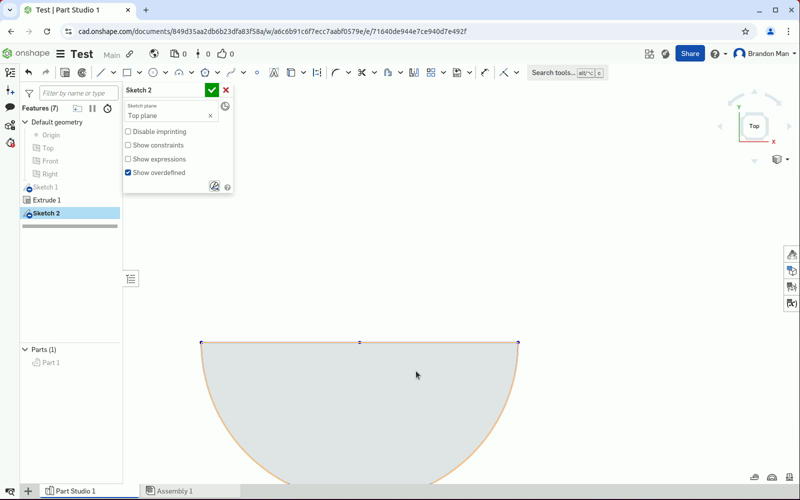
click(416, 370)
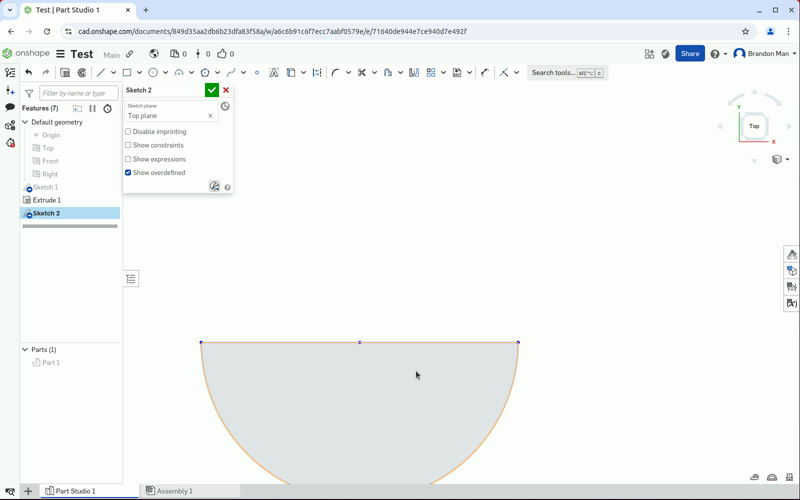
scroll(-6)
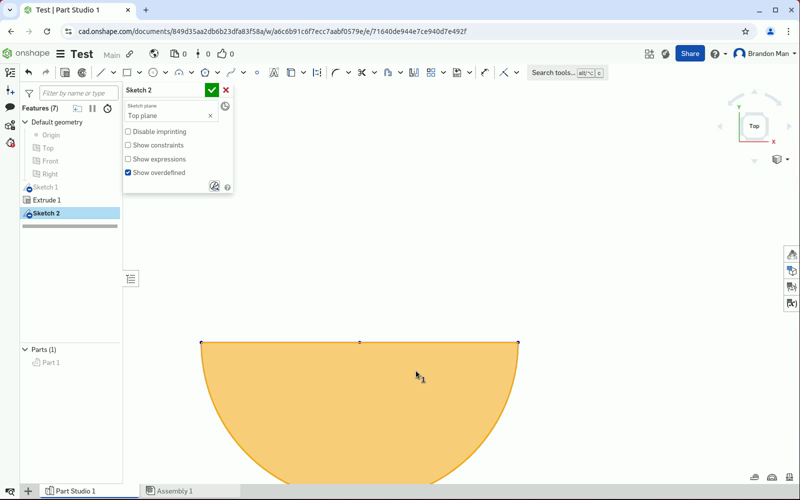
scroll(-6)
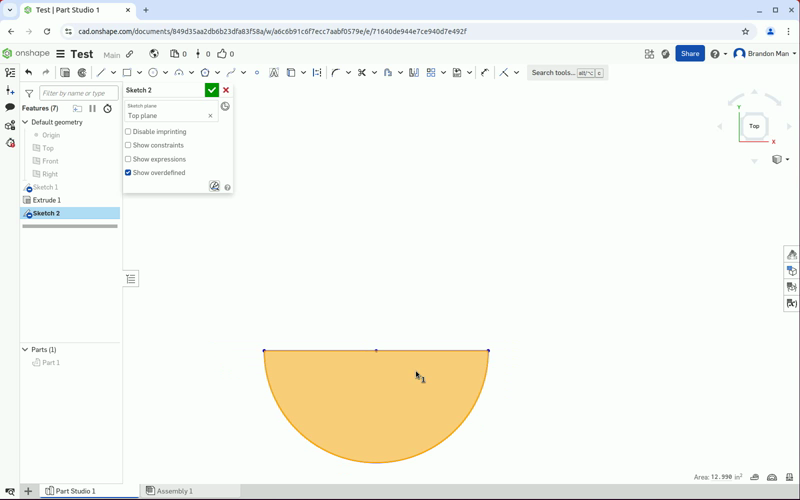
scroll(-6)
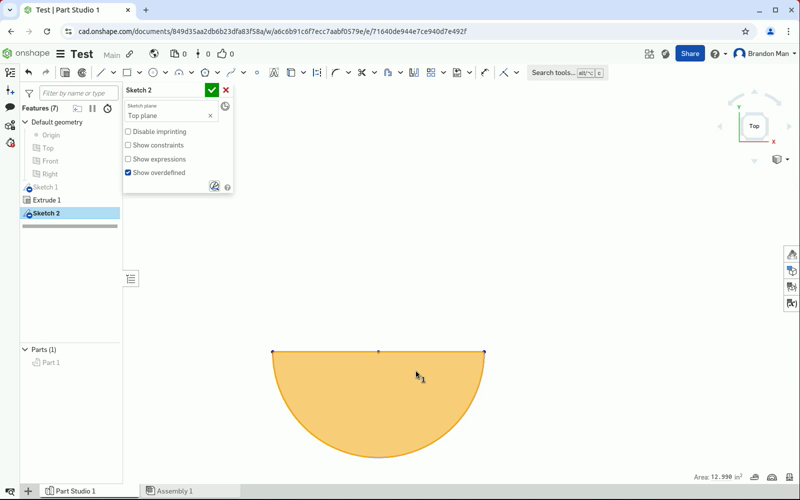
scroll(-6)
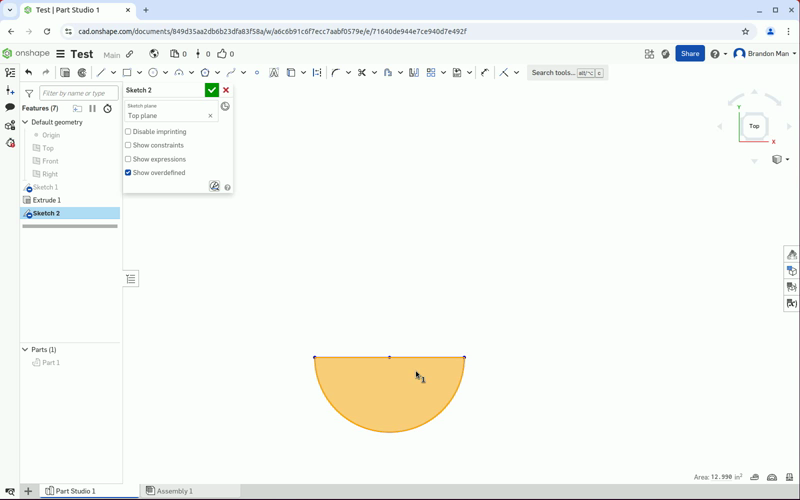
scroll(-6)
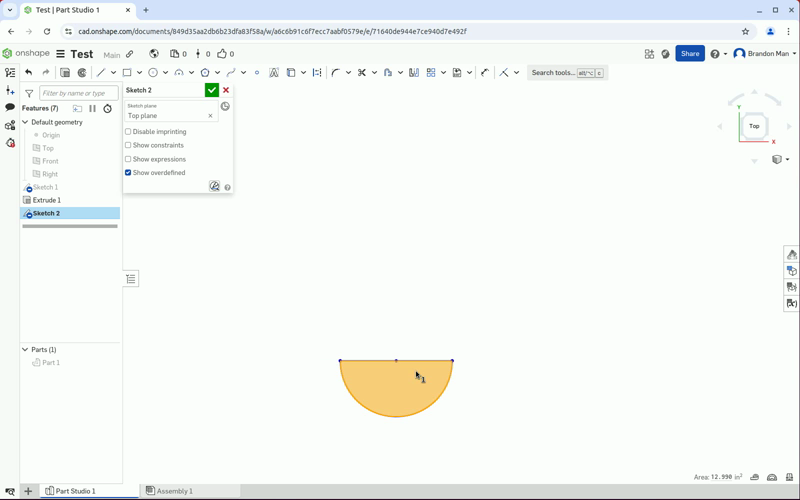
scroll(-6)
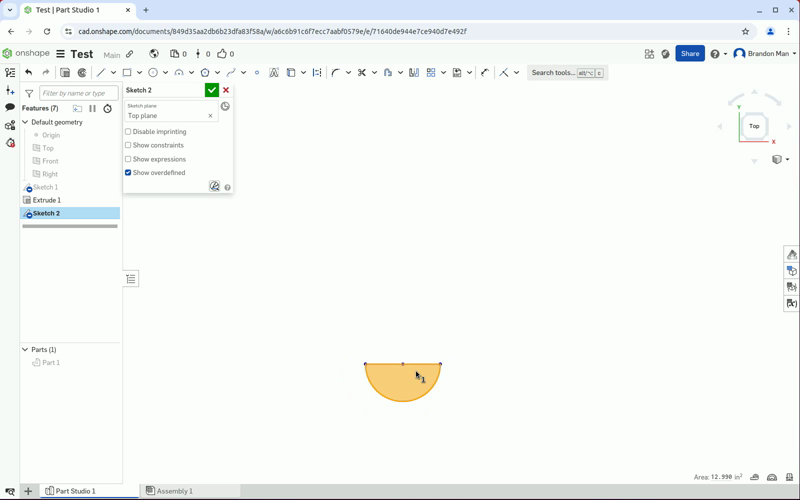
scroll(-6)
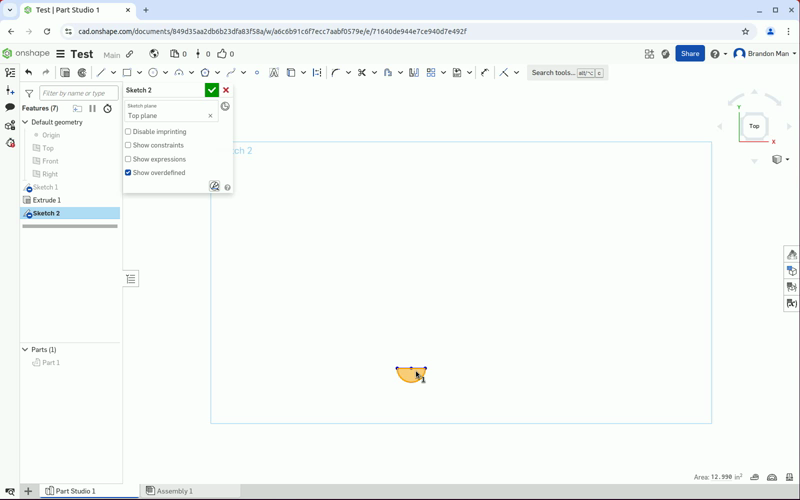
mouse_move(73, 352)
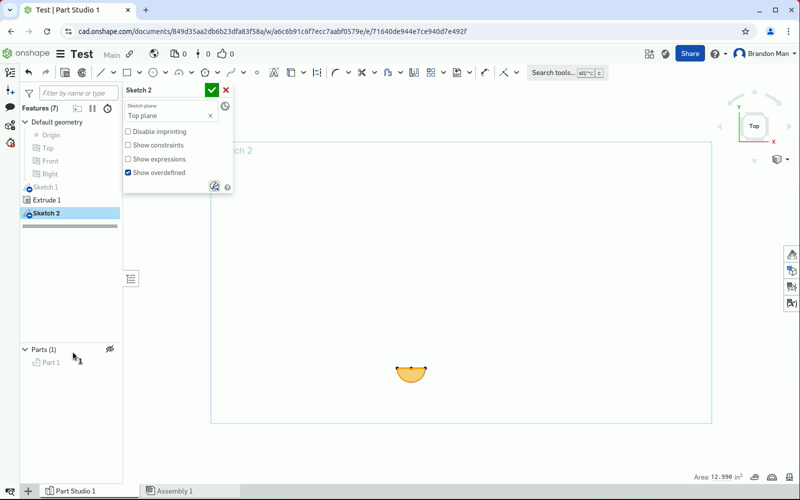
key(shift+y)
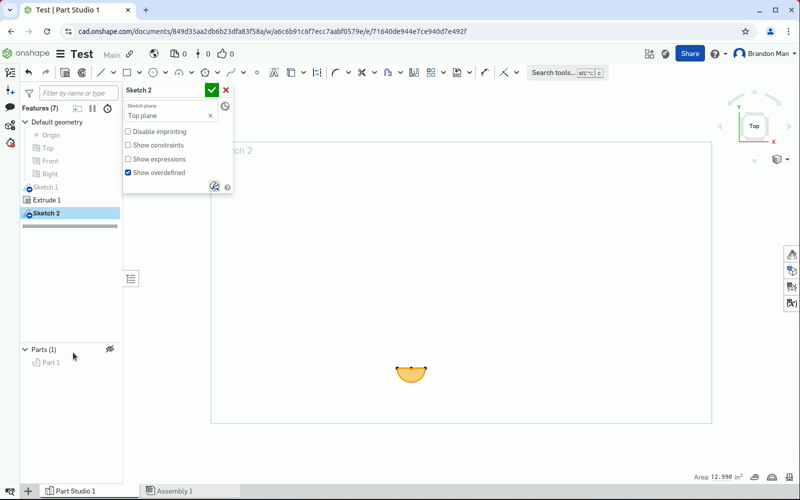
key(shift+e)
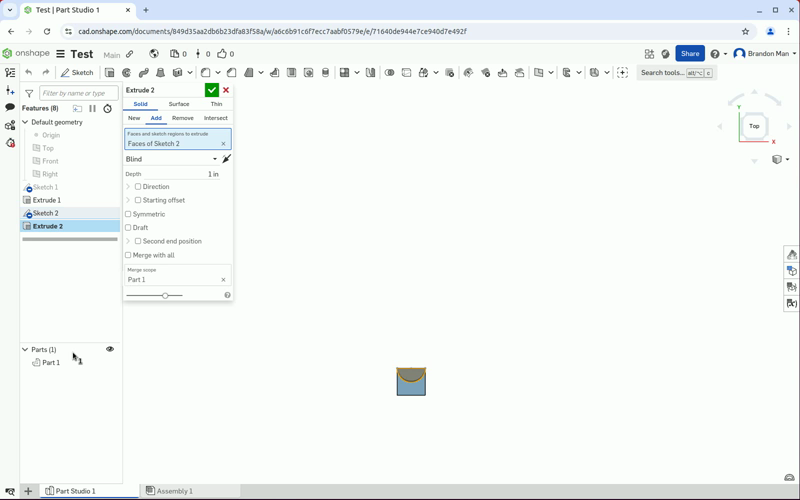
mouse_move(143, 106)
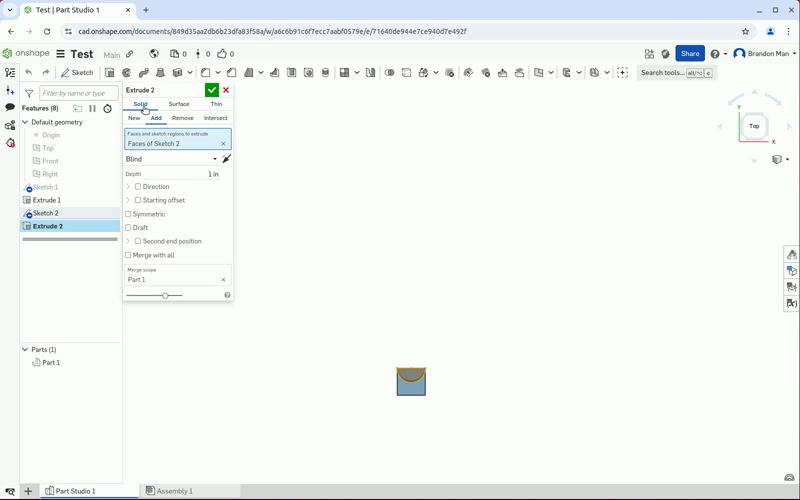
click(143, 106)
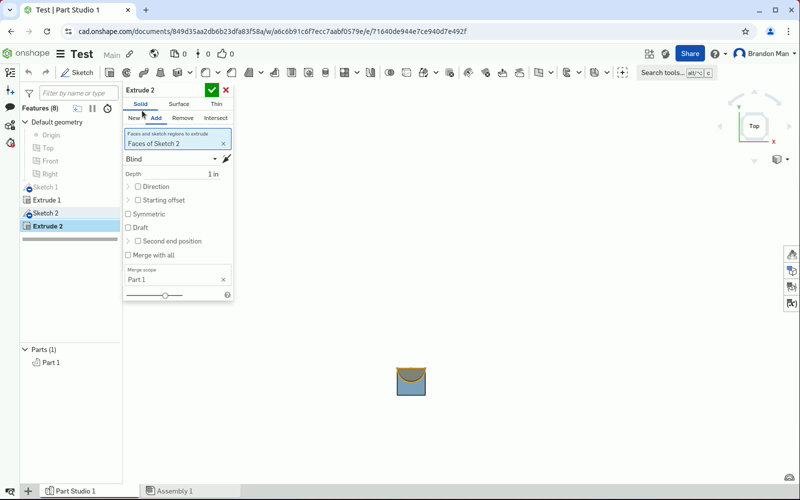
mouse_move(137, 120)
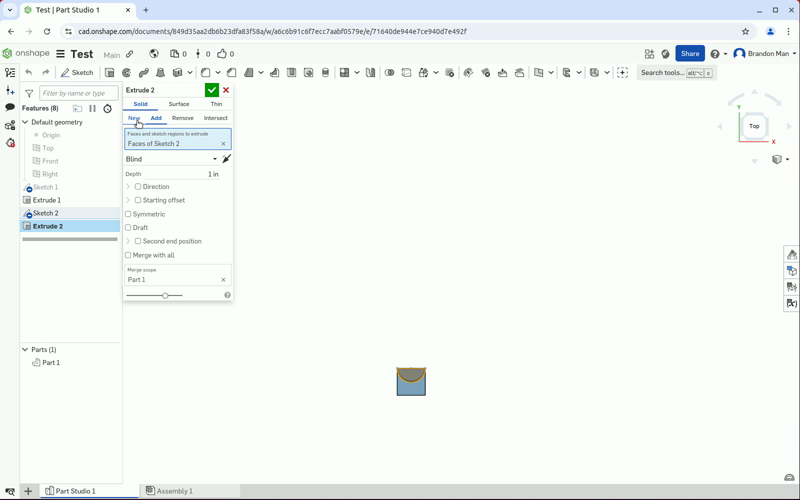
click(137, 120)
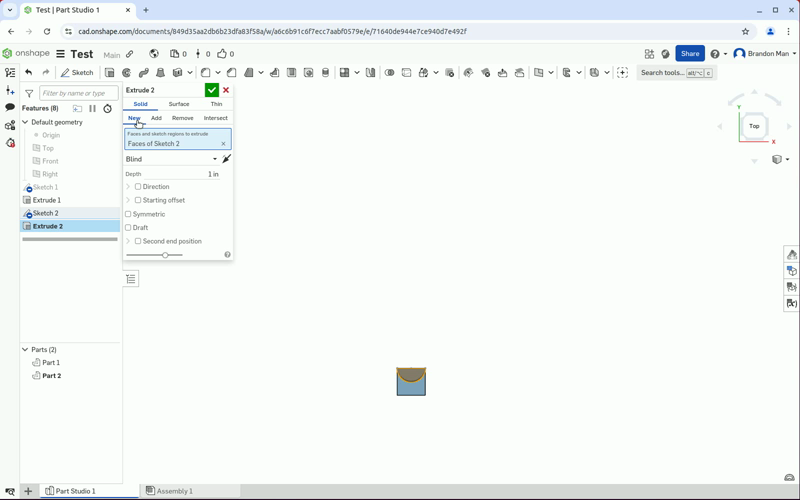
key(tab, 4)
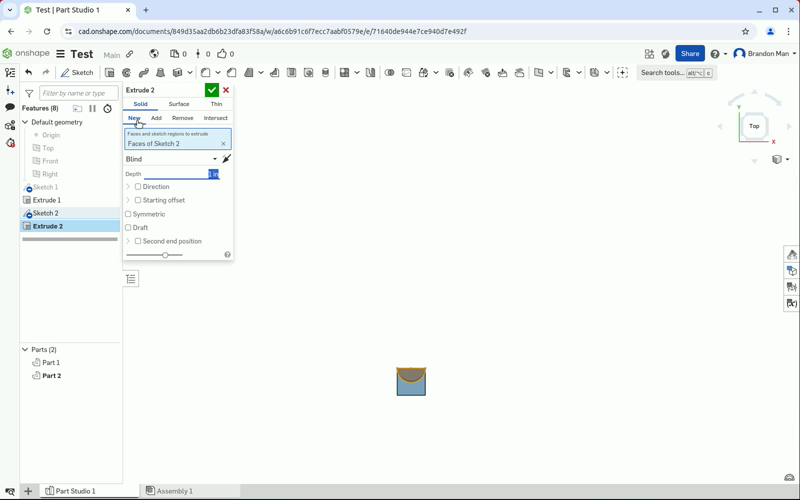
text(1.926)
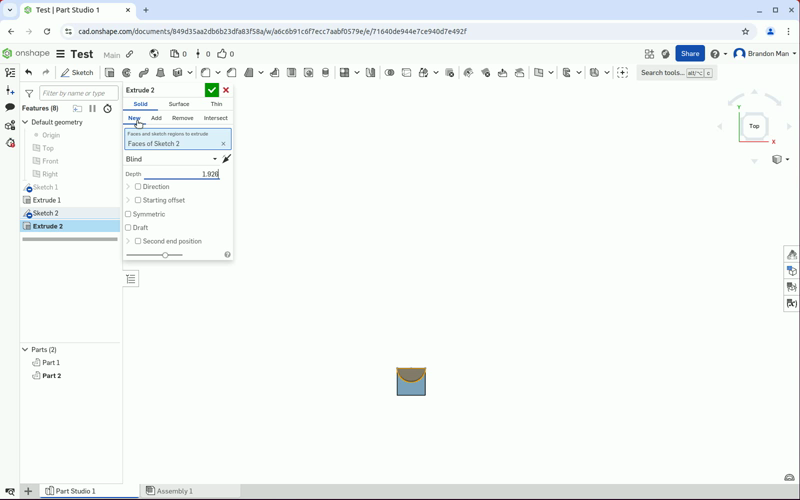
key(enter)
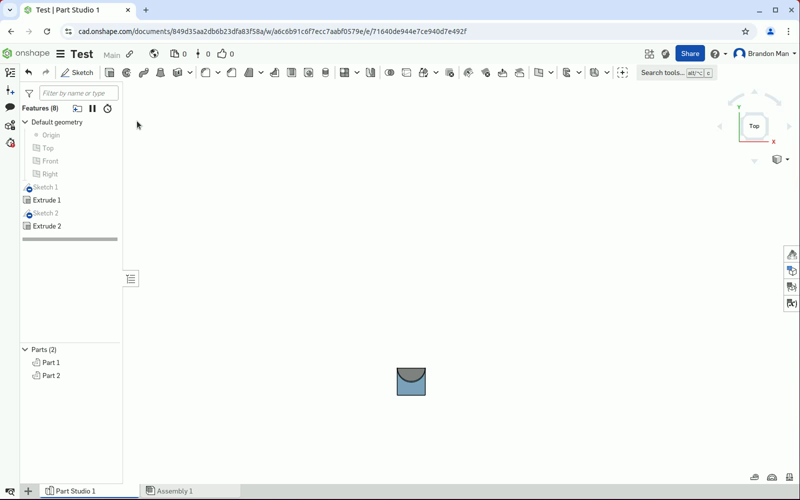
key(shift+h)
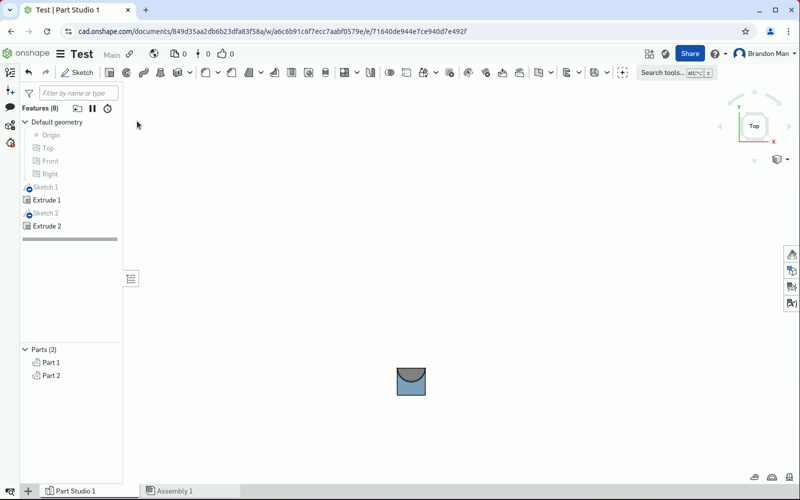
key(shift+h)
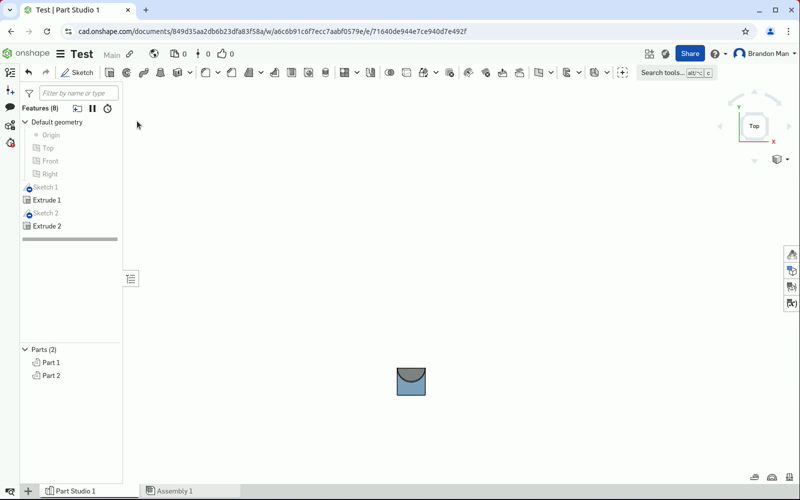
mouse_move(73, 189)
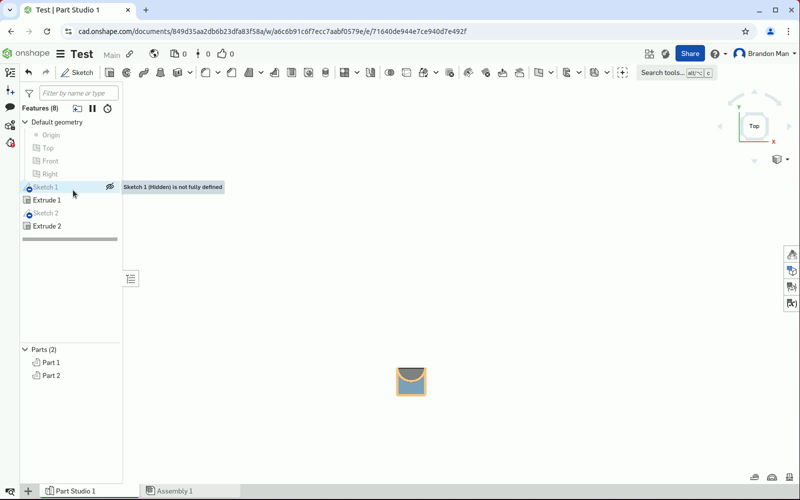
click(73, 189)
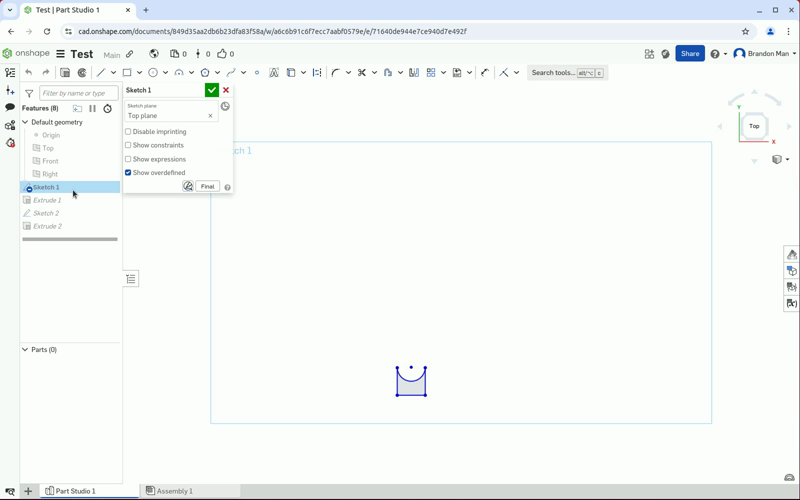
mouse_move(229, 92)
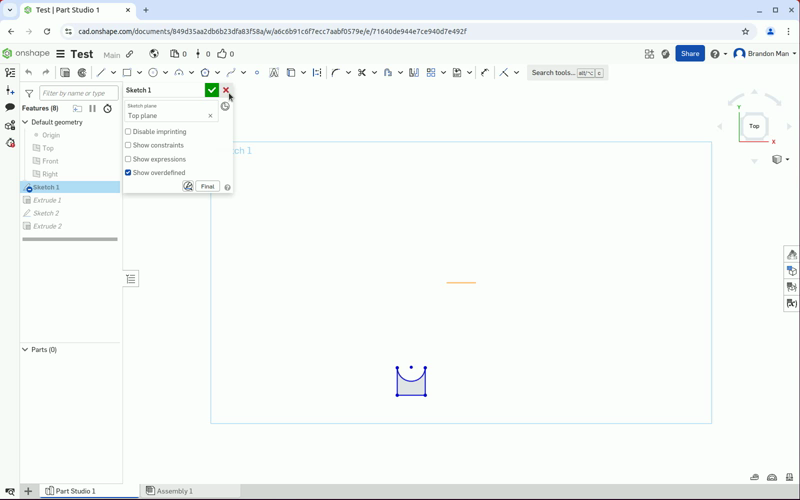
click(229, 92)
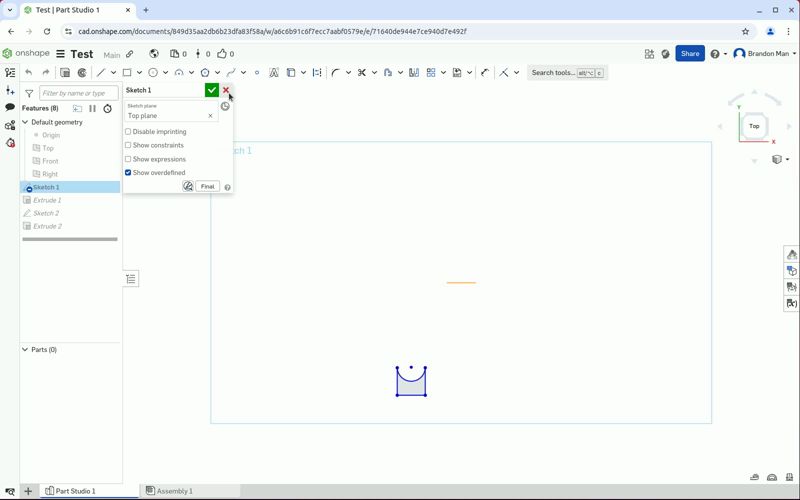
key(shift+s)
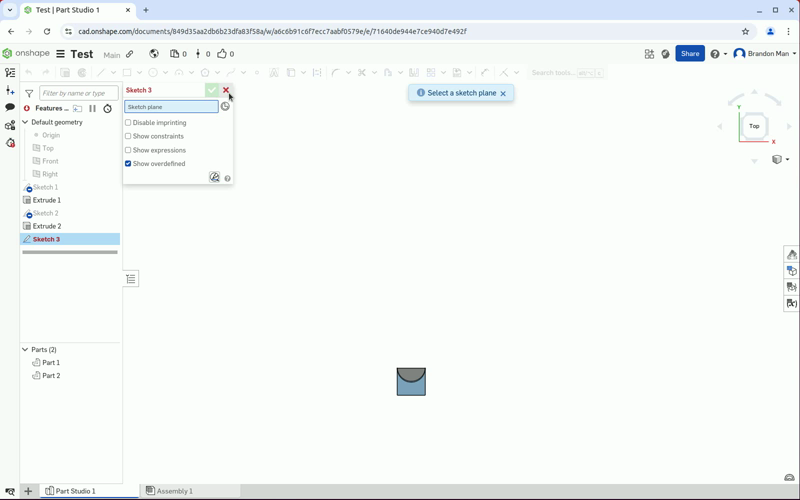
mouse_move(73, 150)
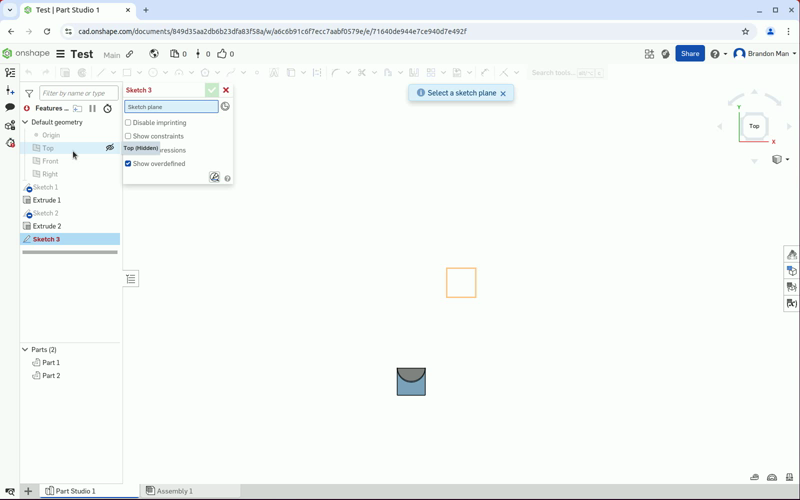
click(73, 150)
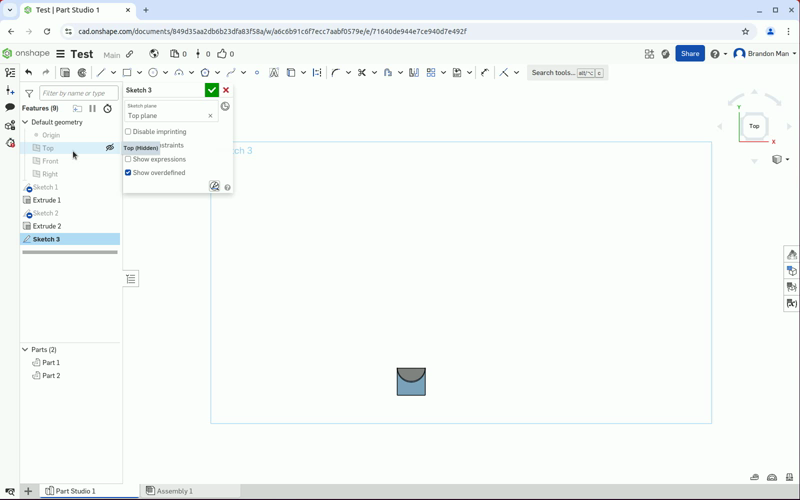
mouse_move(73, 352)
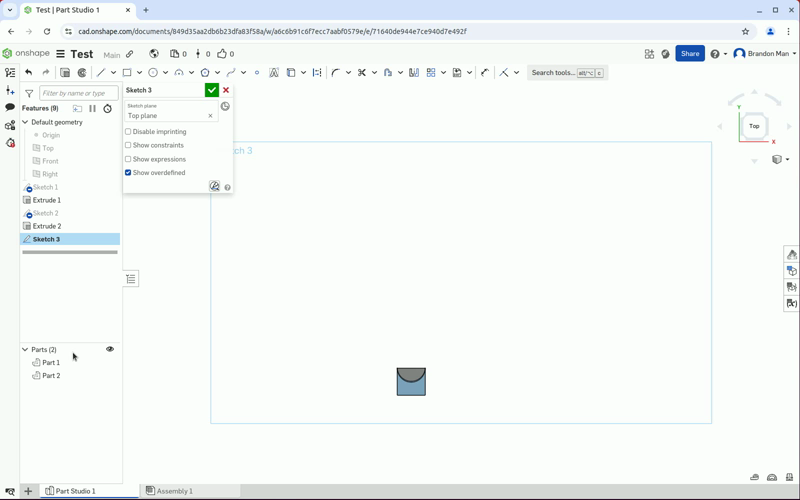
key(y)
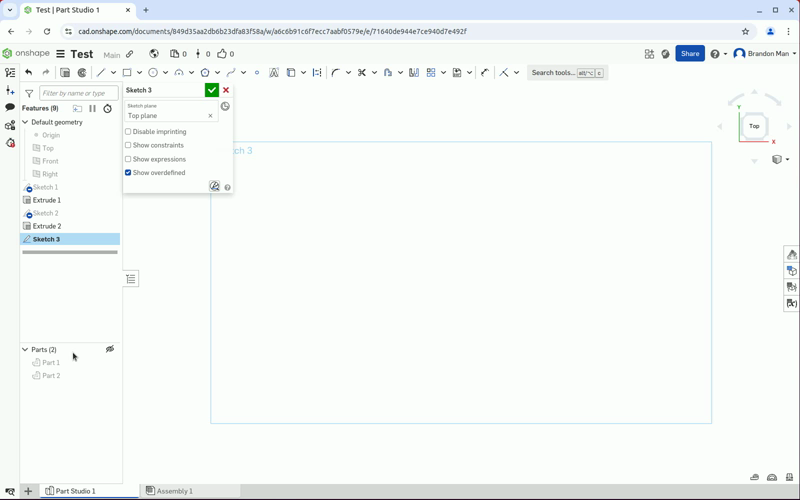
key(a)
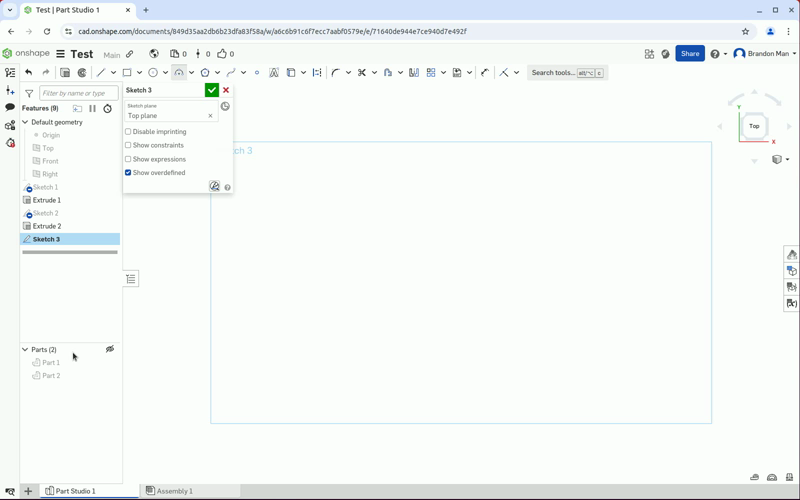
key_down(shift)
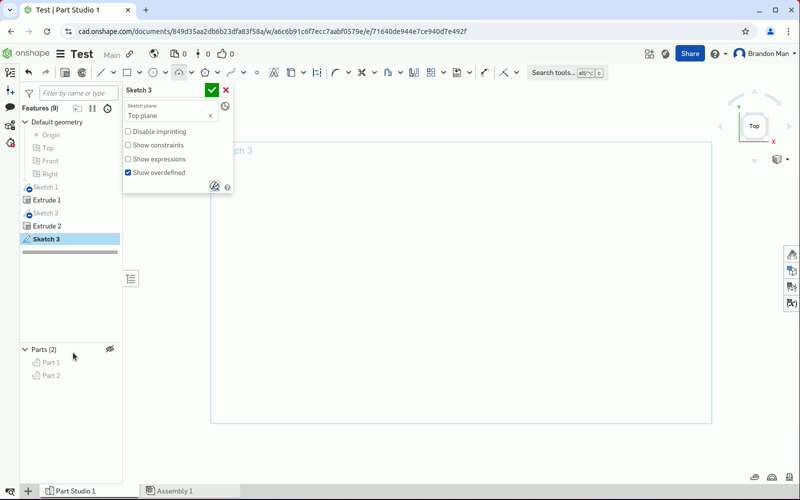
mouse_move(397, 368)
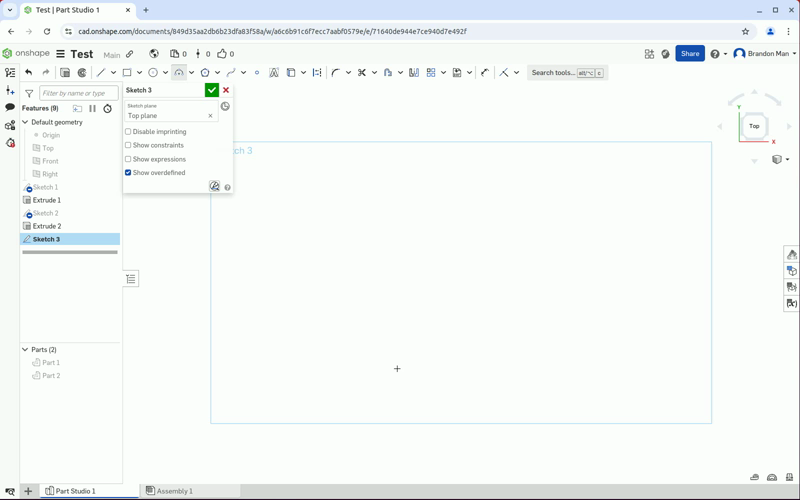
click(397, 368)
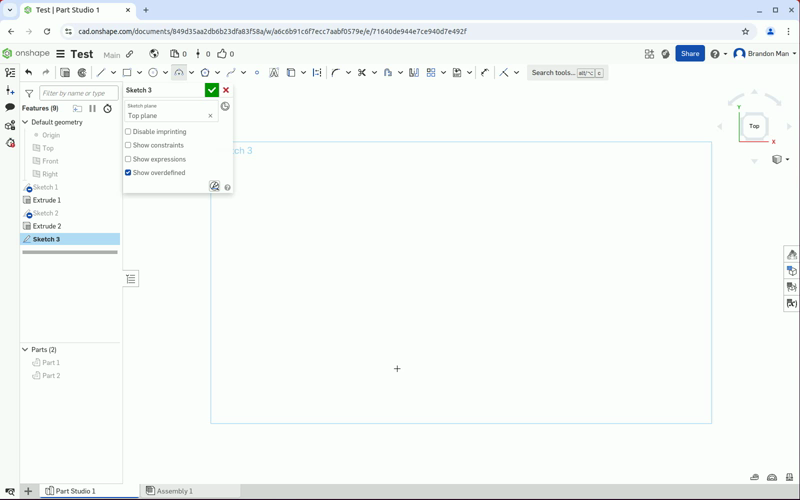
key_up(shift)
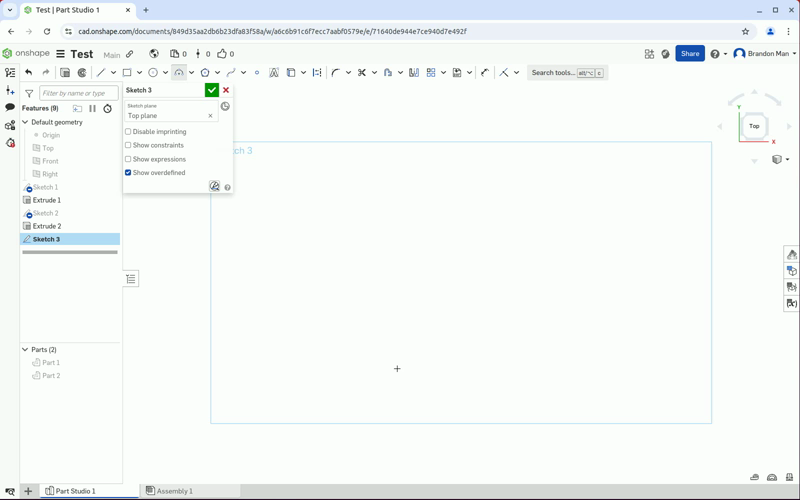
key_down(shift)
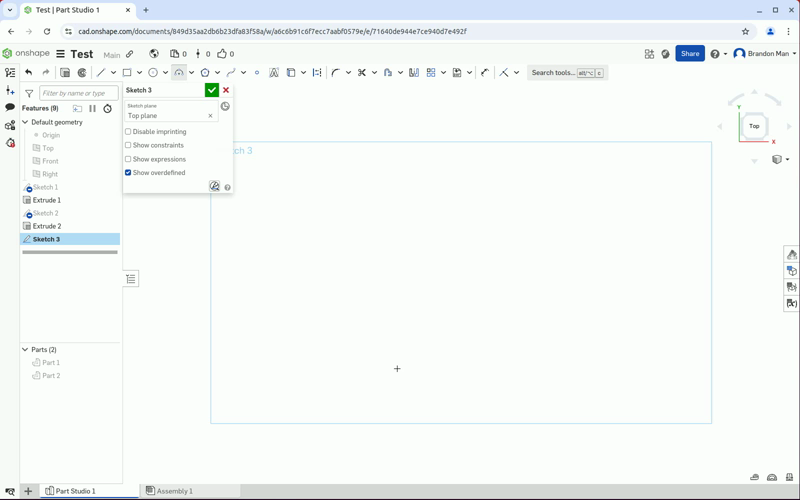
mouse_move(425, 368)
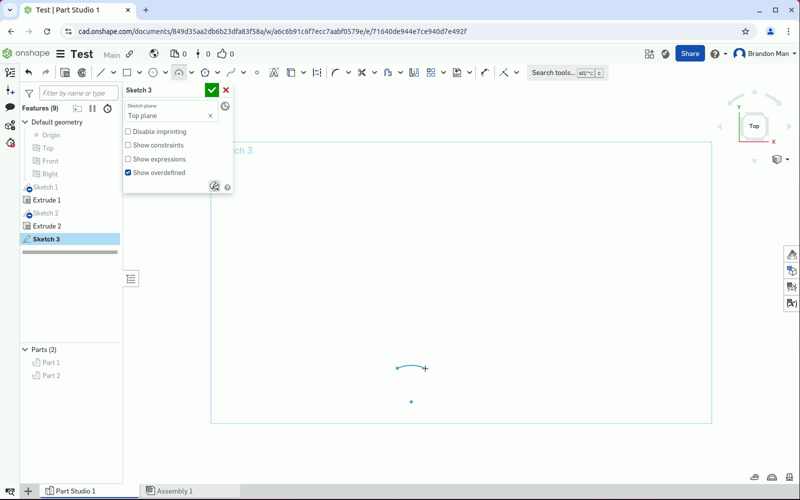
click(425, 368)
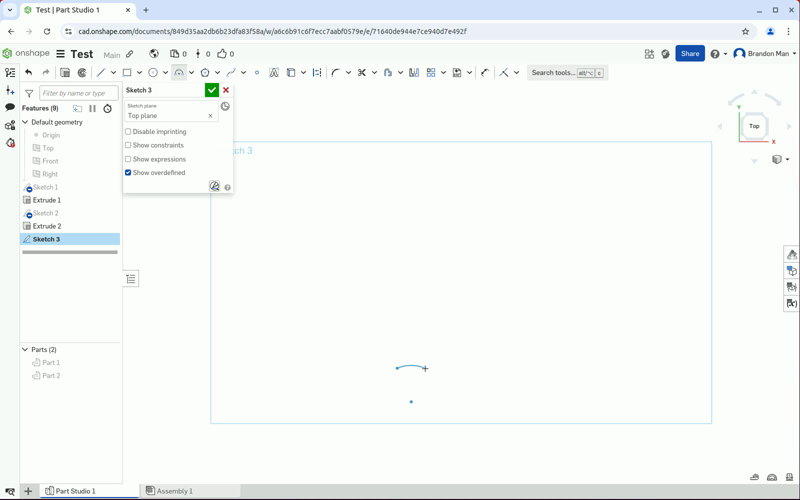
mouse_move(411, 382)
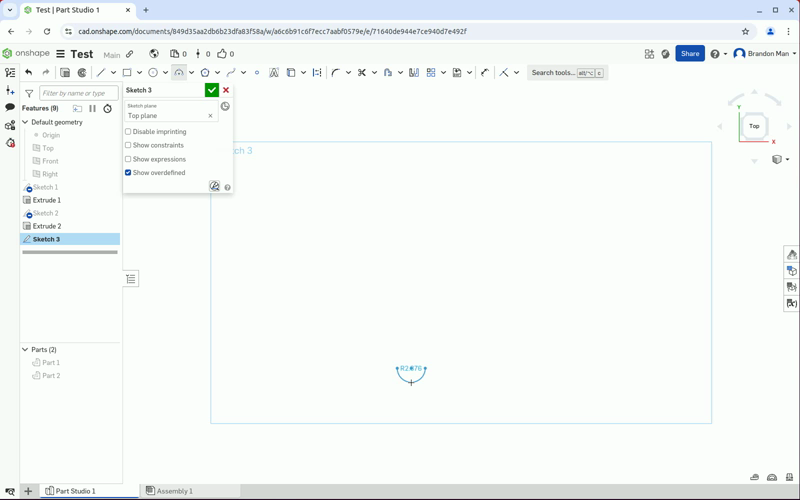
click(411, 382)
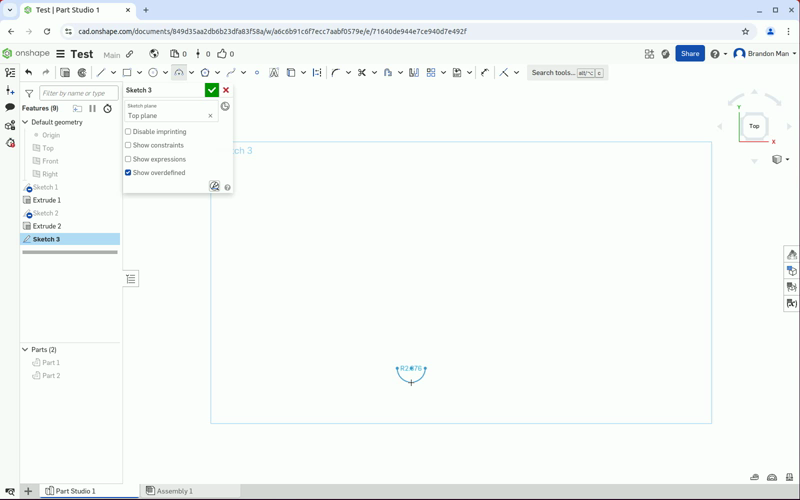
key_up(shift)
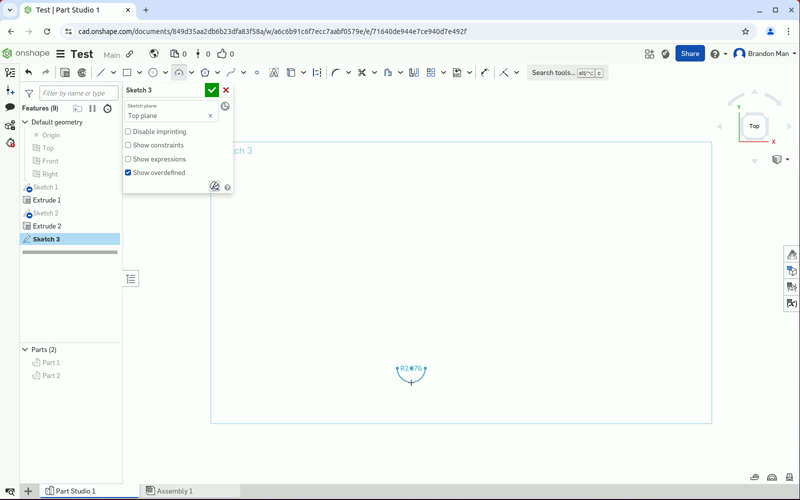
key(esc)
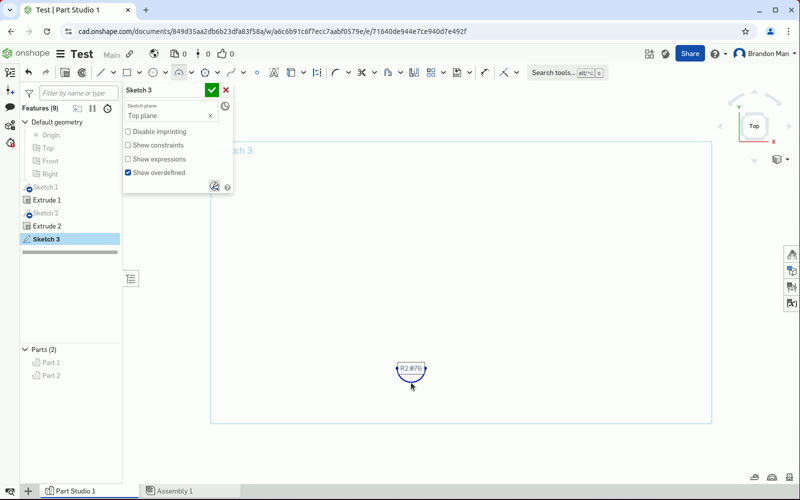
key(l)
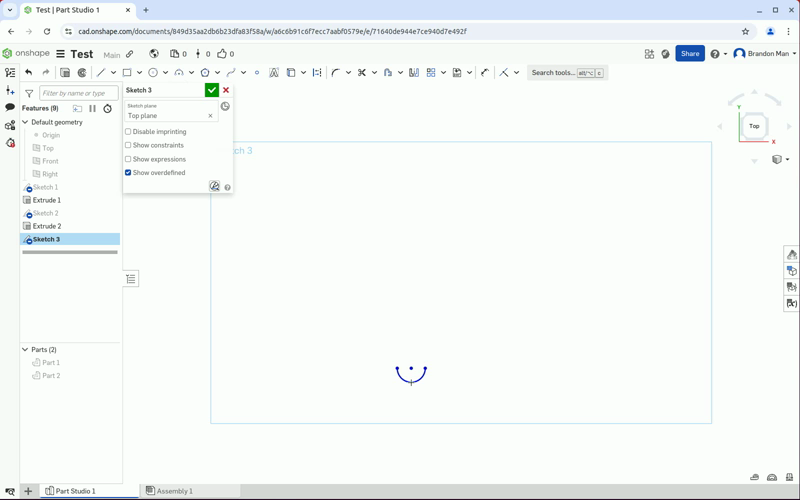
mouse_move(425, 368)
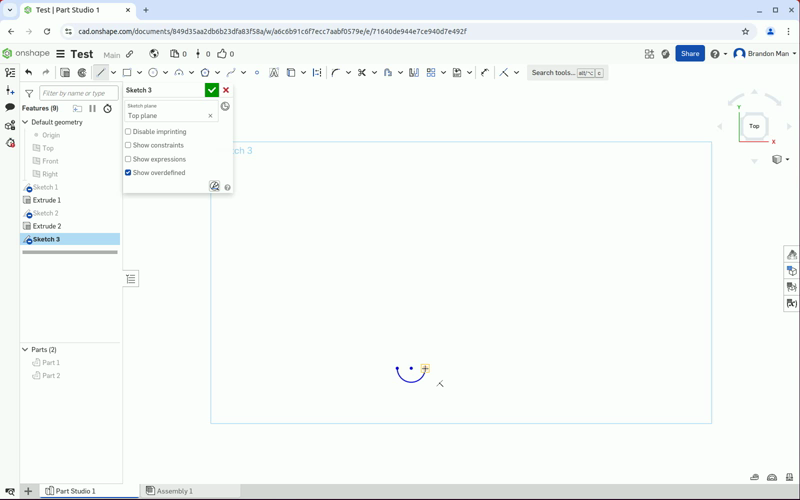
click(425, 368)
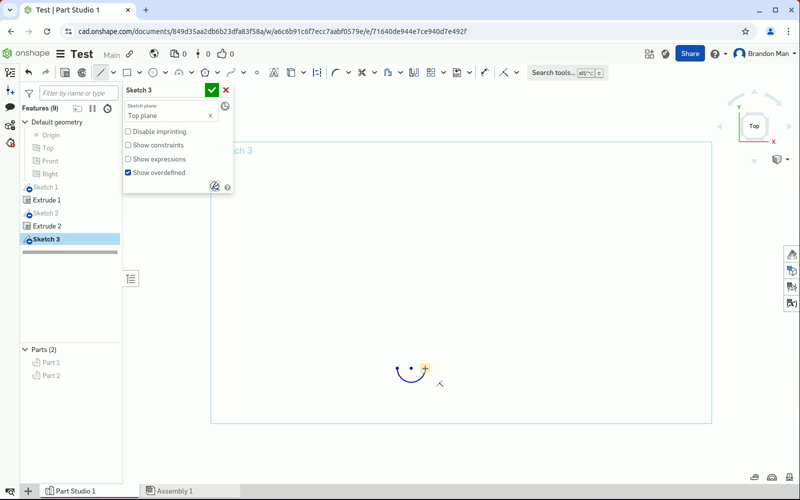
mouse_move(455, 368)
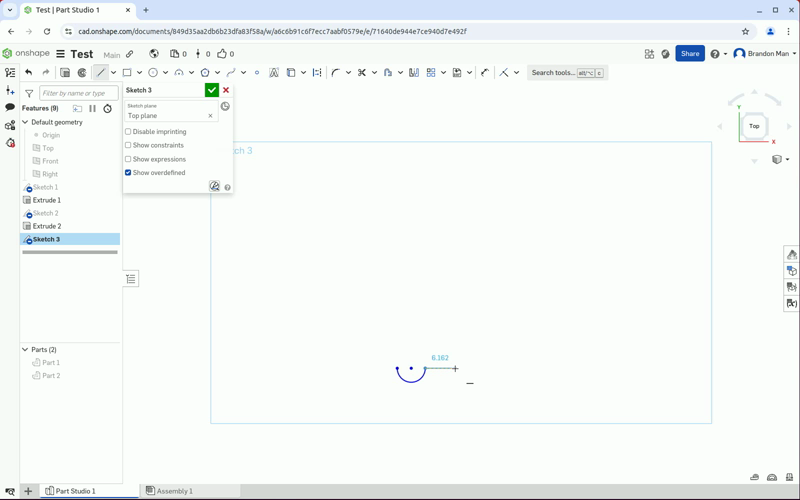
key_down(shift)
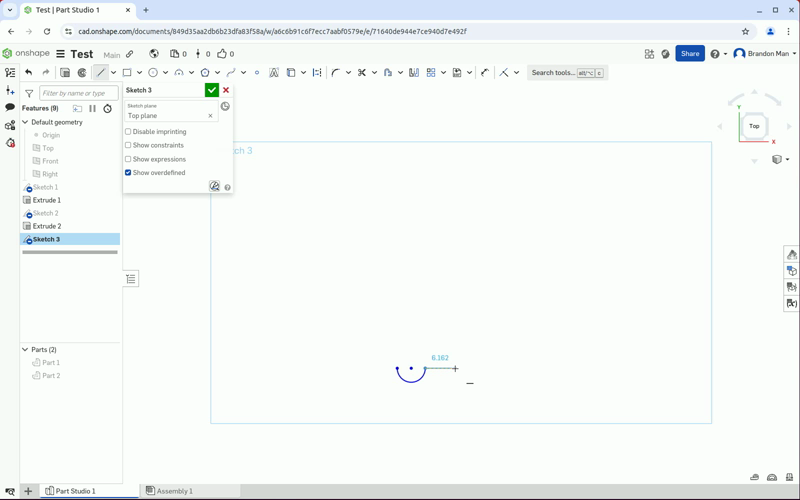
mouse_move(397, 368)
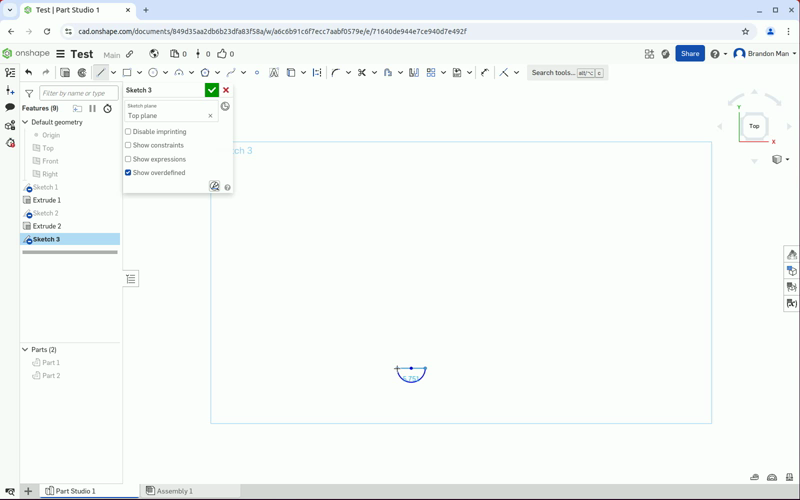
key_up(shift)
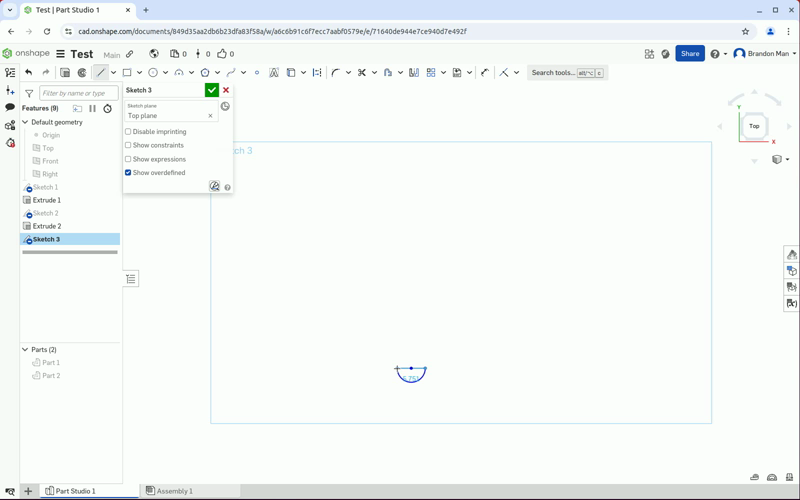
click(397, 368)
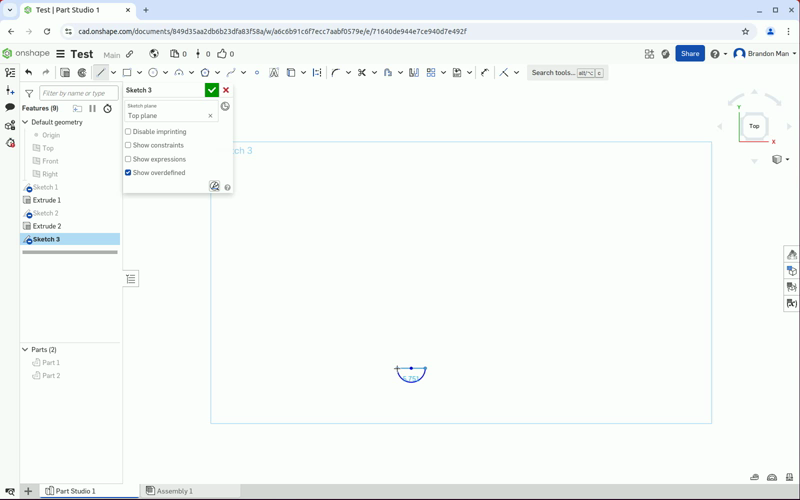
key(esc)
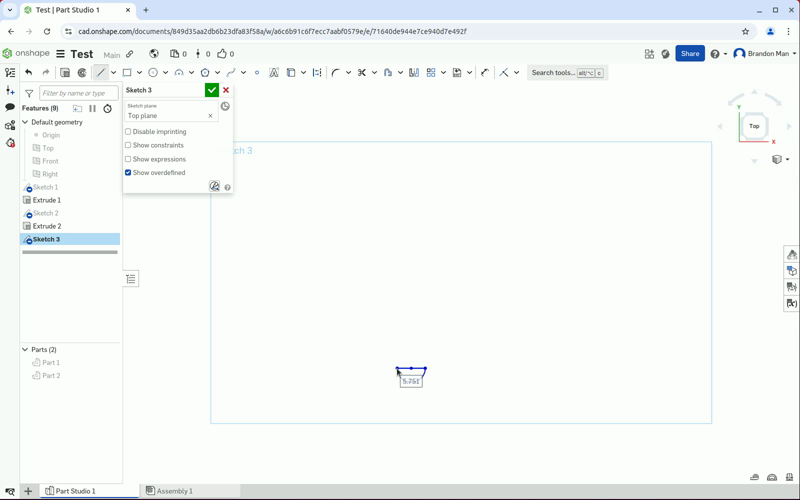
mouse_move(405, 377)
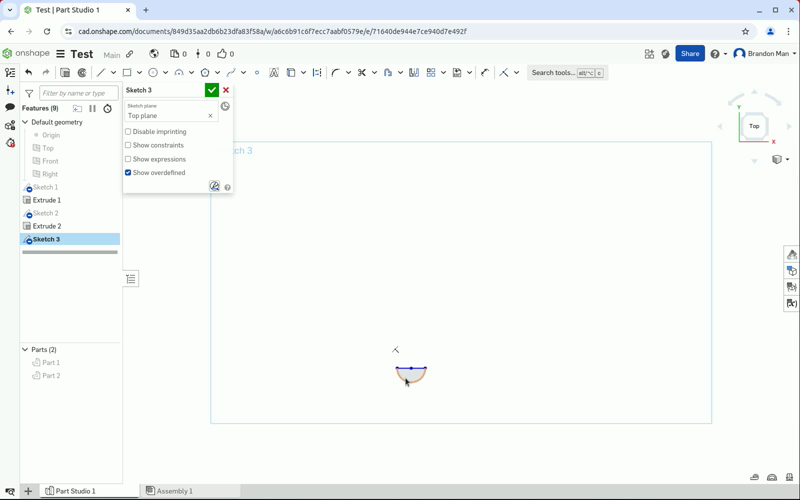
scroll(6)
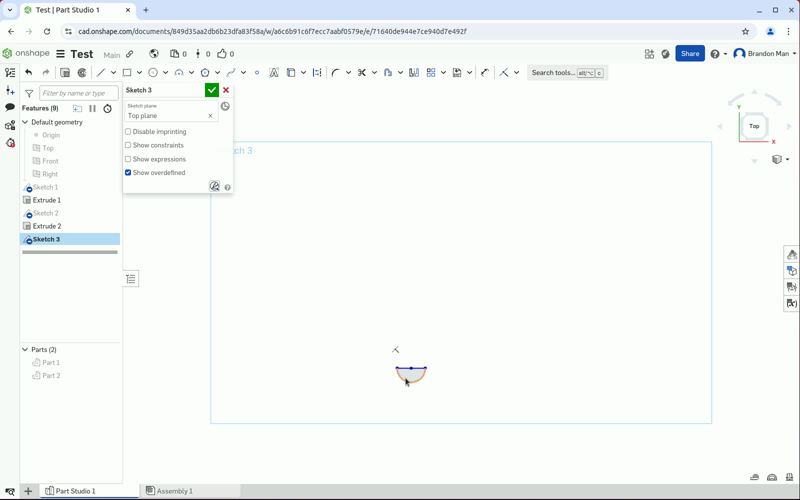
scroll(6)
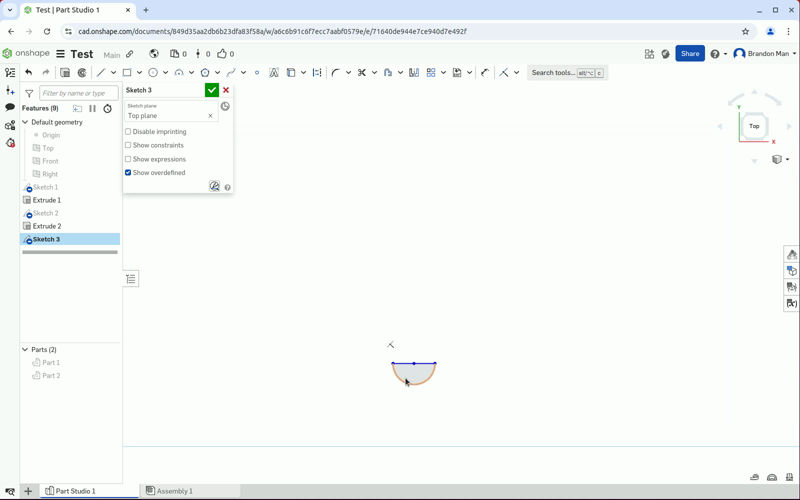
scroll(6)
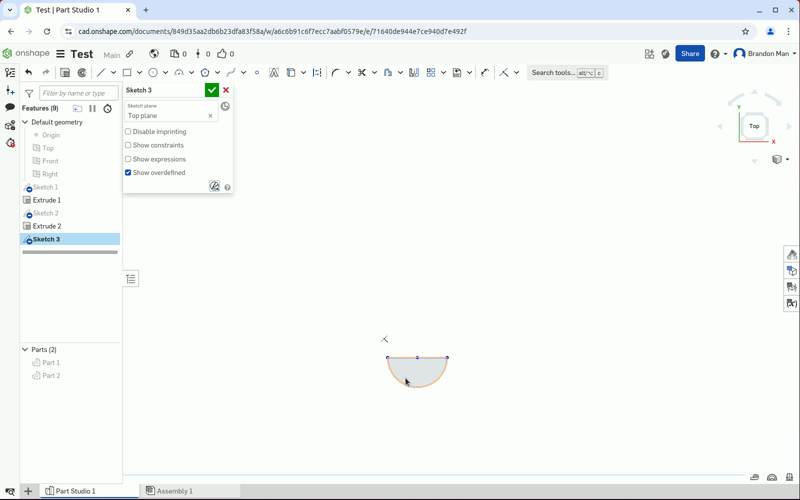
scroll(6)
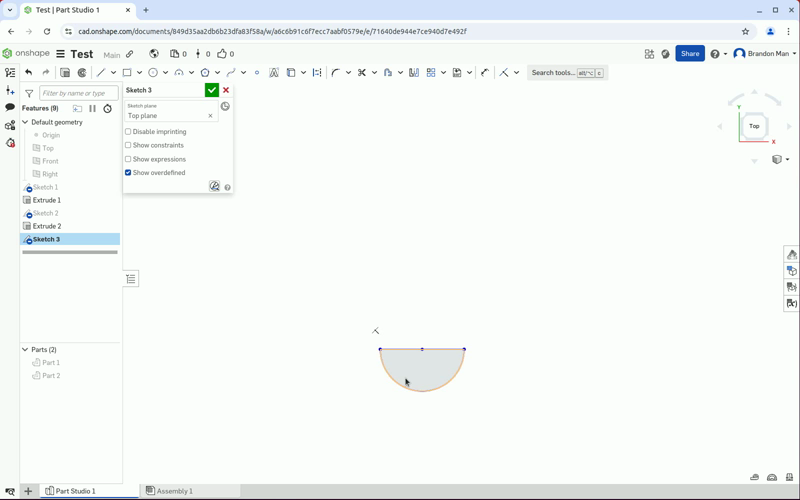
scroll(6)
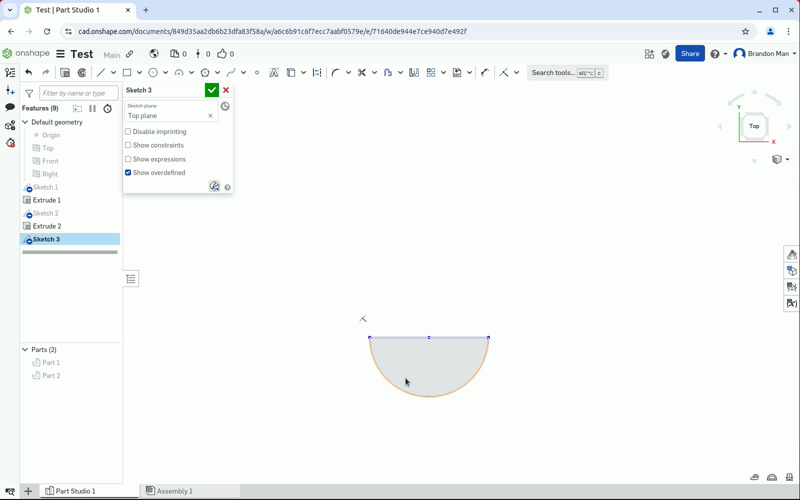
scroll(6)
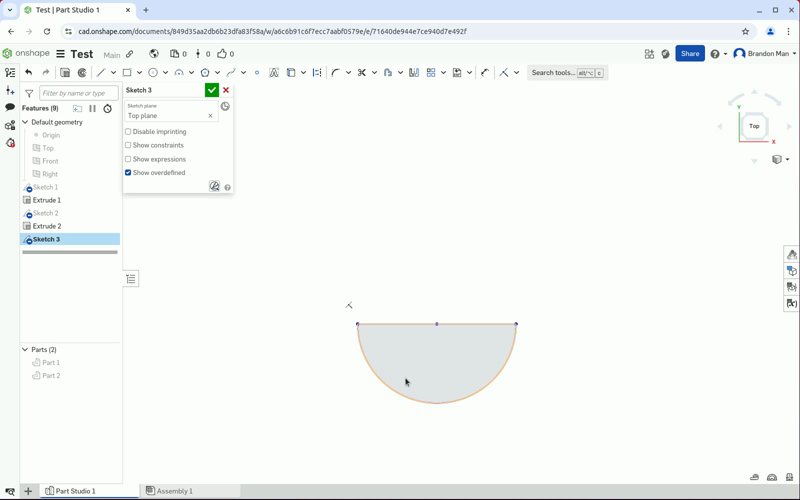
scroll(6)
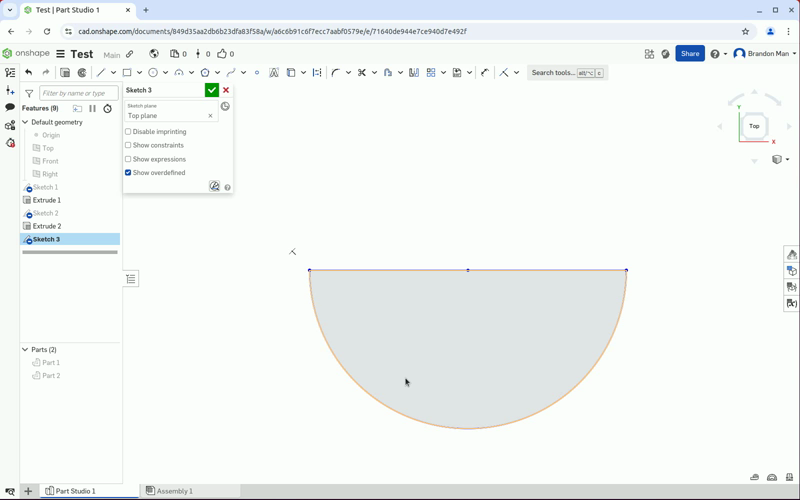
click(405, 377)
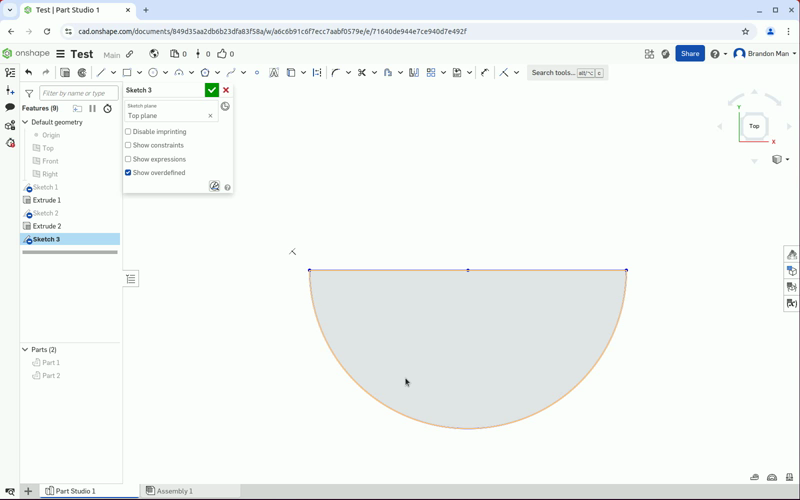
scroll(-6)
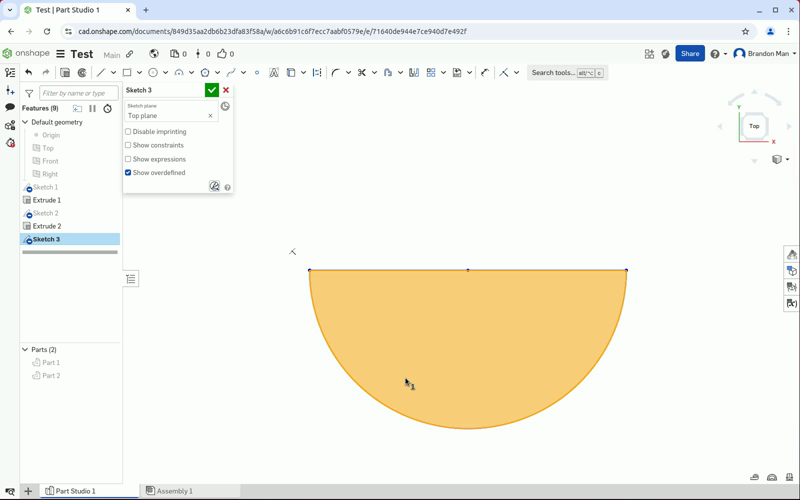
scroll(-6)
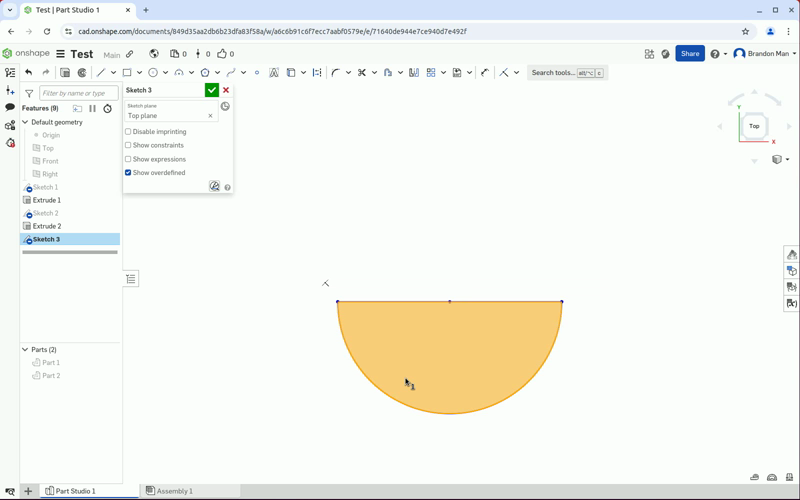
scroll(-6)
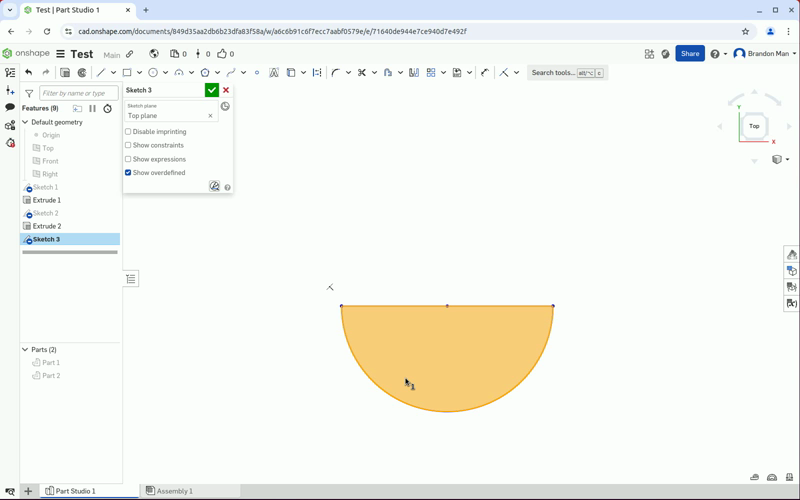
scroll(-6)
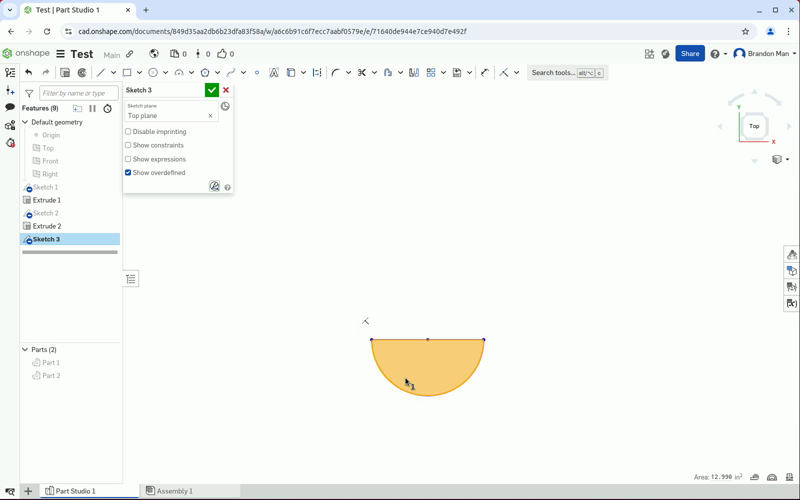
scroll(-6)
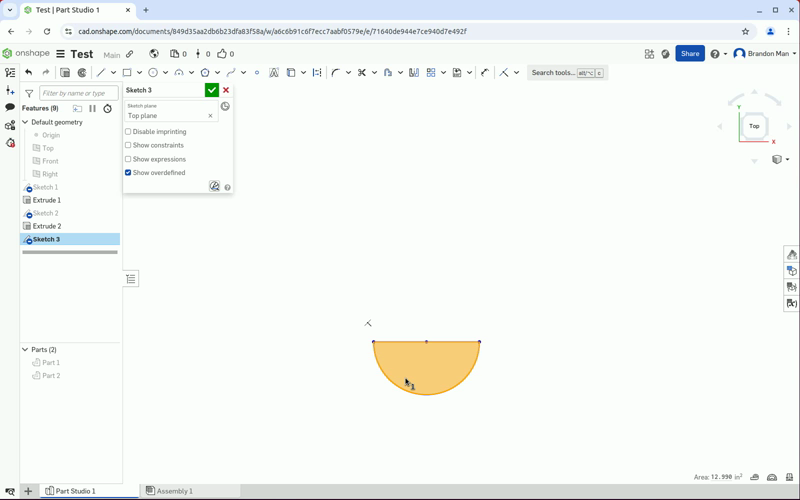
scroll(-6)
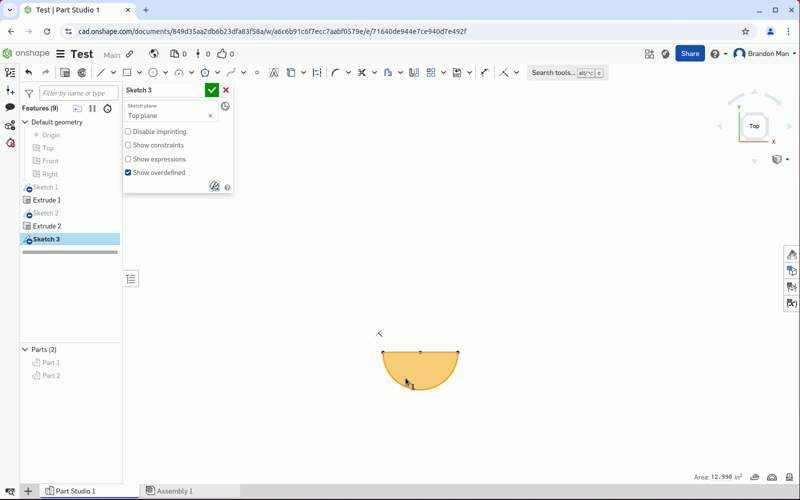
scroll(-6)
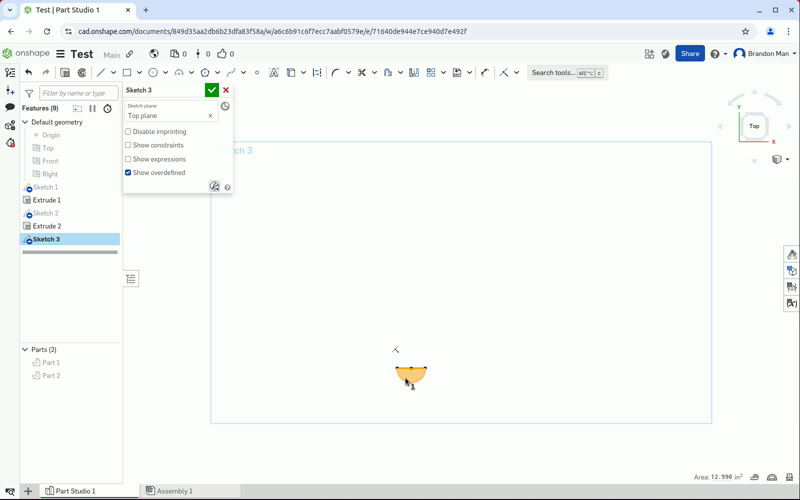
mouse_move(73, 352)
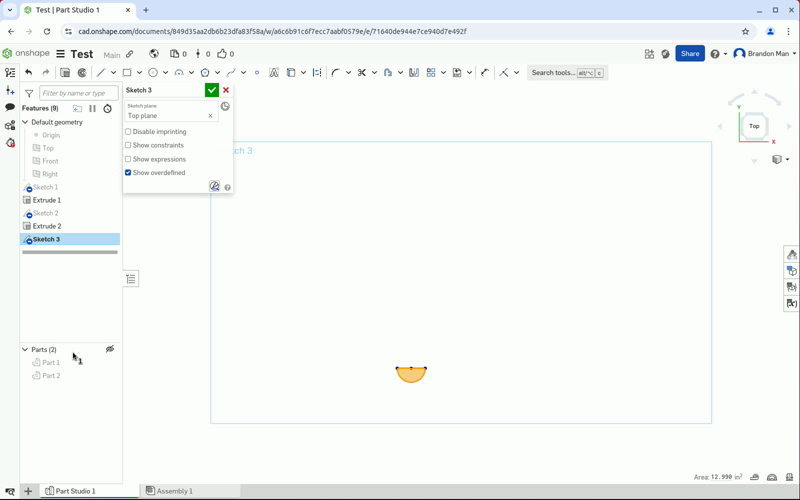
key(shift+y)
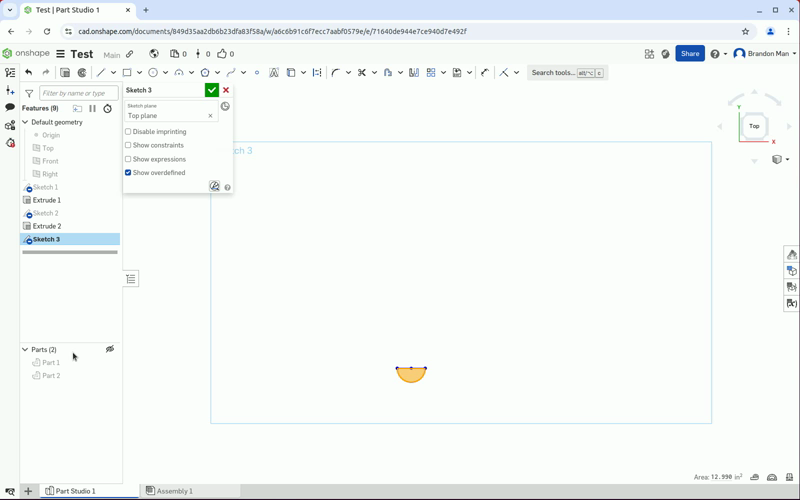
key(shift+e)
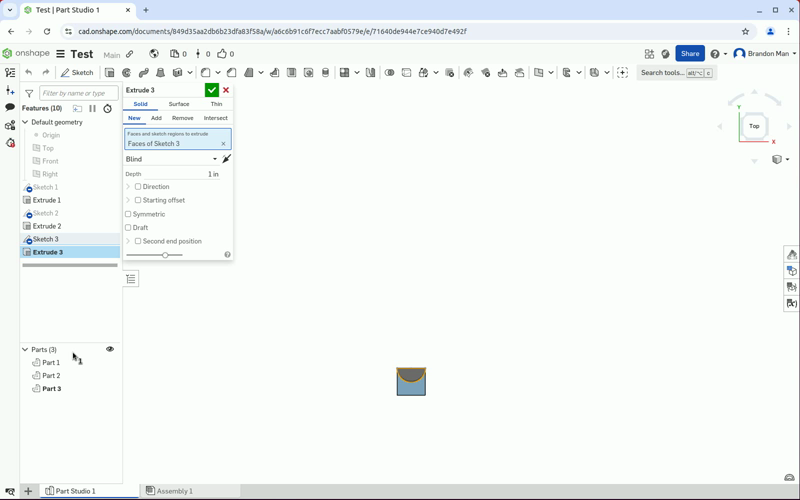
mouse_move(143, 106)
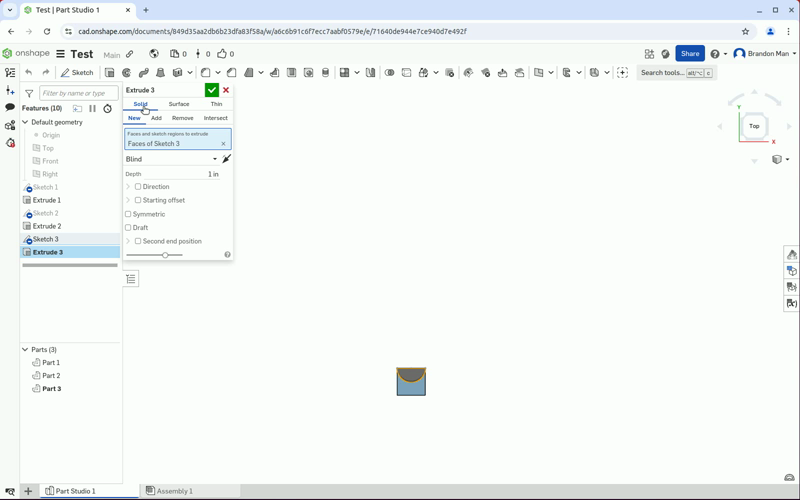
click(143, 106)
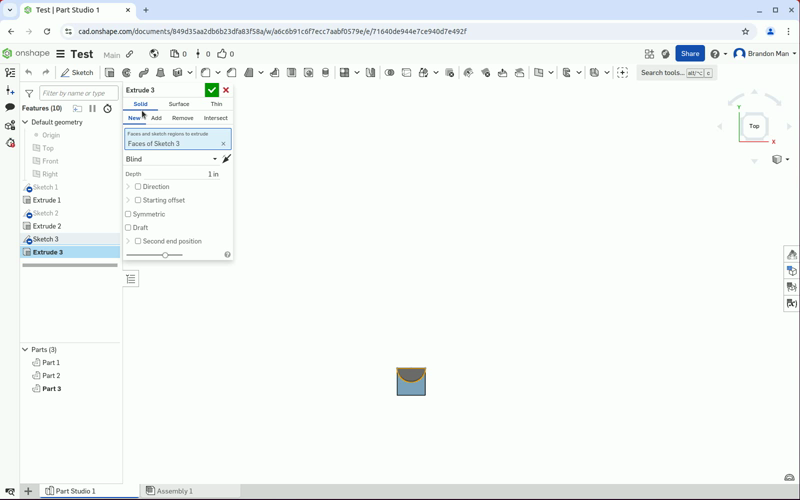
mouse_move(137, 120)
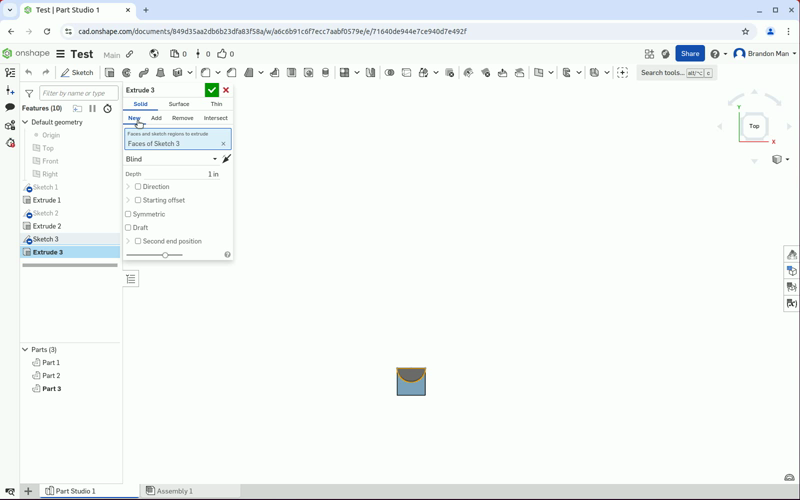
click(137, 120)
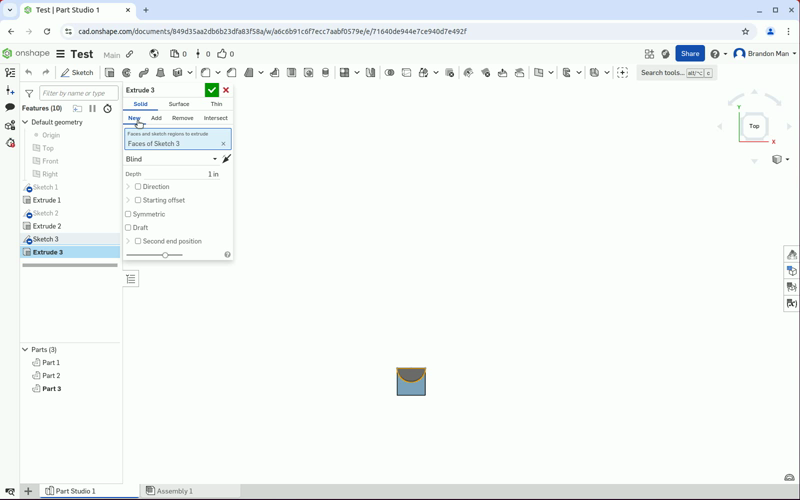
key(tab, 4)
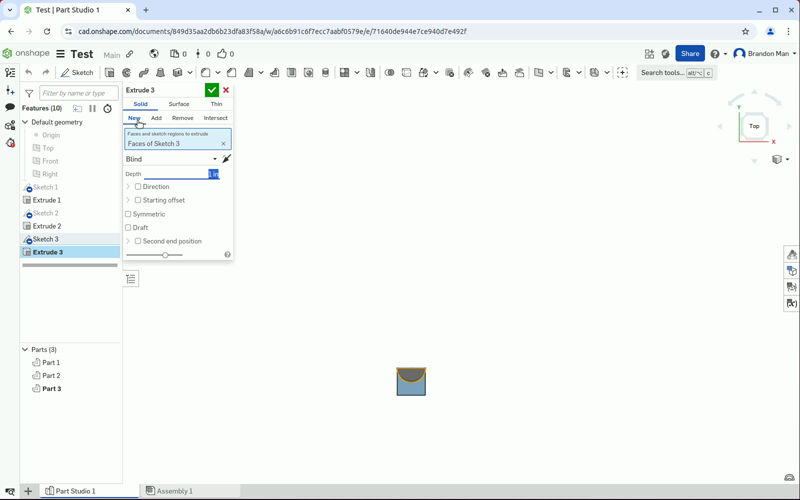
text(1.926)
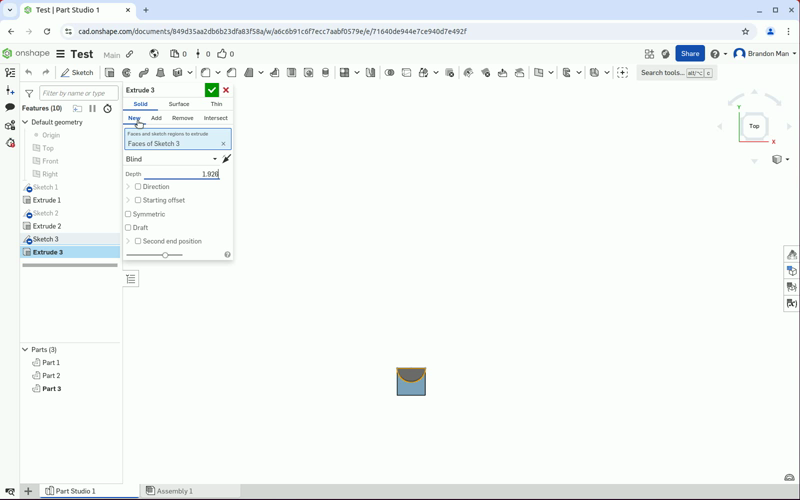
key(enter)
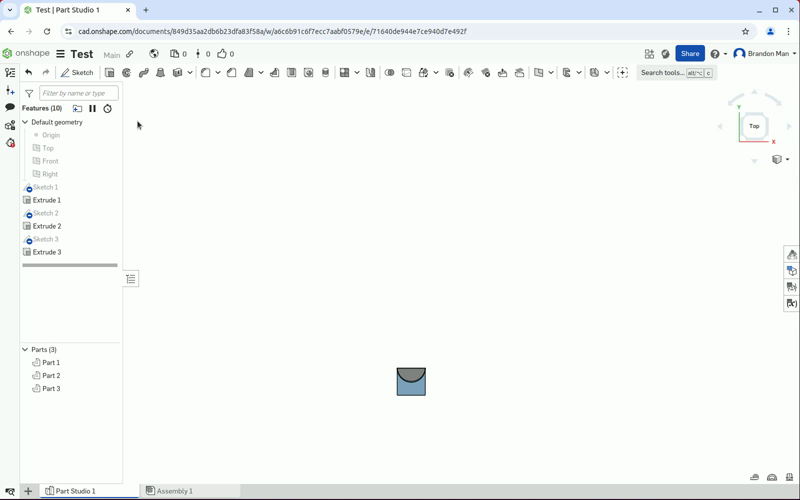
key(shift+h)
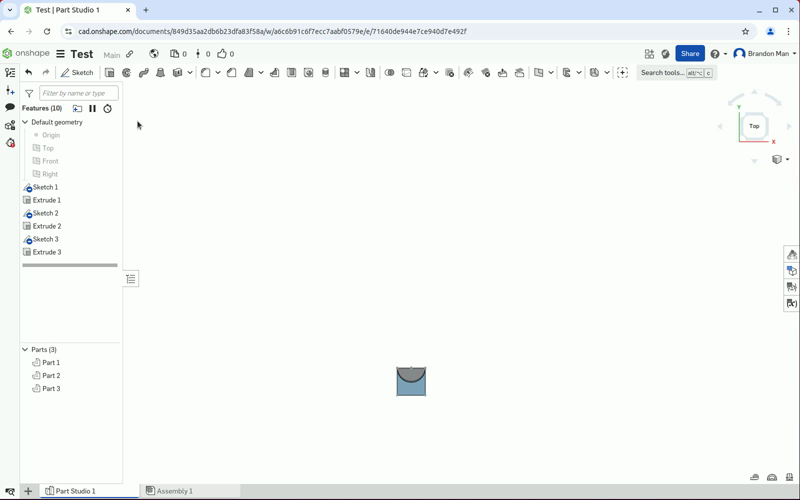
key(shift+h)
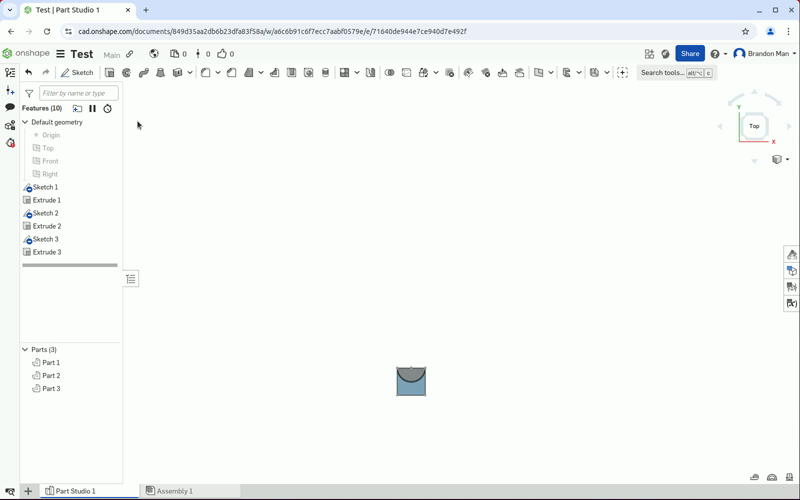
key(shift+7)
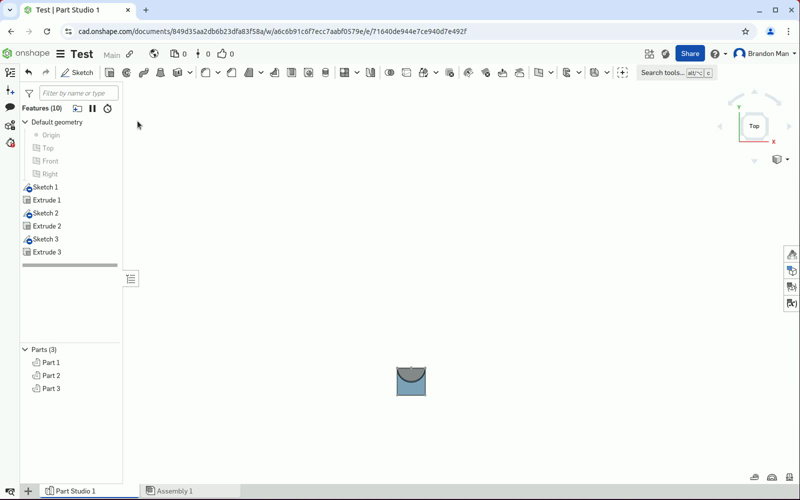
key(up, 3)
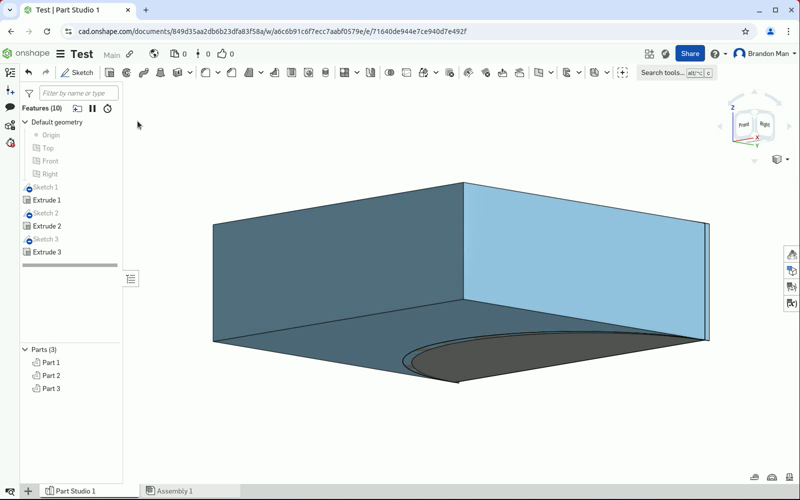
key(left, 3)
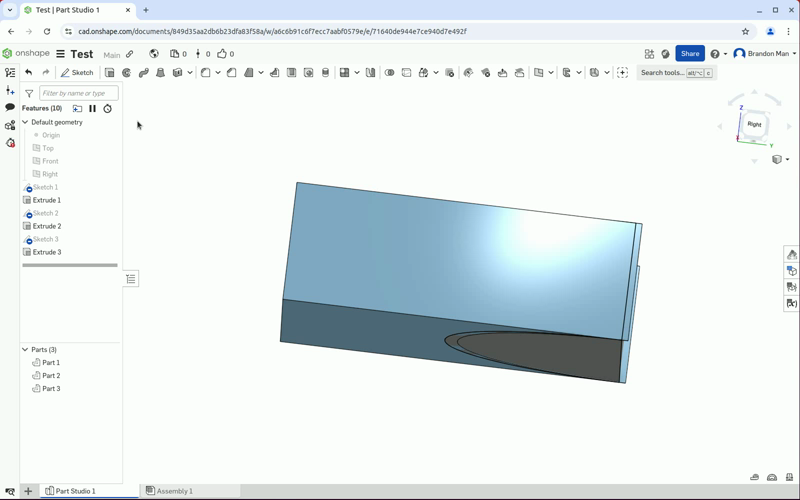
key(right, 3)
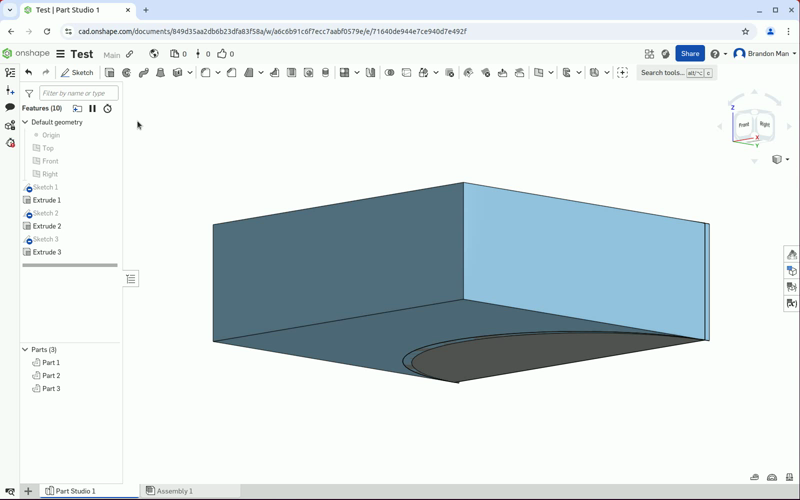
key(down, 3)
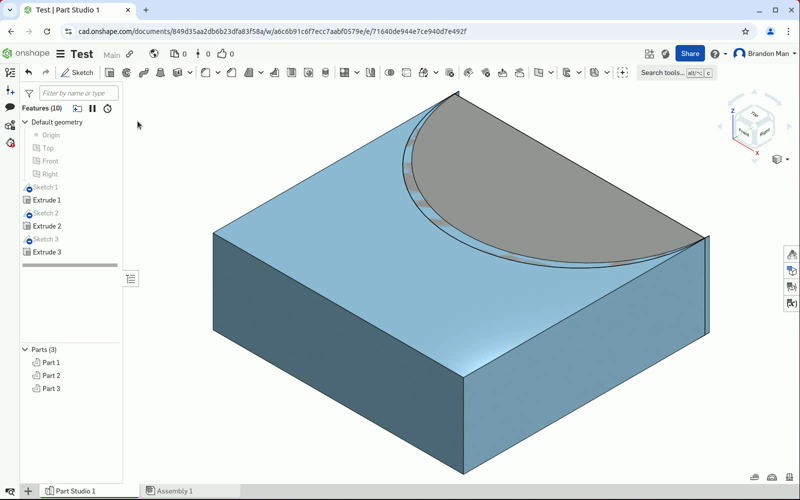
mouse_move(73, 189)
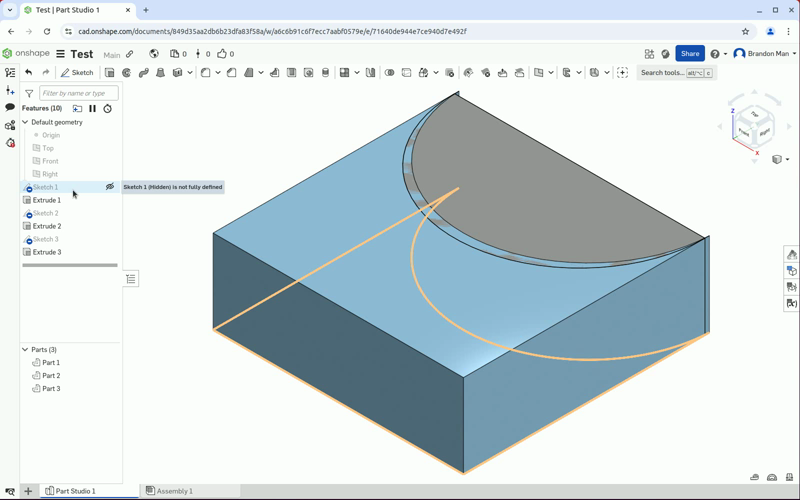
click(73, 189)